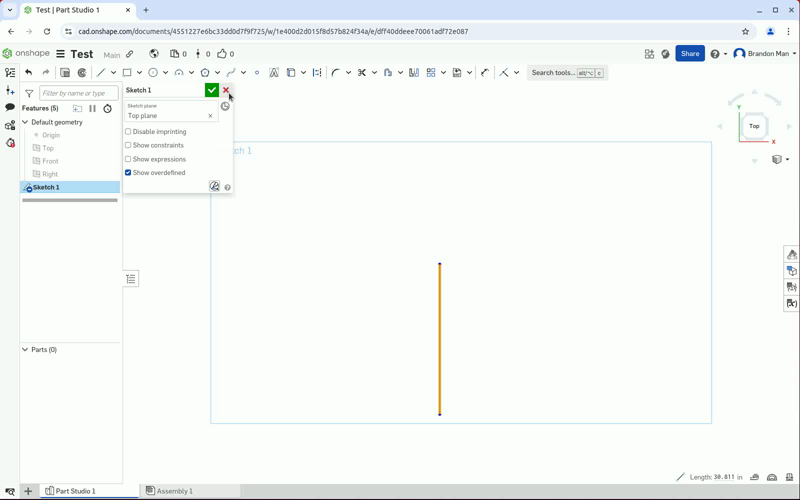
key(shift+h)
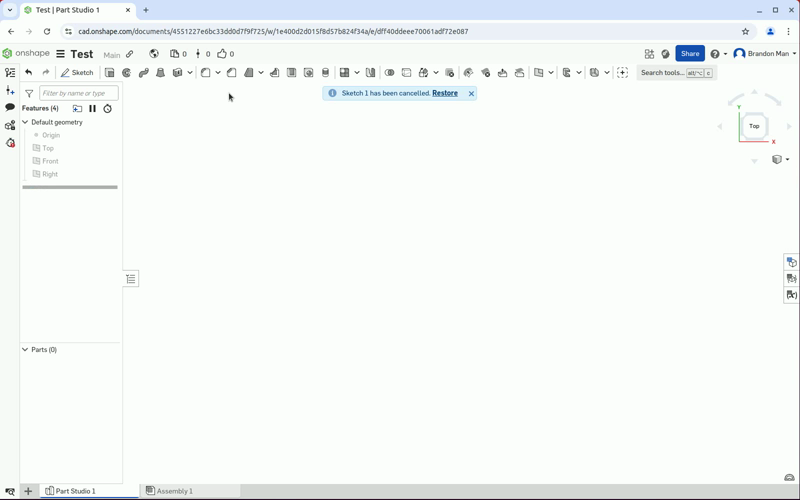
mouse_move(73, 352)
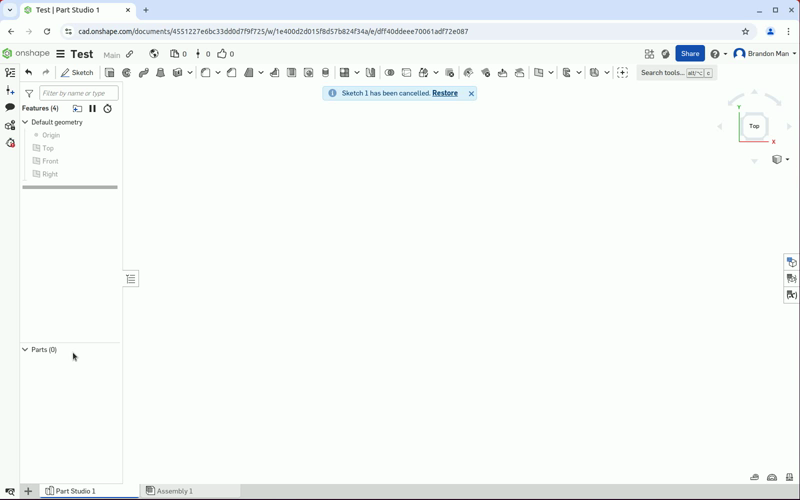
key(y)
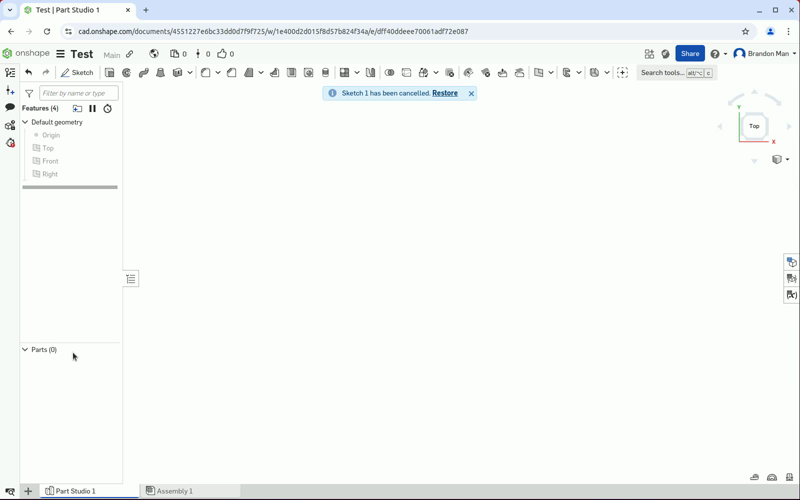
key(shift+p)
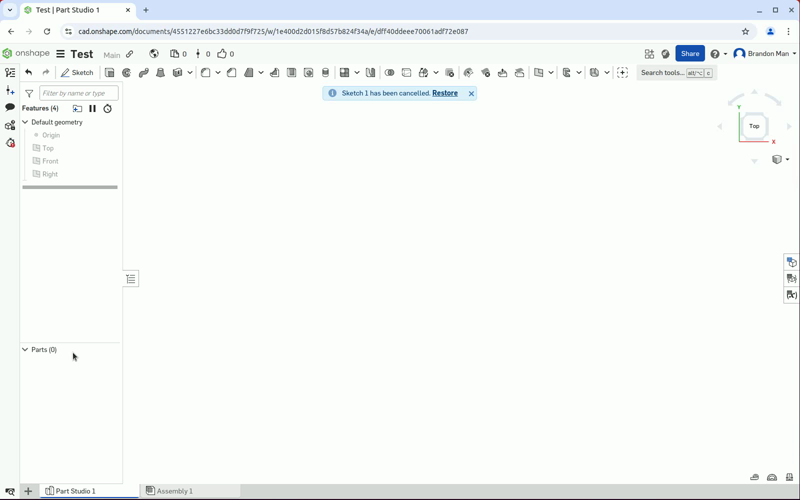
key(space)
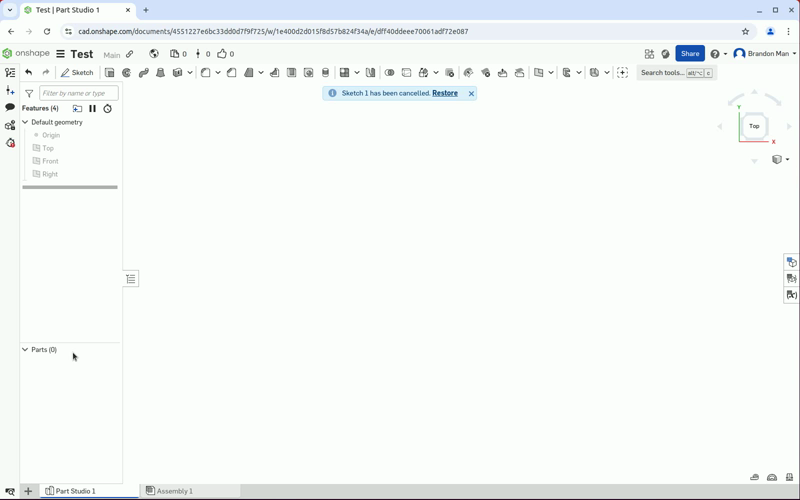
key_down(shift)
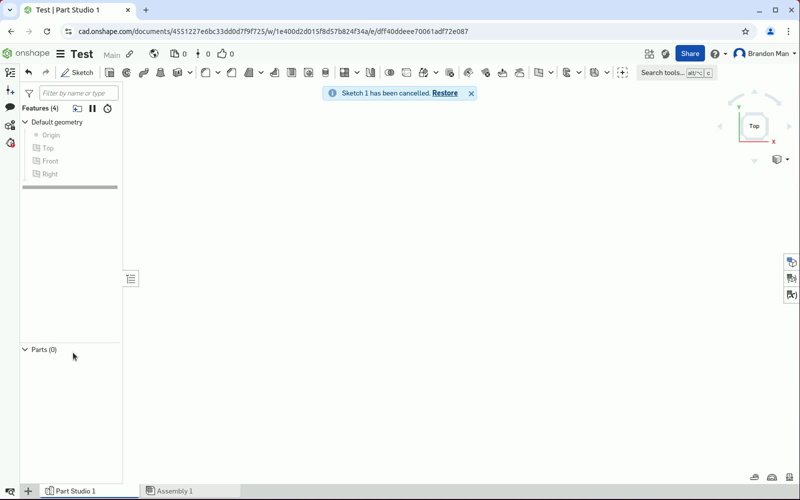
key(up)
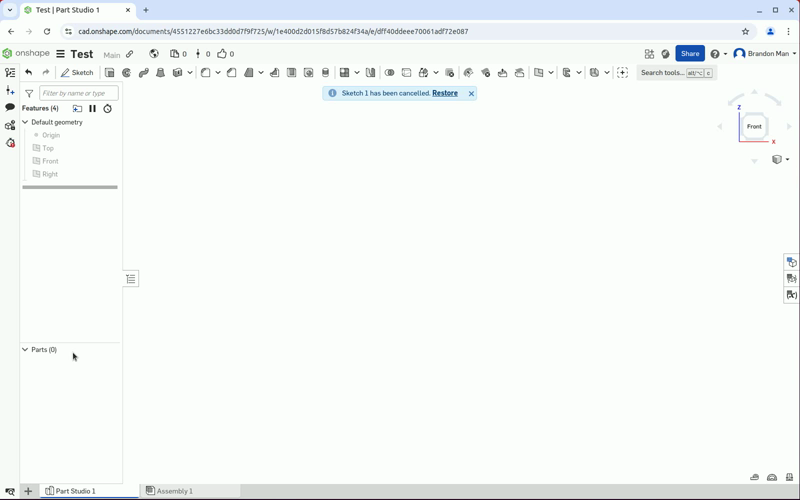
key_up(shift)
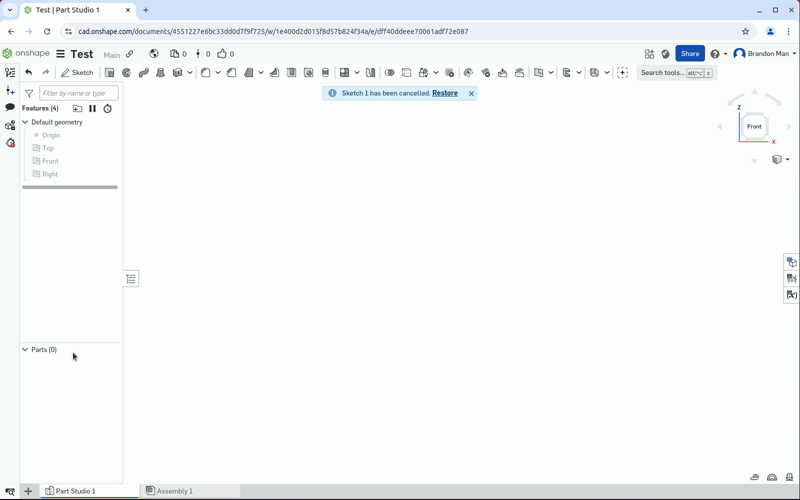
mouse_move(73, 352)
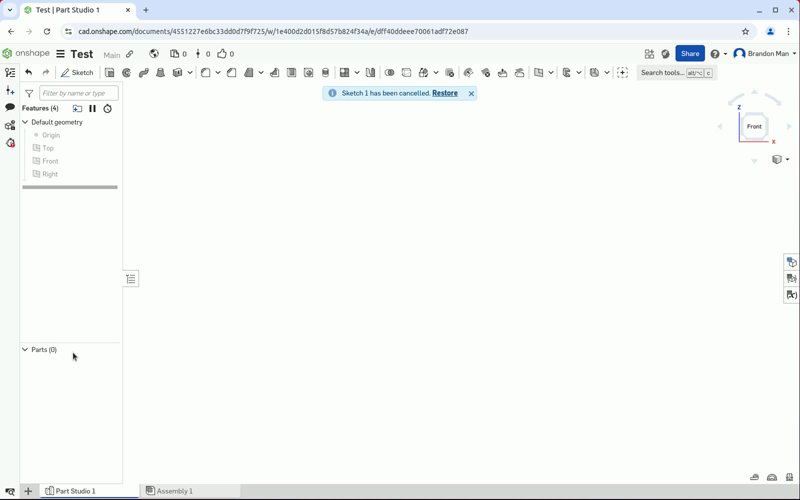
key(shift+y)
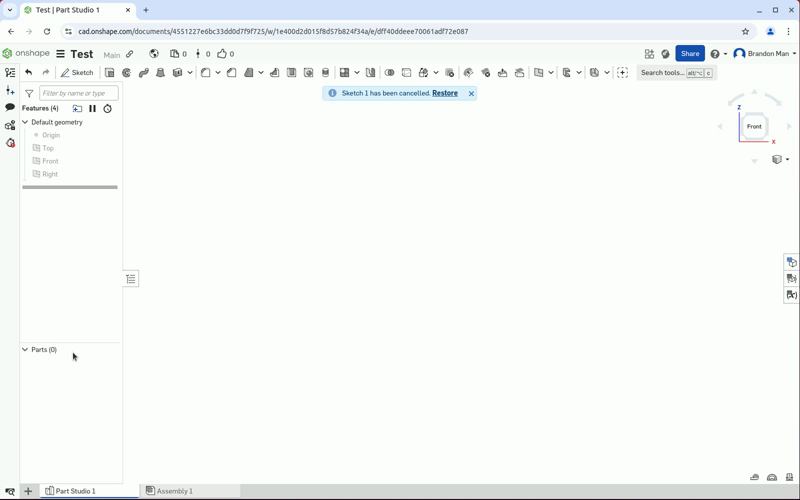
key(shift+s)
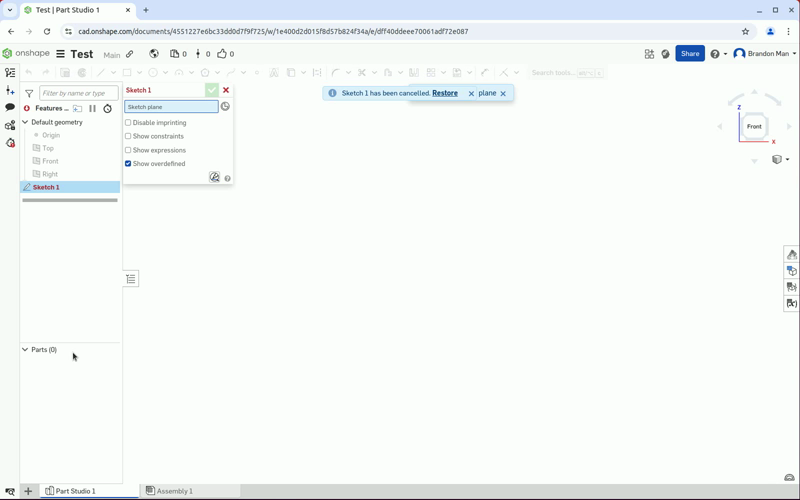
mouse_move(73, 163)
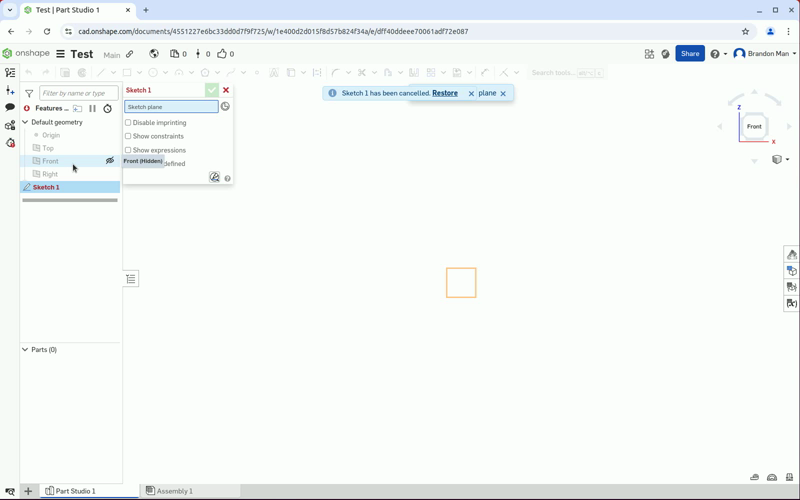
click(73, 163)
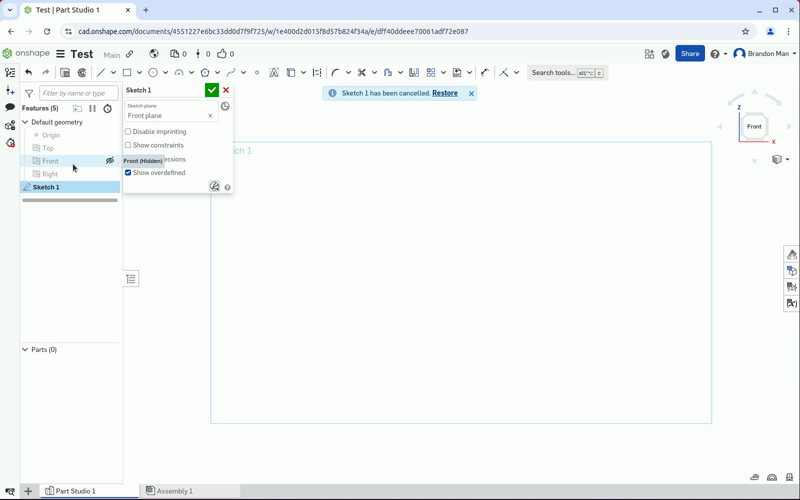
mouse_move(73, 352)
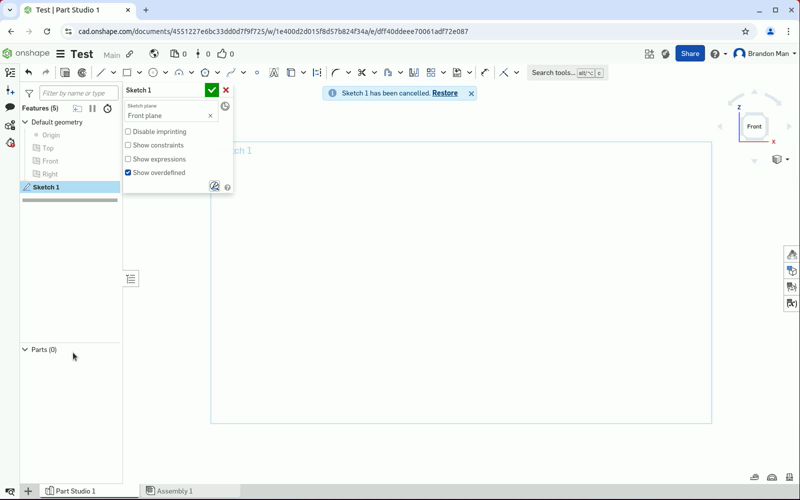
key(y)
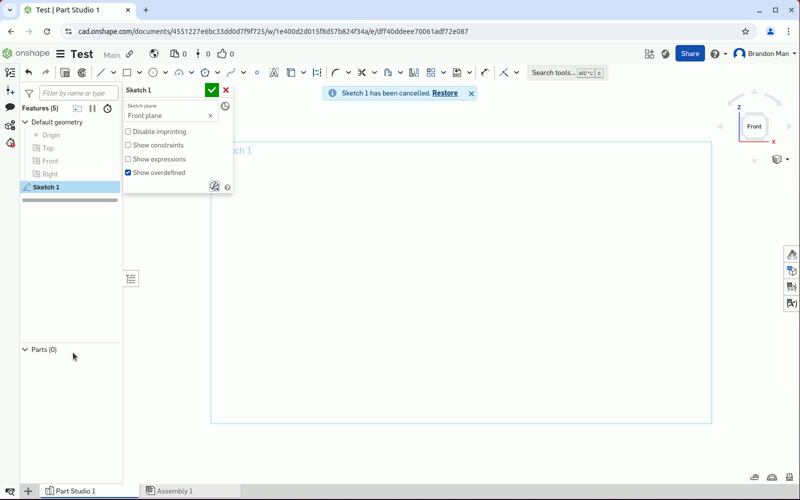
key(c)
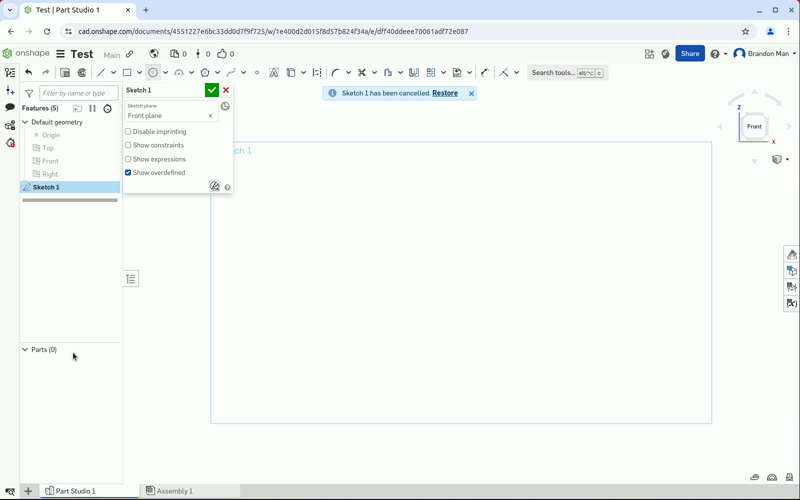
key_down(shift)
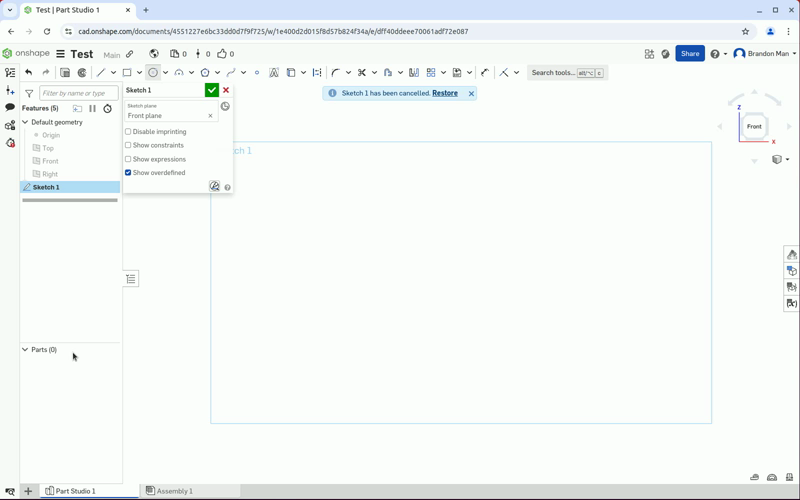
mouse_move(429, 264)
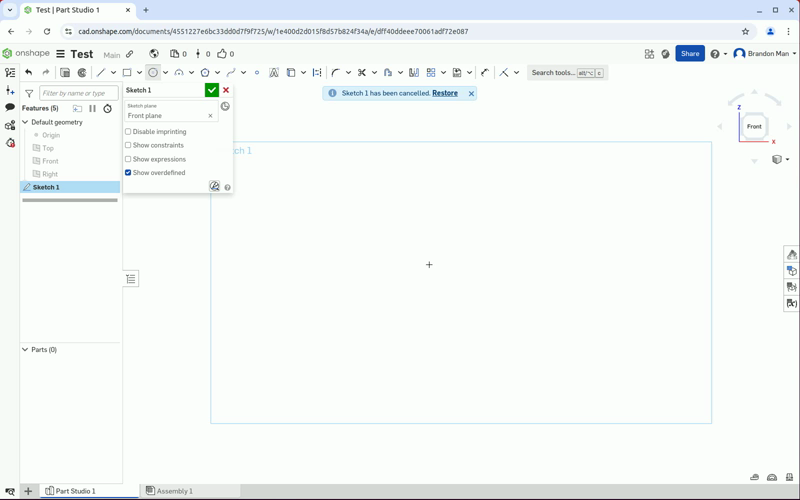
click(429, 264)
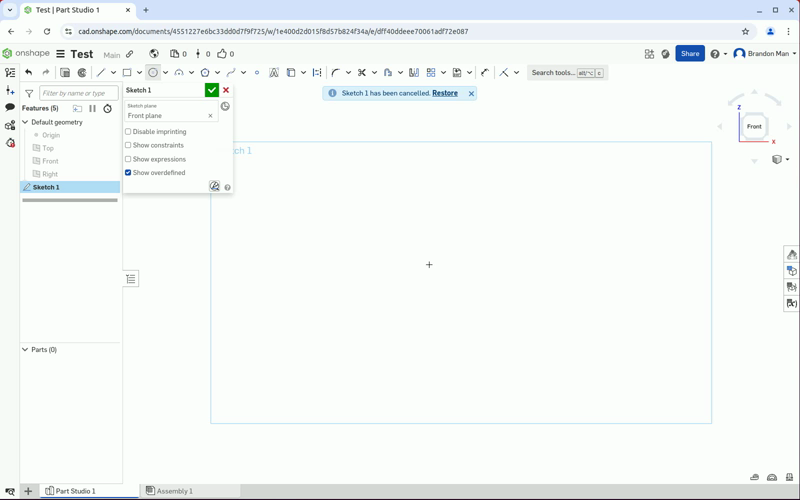
key_up(shift)
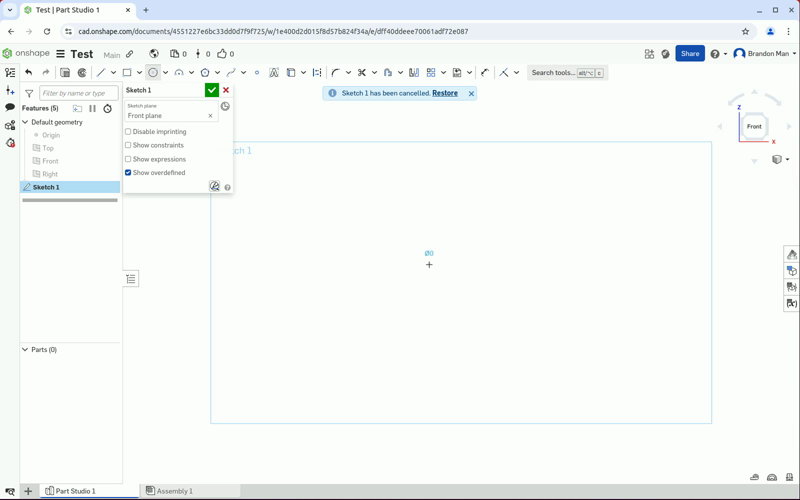
mouse_move(431, 264)
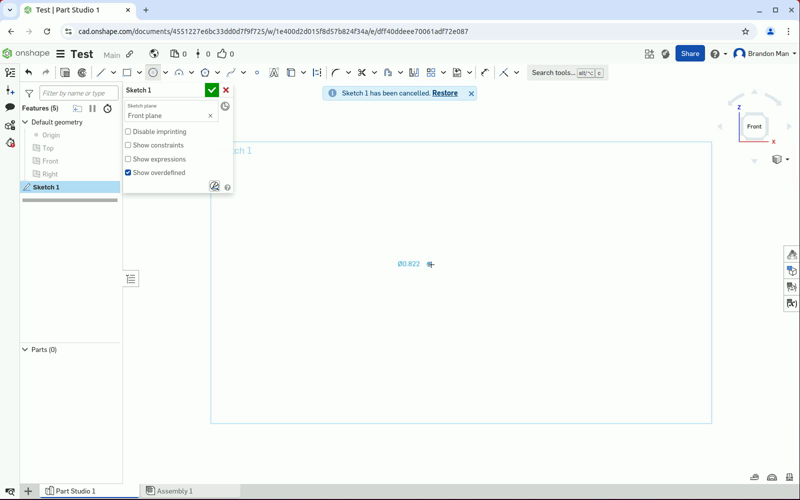
scroll(6)
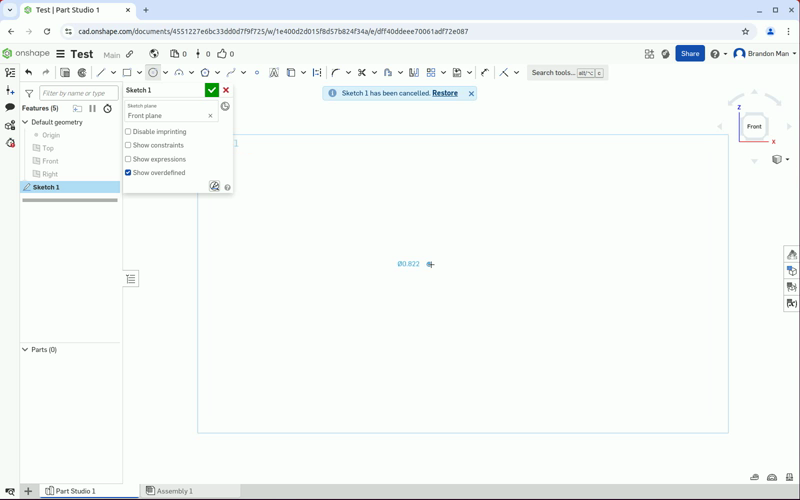
scroll(6)
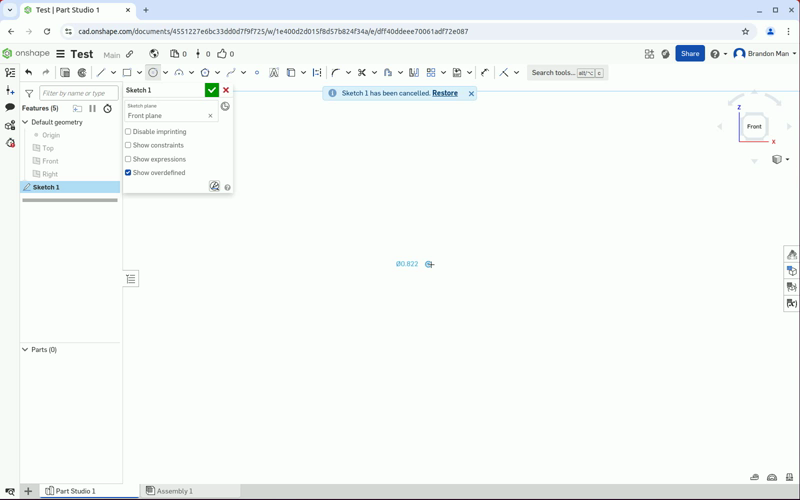
scroll(6)
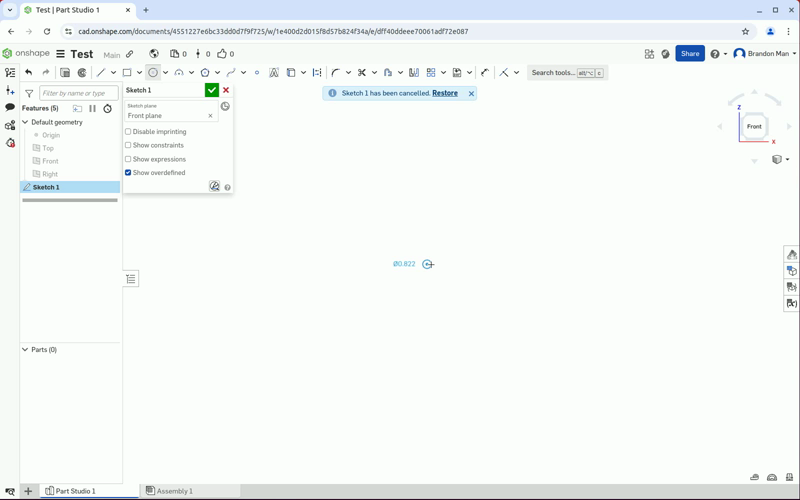
scroll(6)
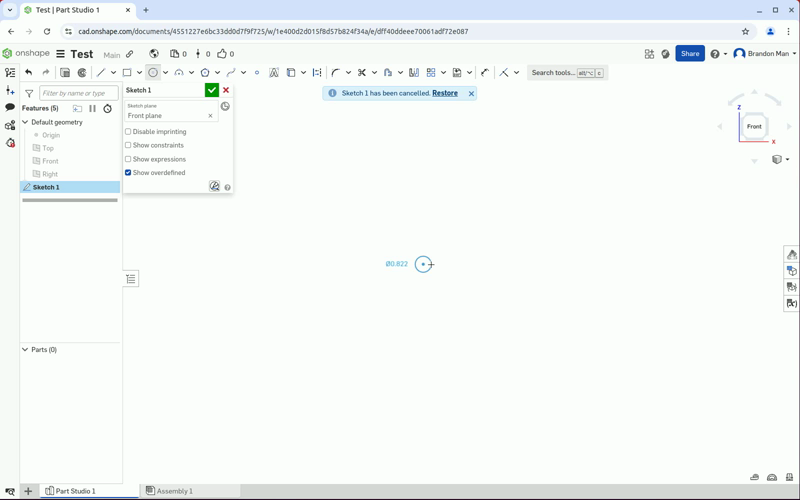
scroll(6)
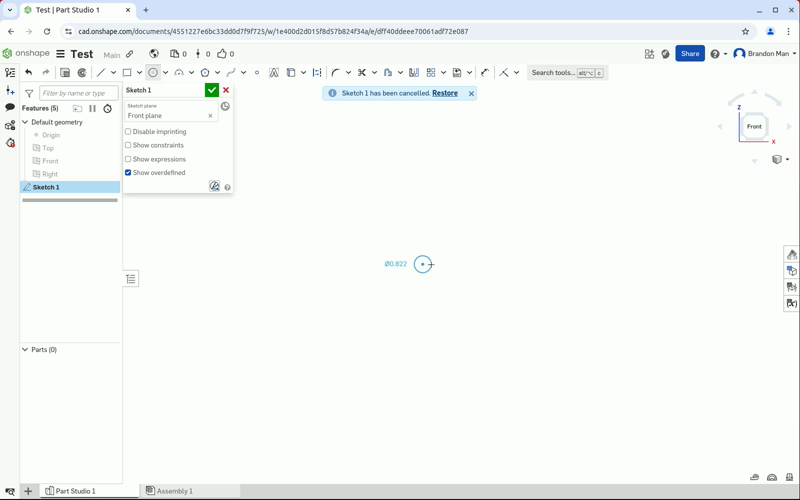
scroll(6)
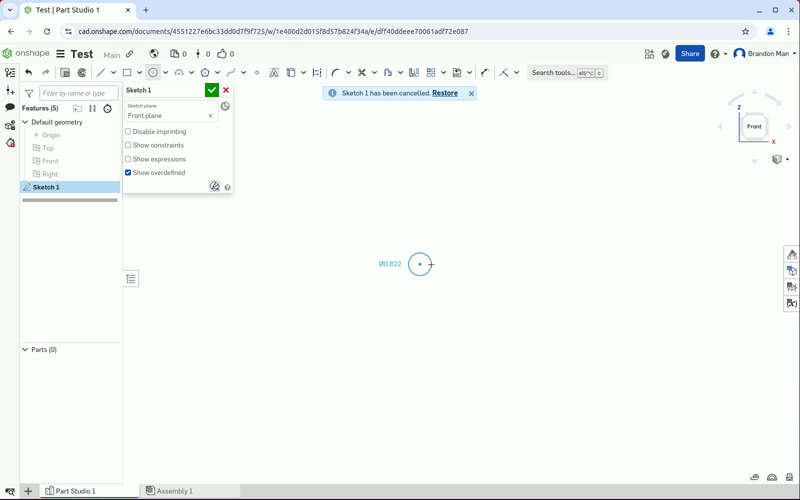
scroll(6)
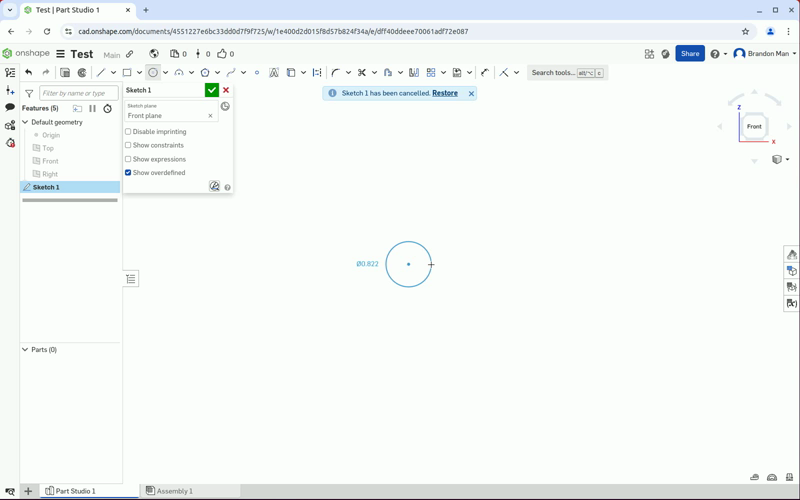
click(431, 264)
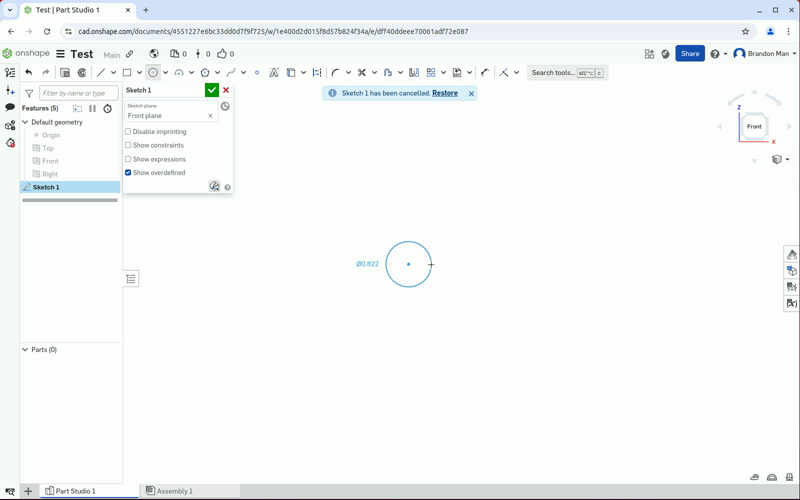
scroll(-6)
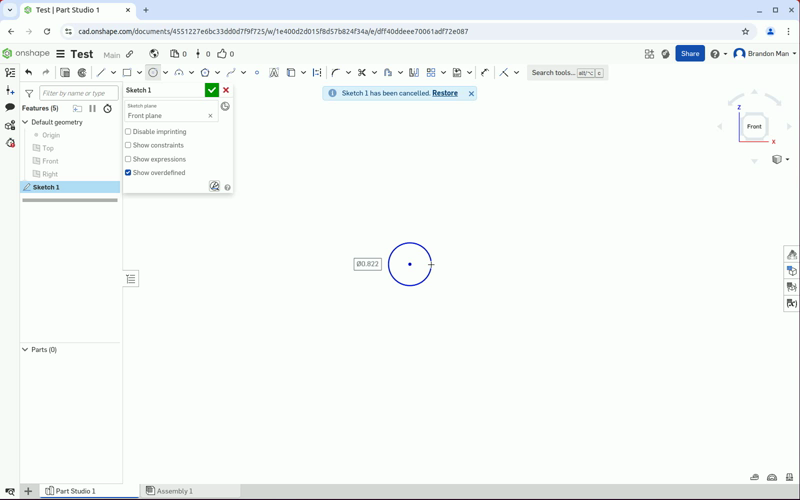
scroll(-6)
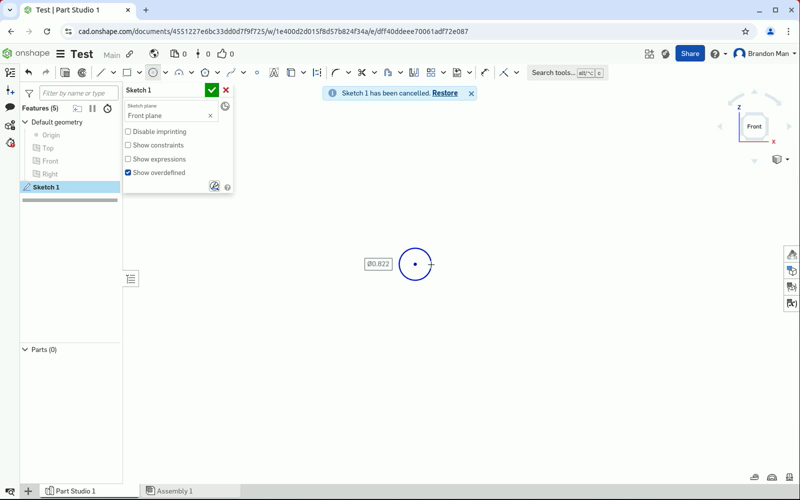
scroll(-6)
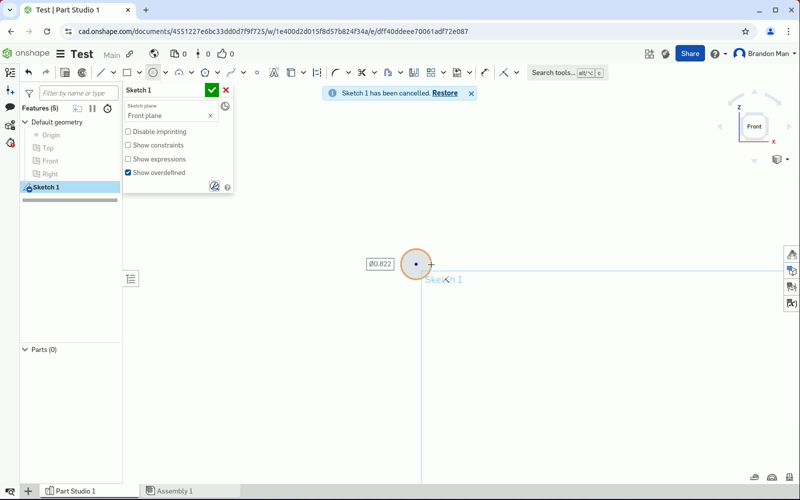
scroll(-6)
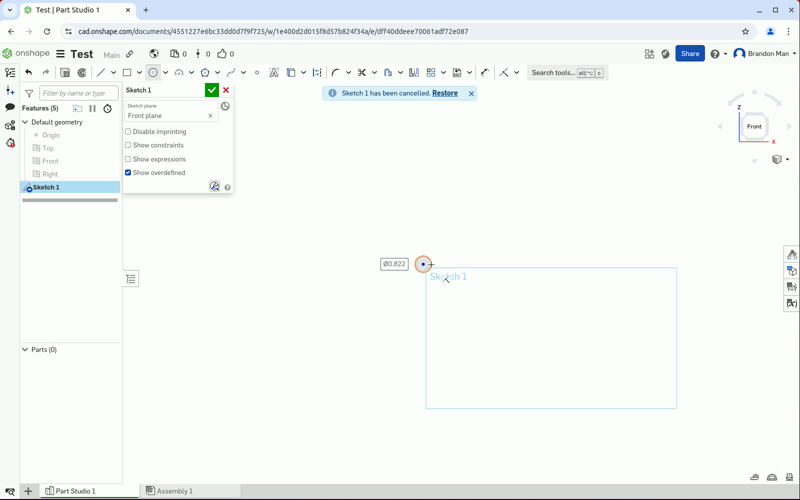
scroll(-6)
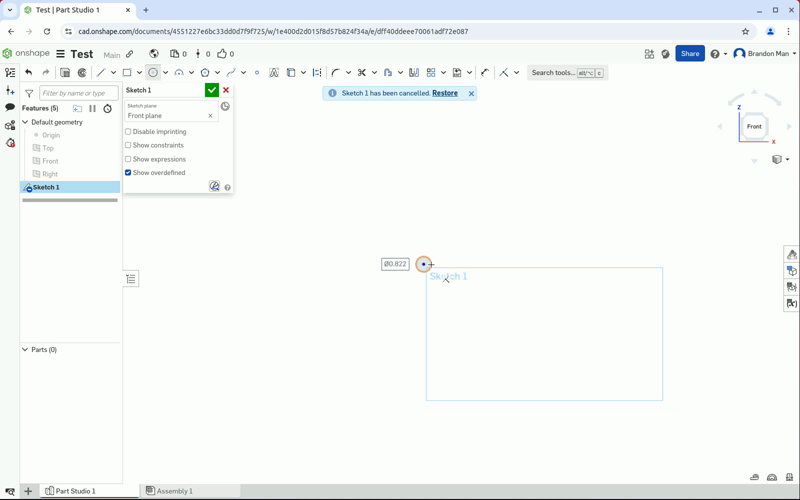
scroll(-6)
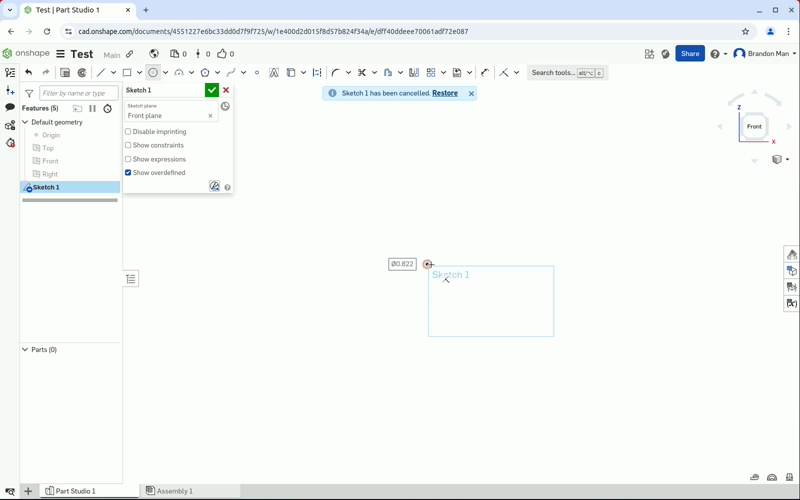
scroll(-6)
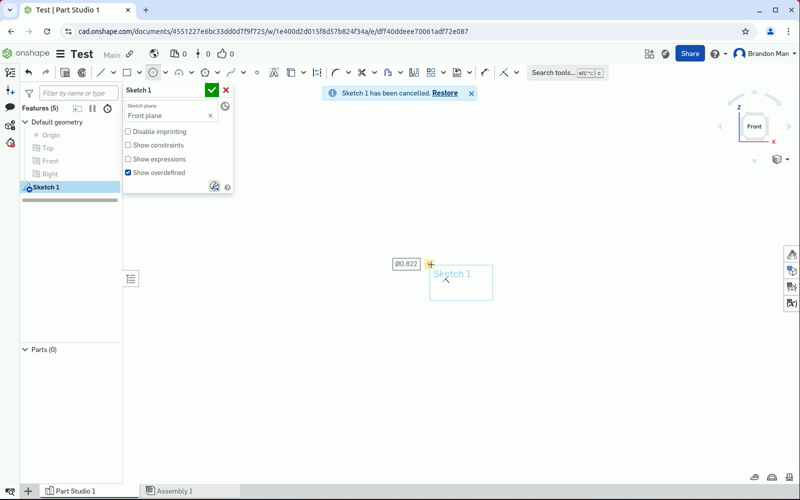
key(esc)
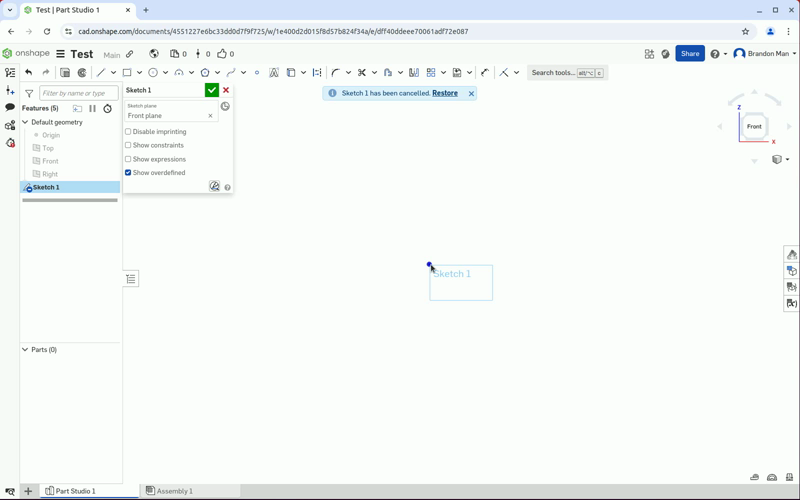
mouse_move(430, 265)
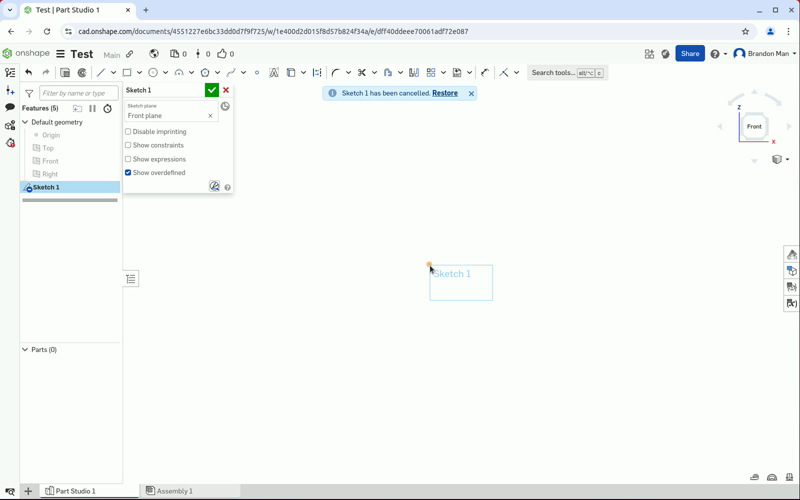
scroll(6)
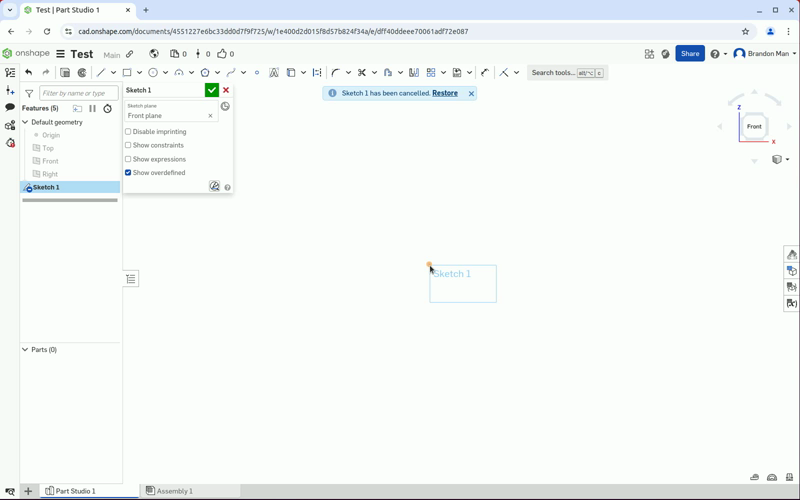
scroll(6)
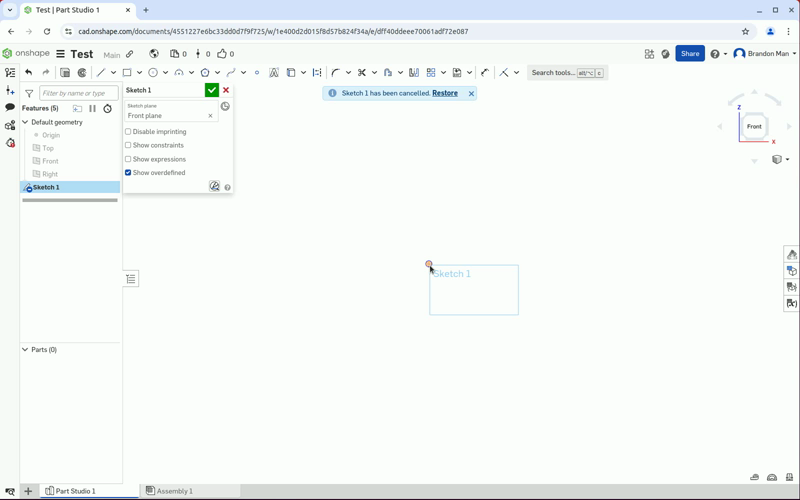
scroll(6)
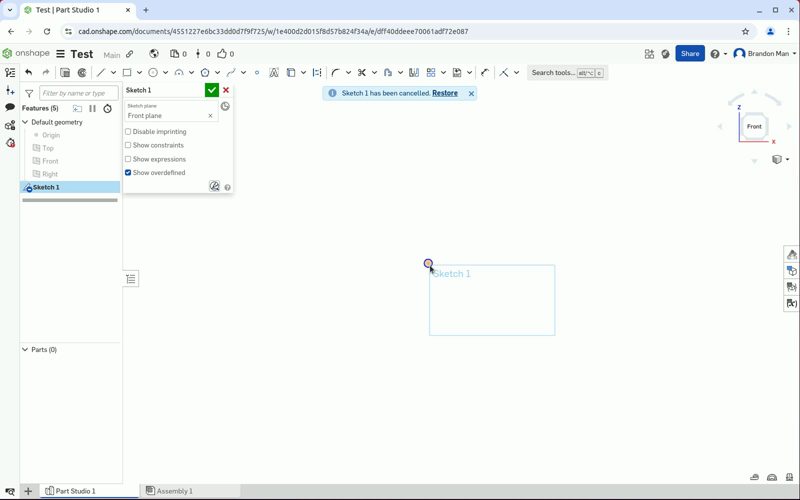
scroll(6)
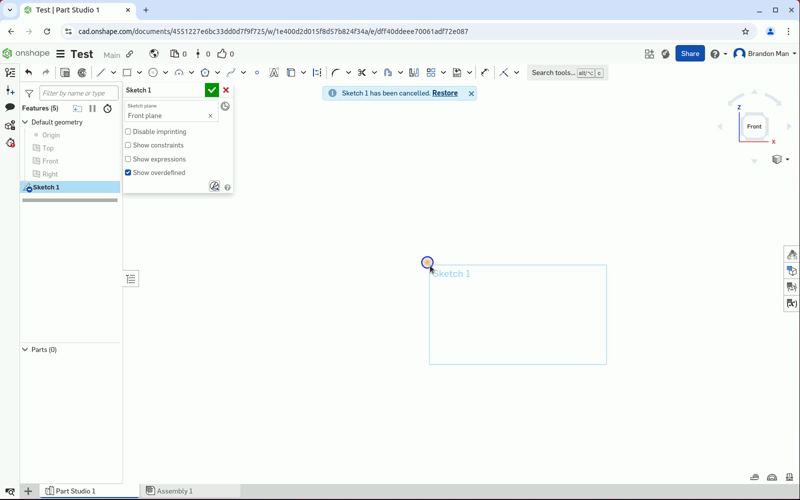
scroll(6)
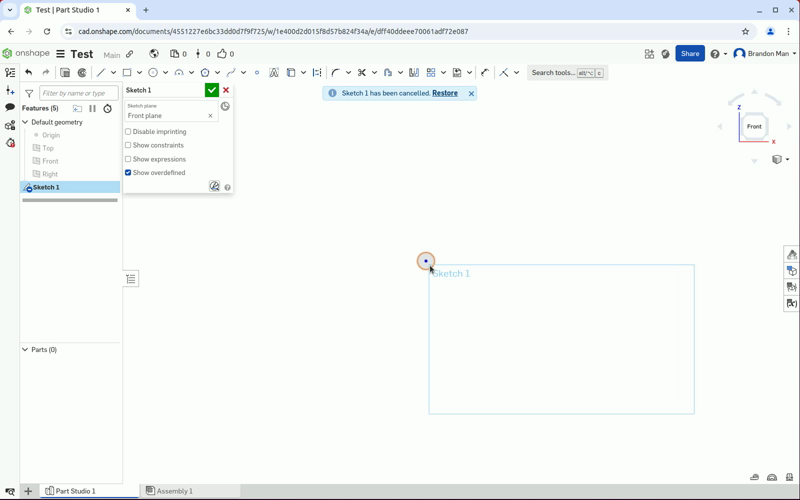
scroll(6)
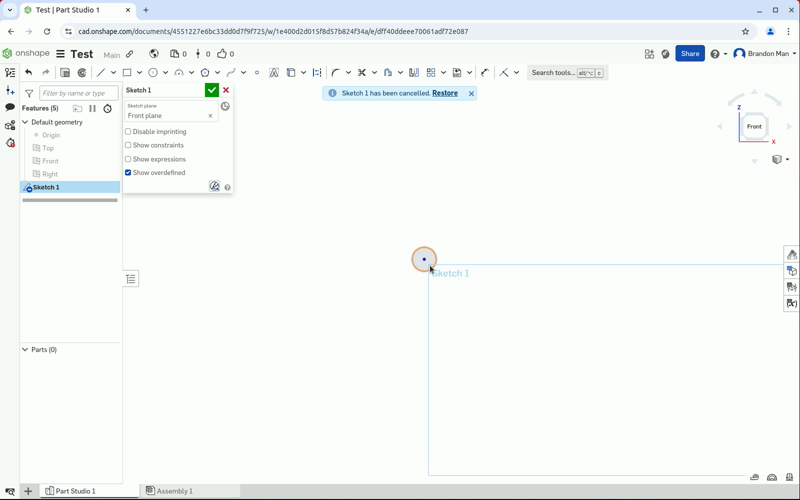
scroll(6)
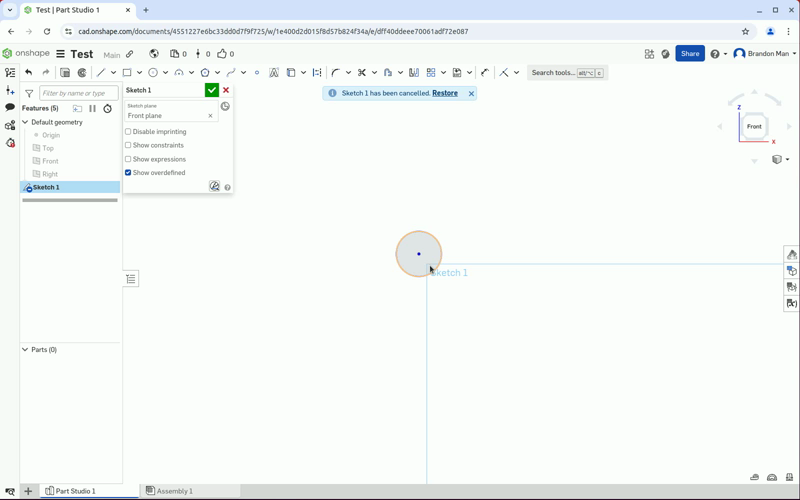
click(430, 265)
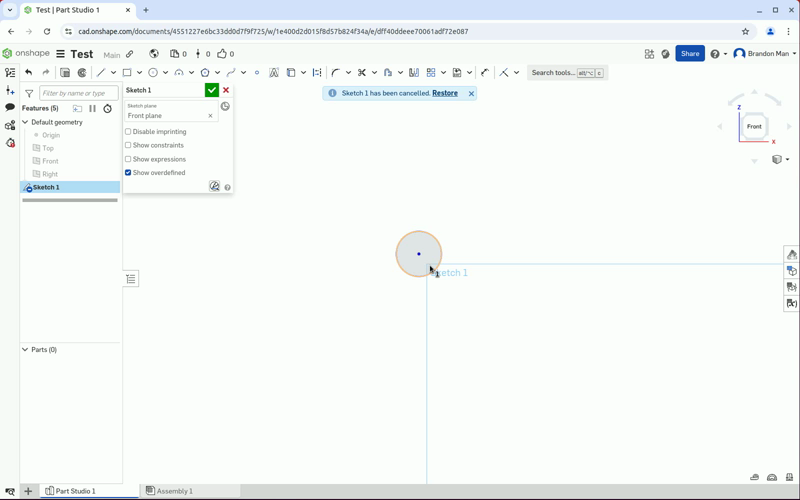
scroll(-6)
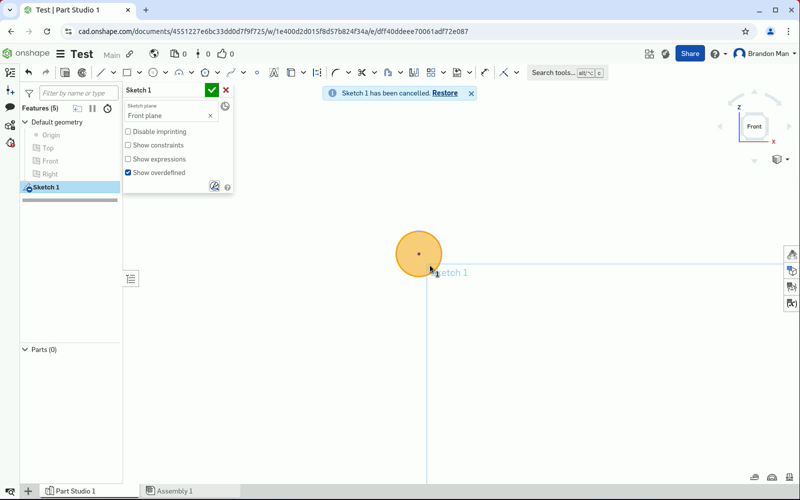
scroll(-6)
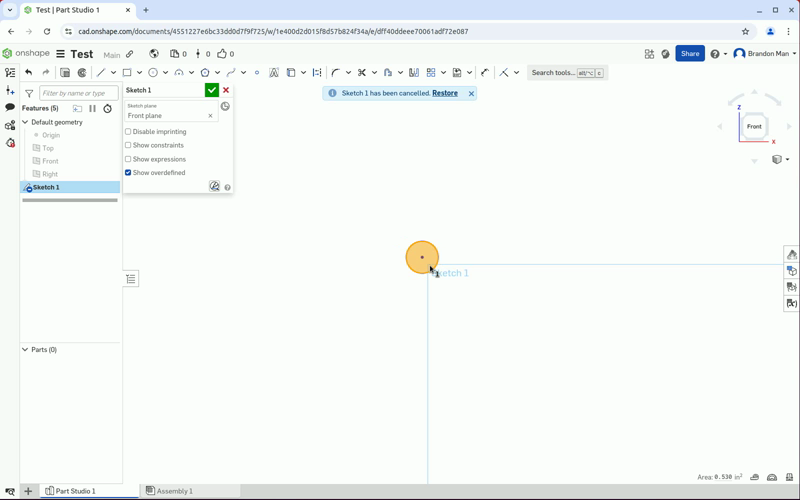
scroll(-6)
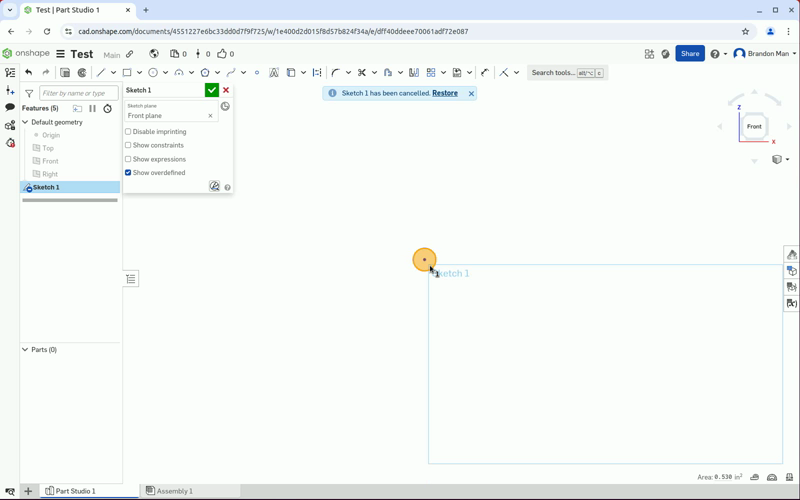
scroll(-6)
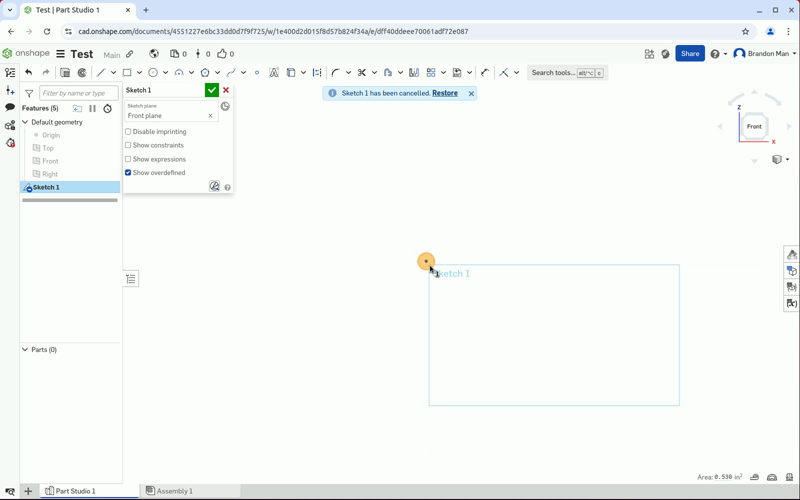
scroll(-6)
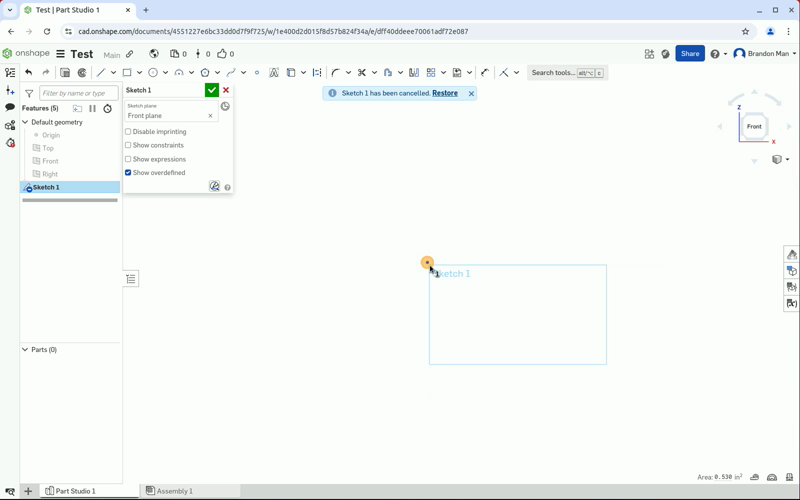
scroll(-6)
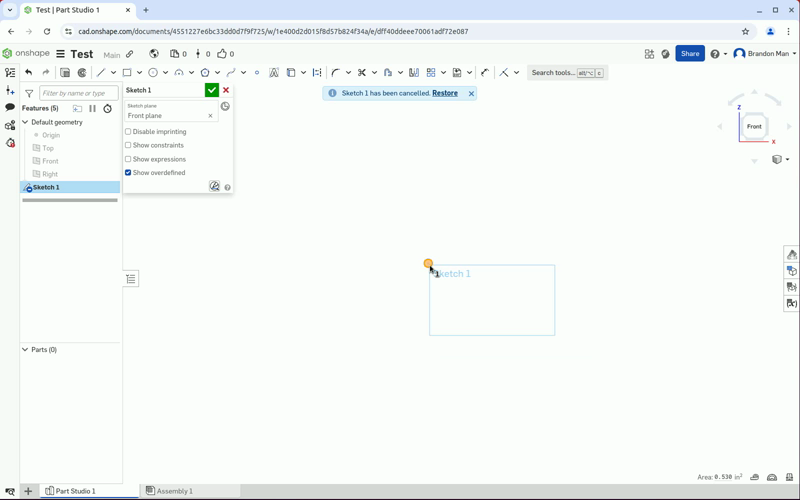
scroll(-6)
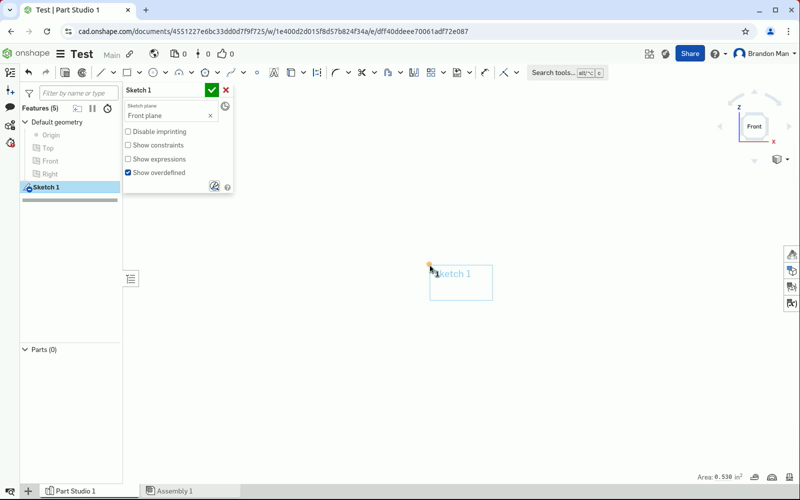
mouse_move(73, 352)
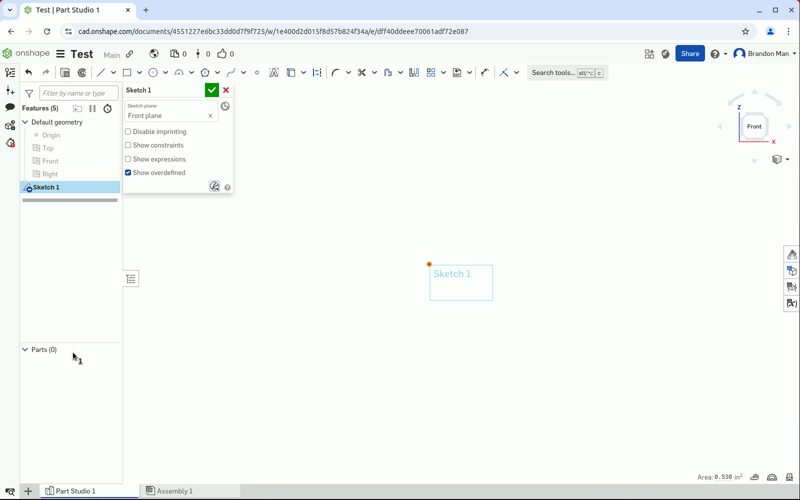
key(shift+y)
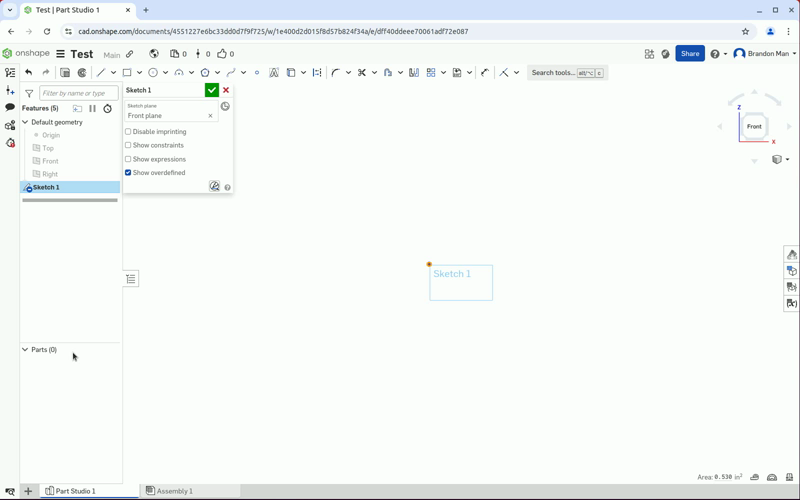
key(shift+e)
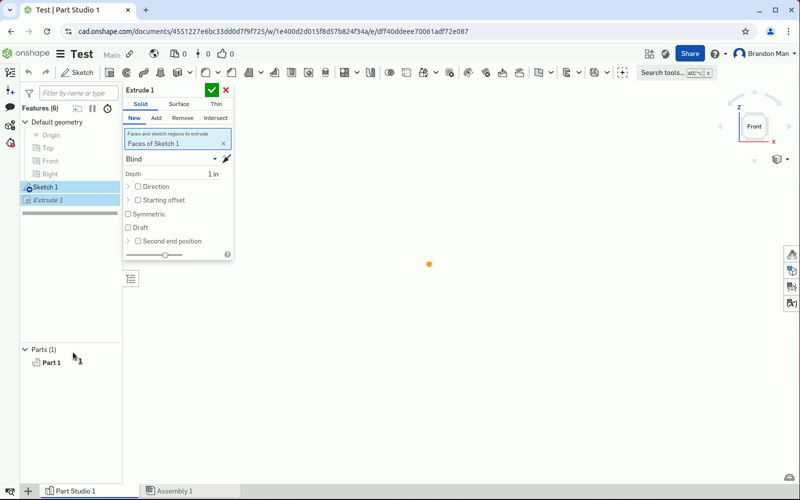
mouse_move(143, 106)
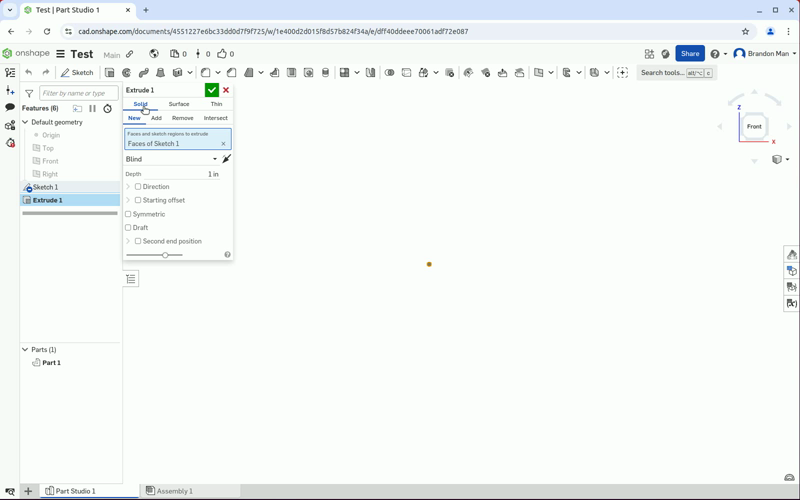
click(143, 106)
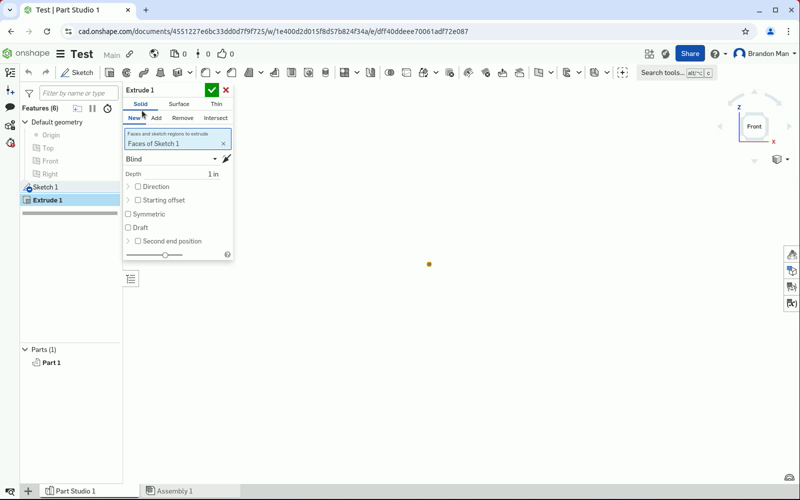
mouse_move(137, 120)
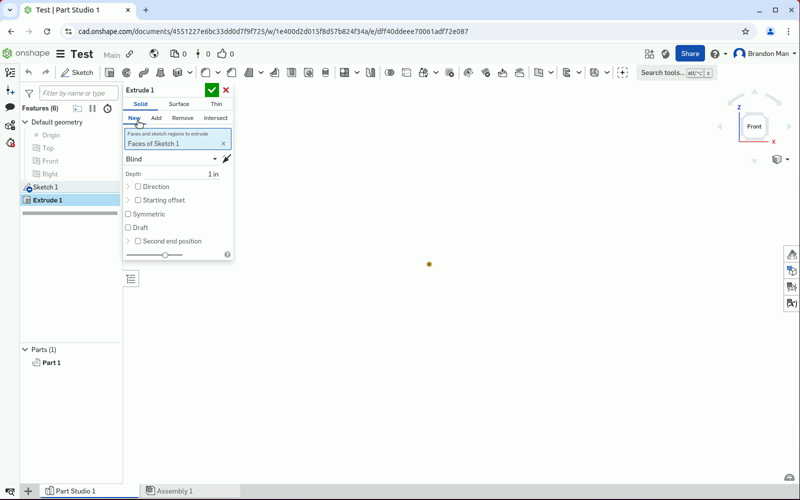
click(137, 120)
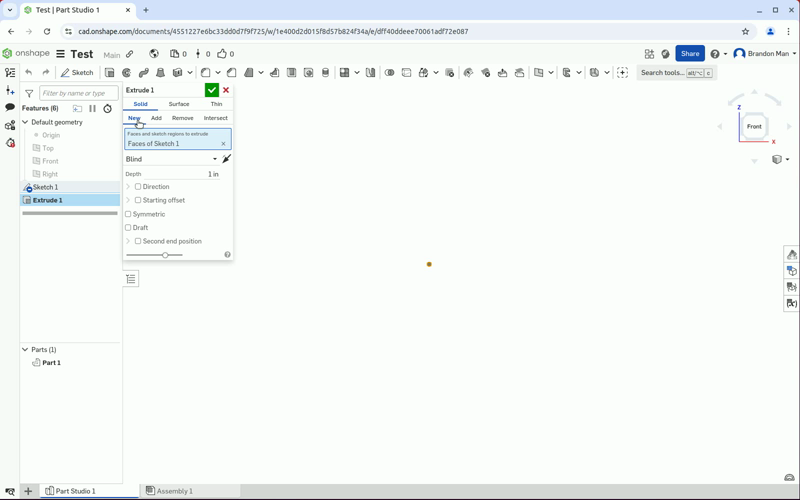
key(tab, 4)
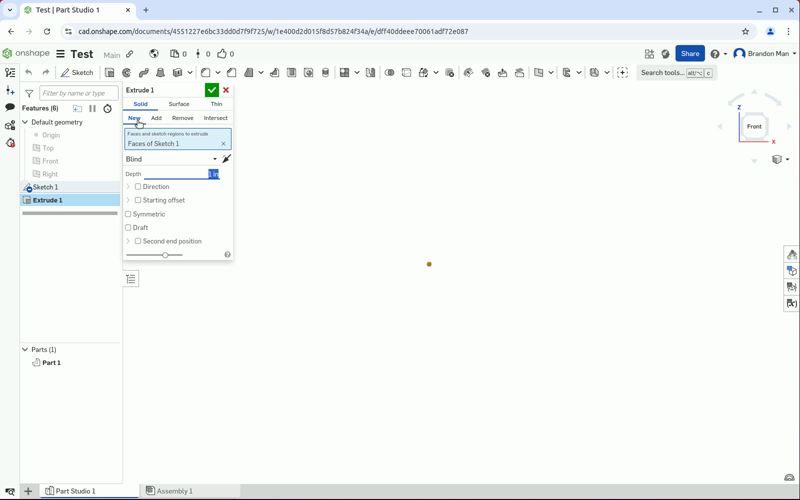
text(2.889)
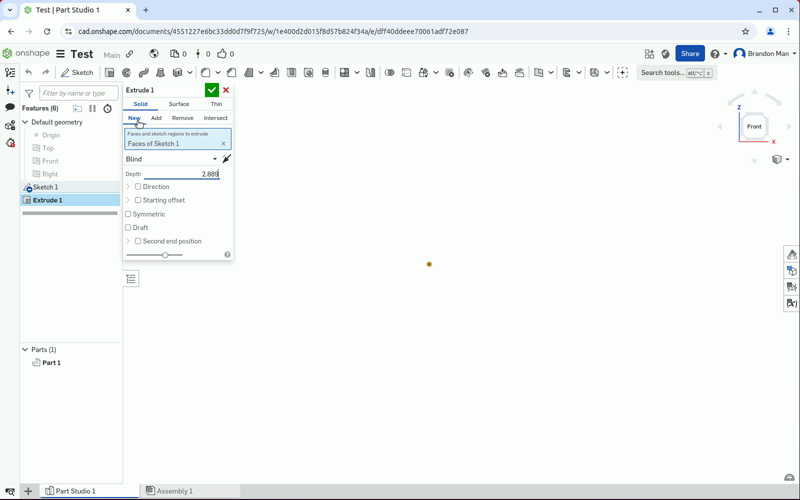
key(enter)
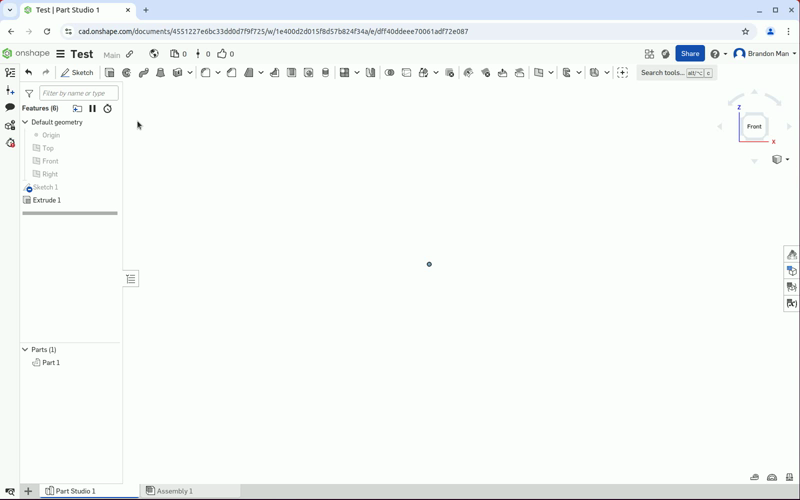
key(shift+h)
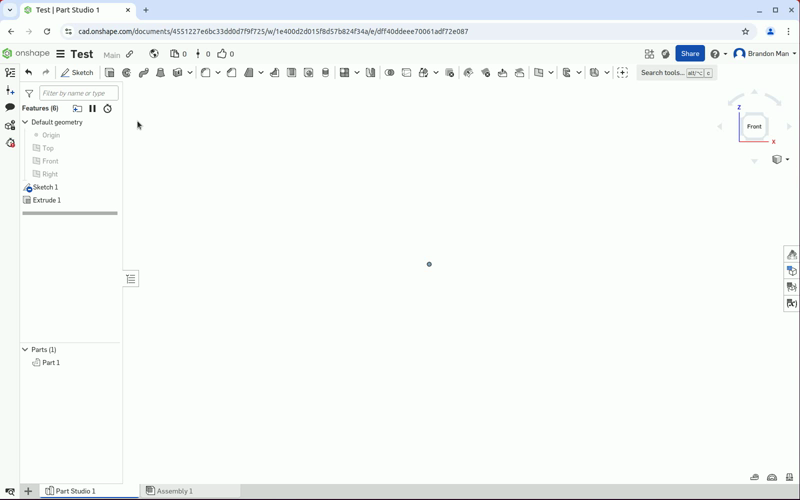
key(shift+h)
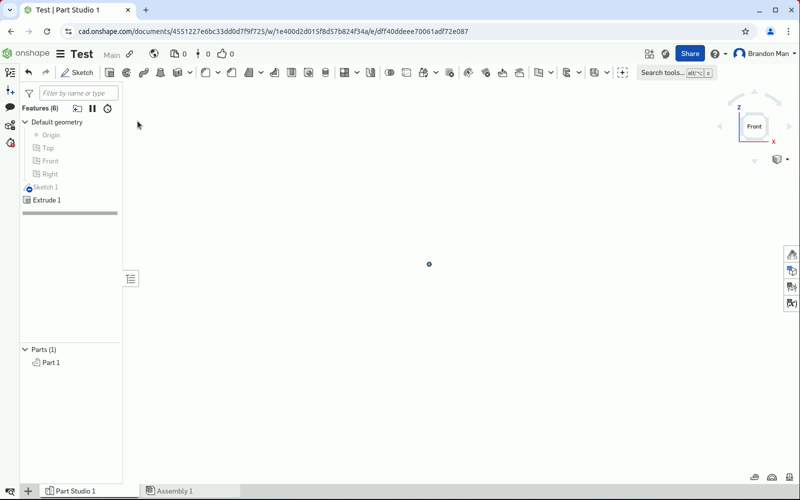
mouse_move(73, 189)
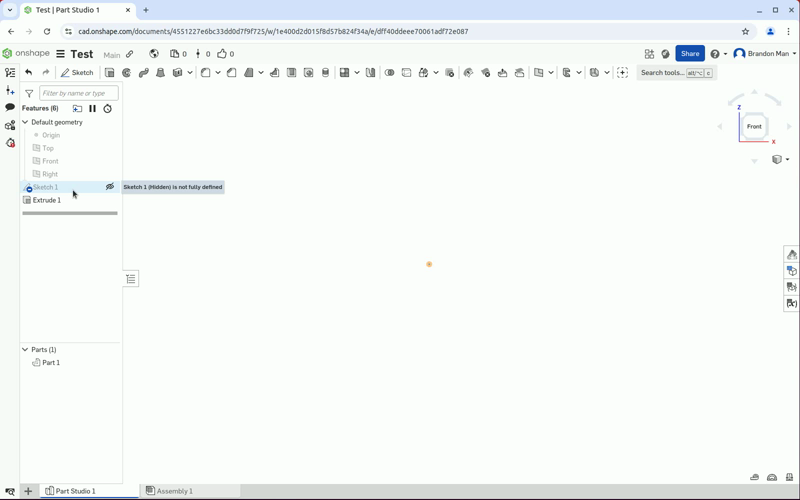
click(73, 189)
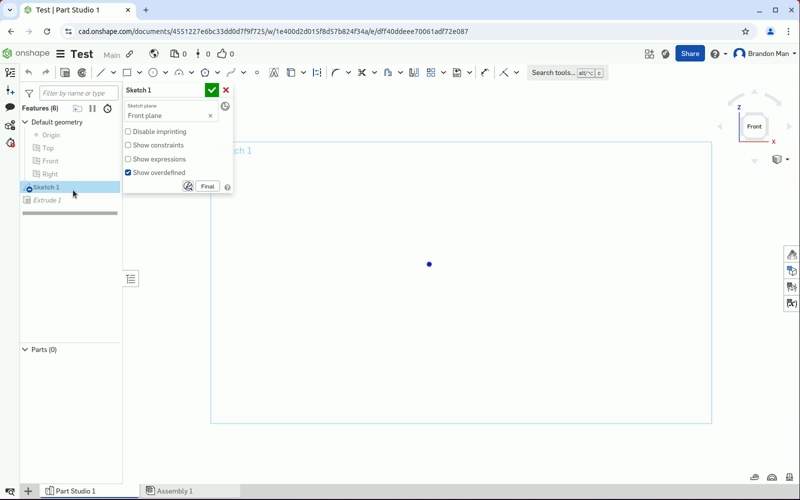
mouse_move(229, 92)
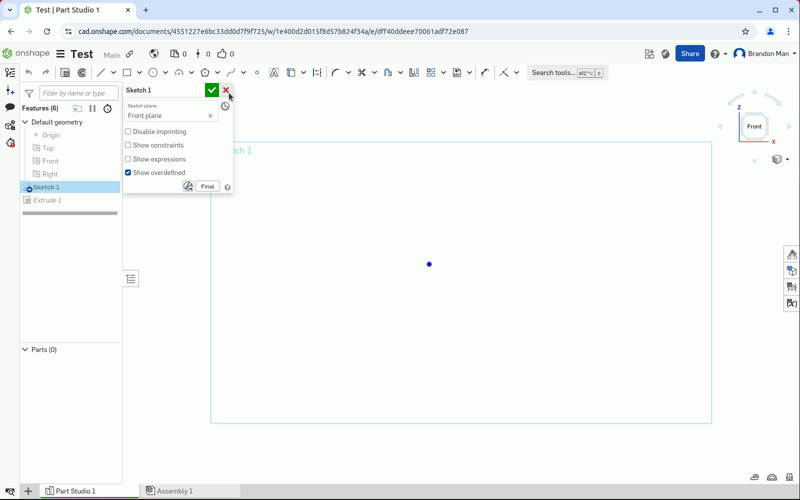
click(229, 92)
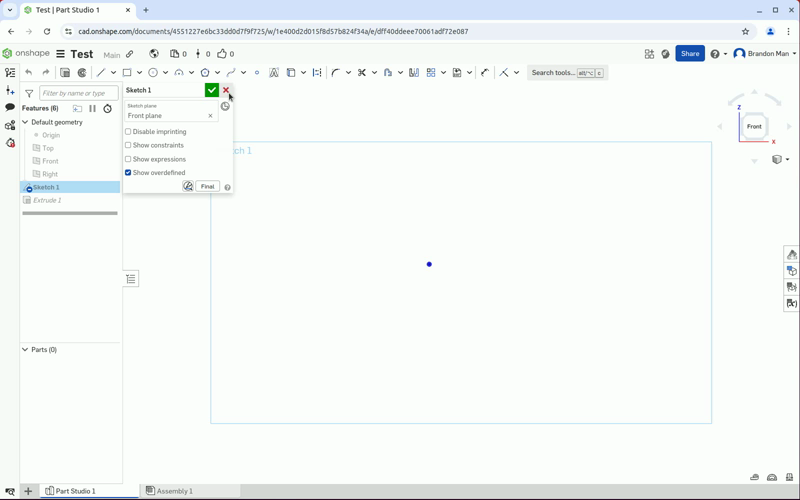
key(shift+s)
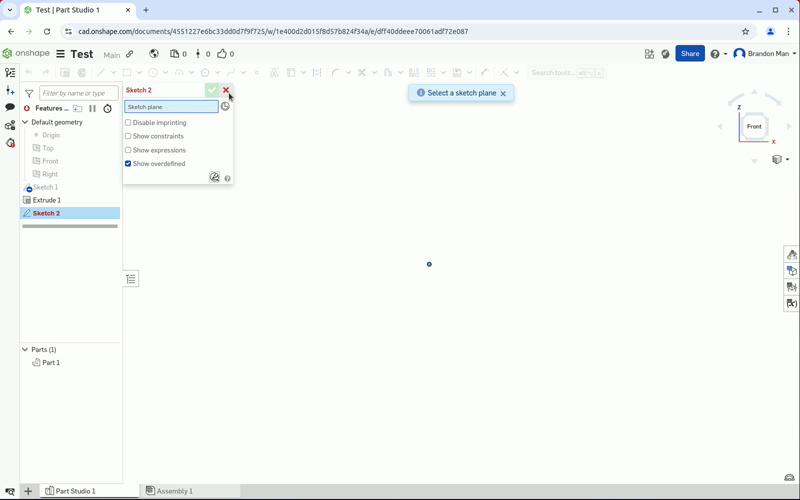
mouse_move(73, 163)
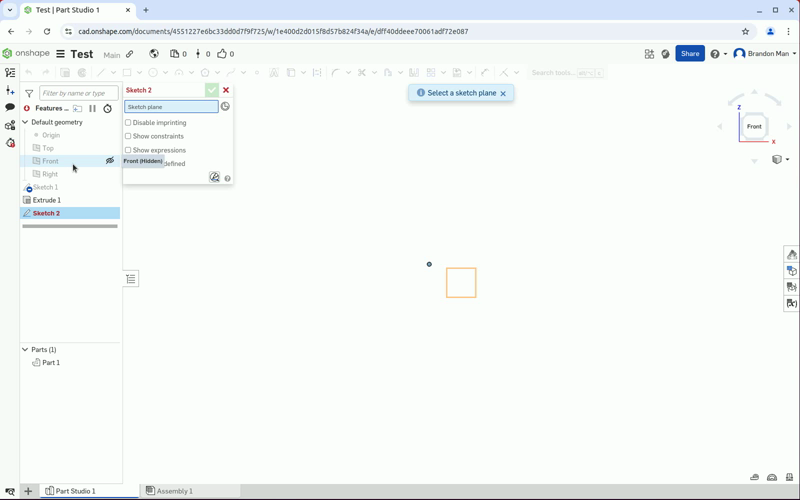
click(73, 163)
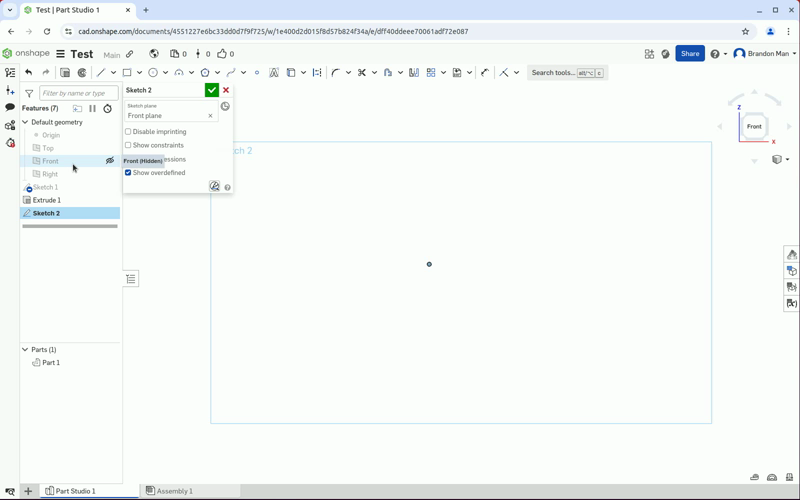
mouse_move(73, 352)
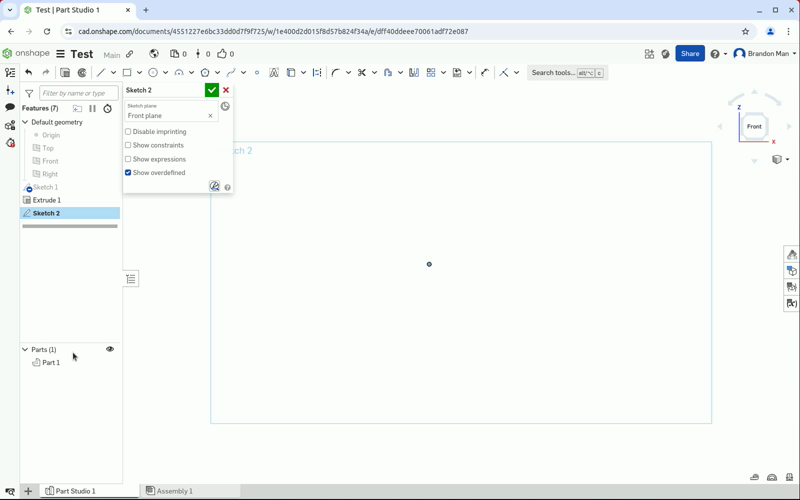
key(y)
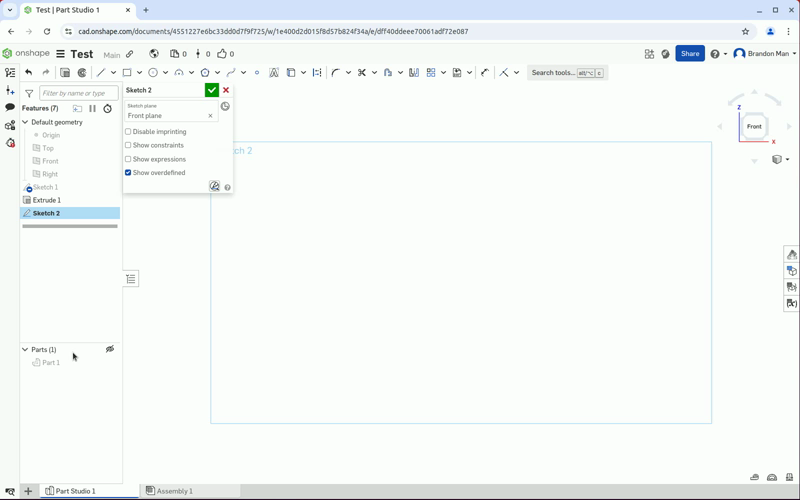
key(c)
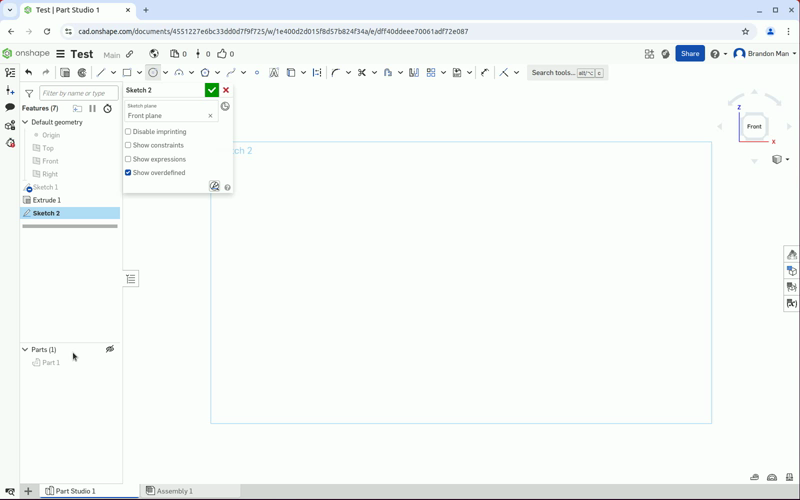
key_down(shift)
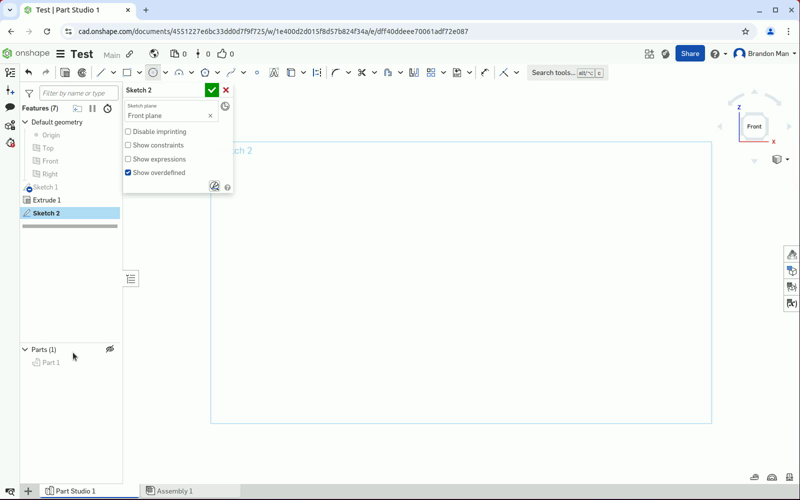
mouse_move(405, 298)
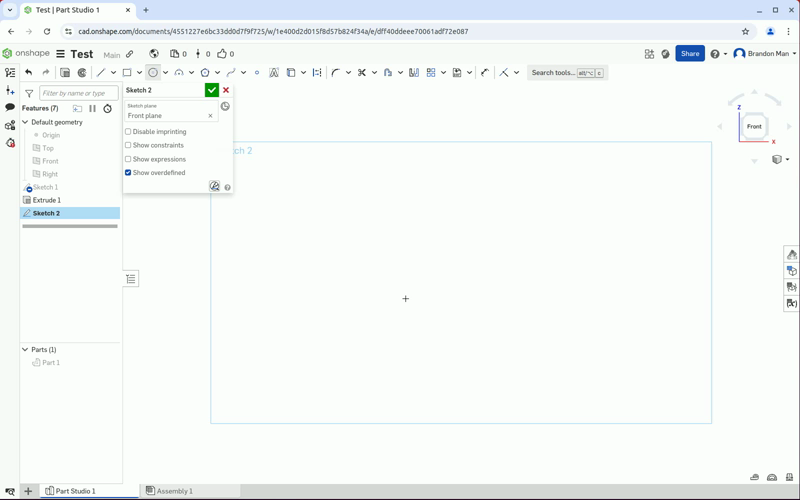
click(405, 298)
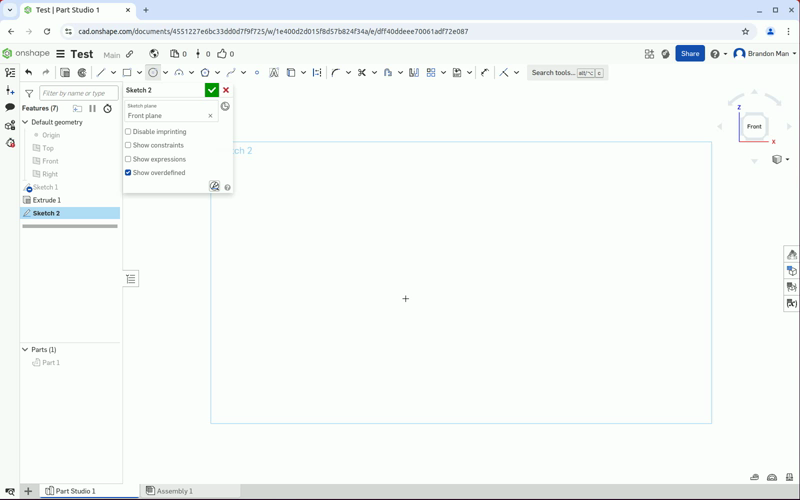
key_up(shift)
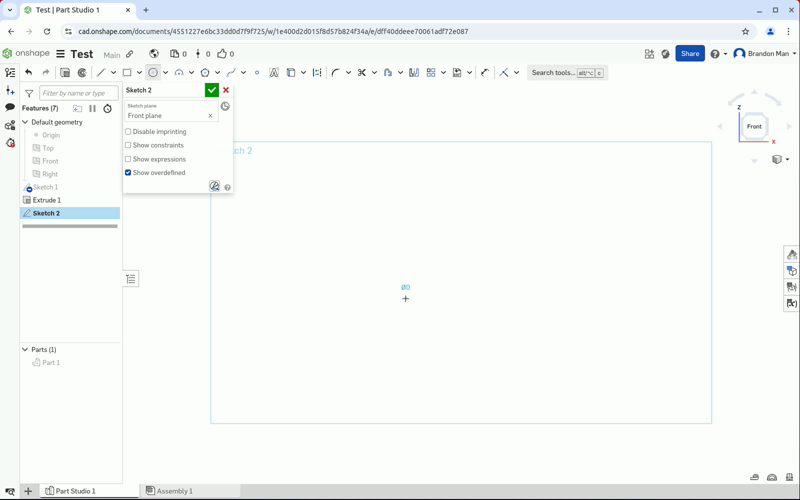
mouse_move(407, 298)
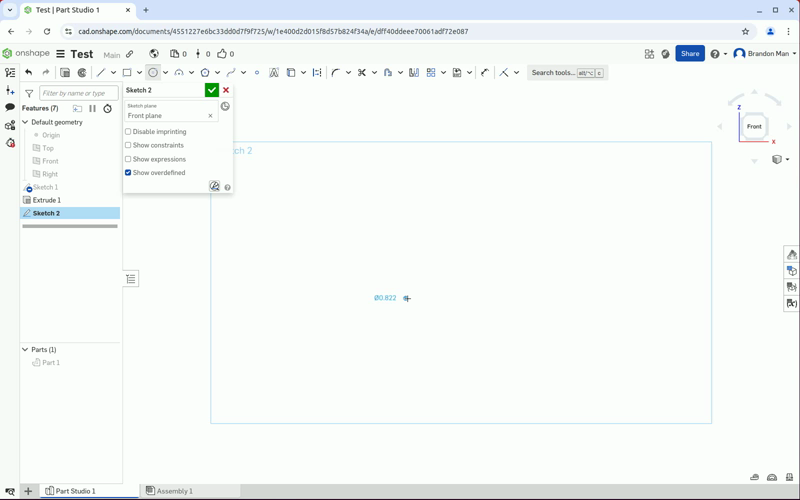
scroll(6)
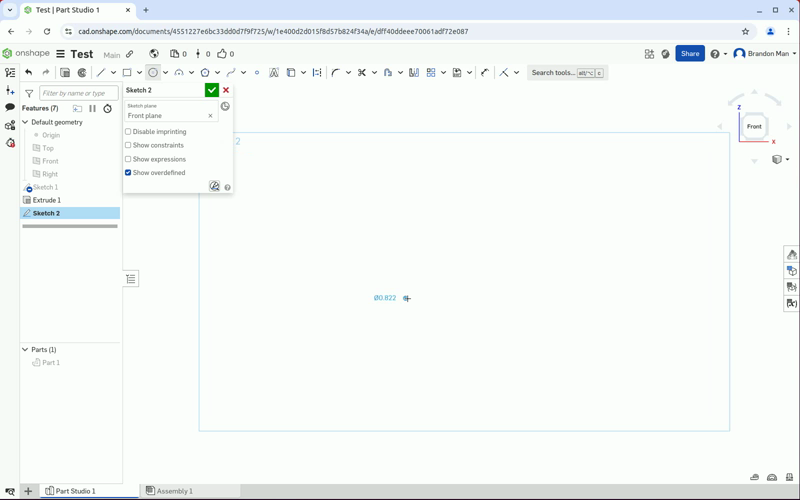
scroll(6)
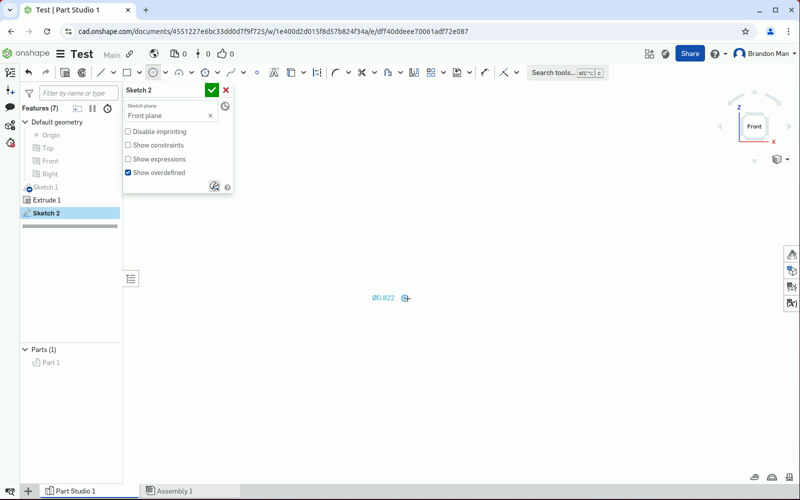
scroll(6)
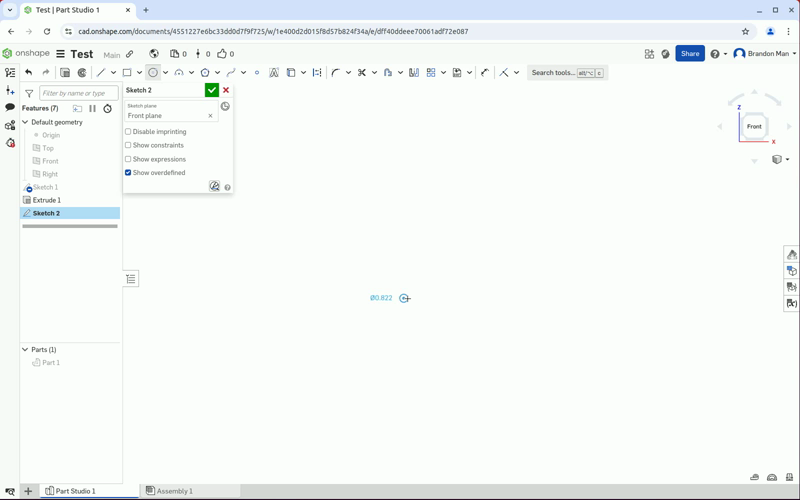
scroll(6)
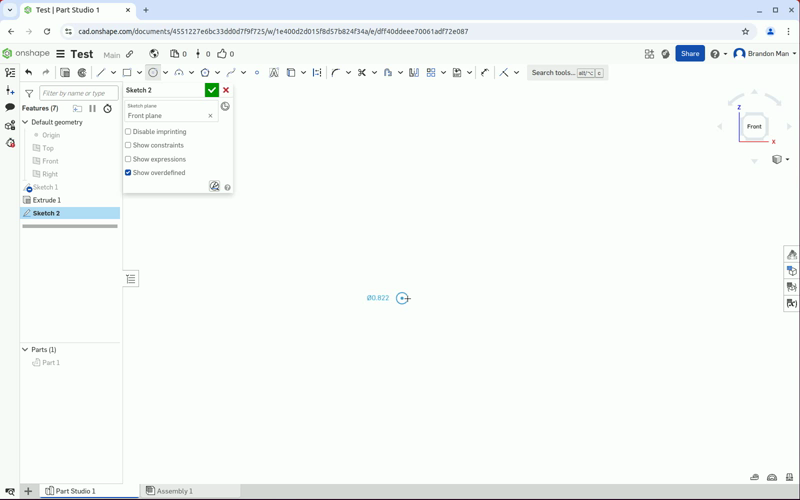
scroll(6)
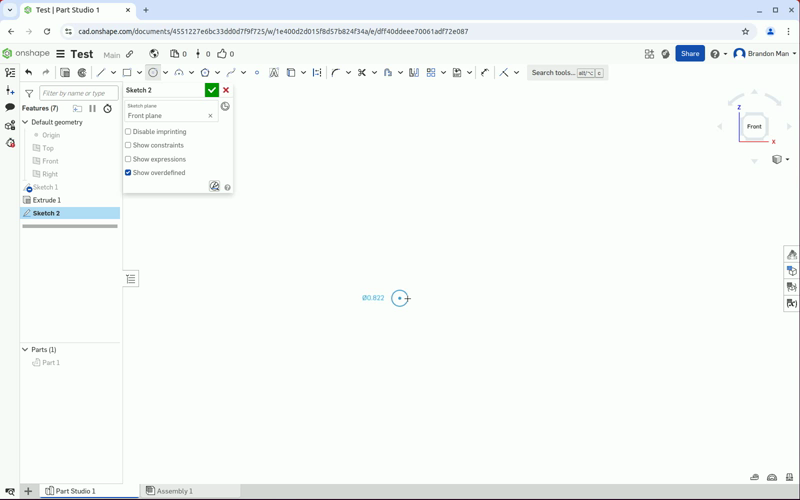
scroll(6)
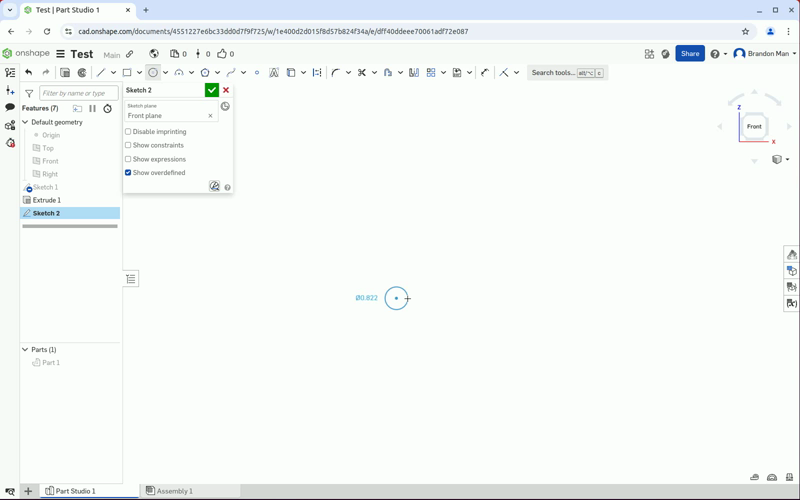
scroll(6)
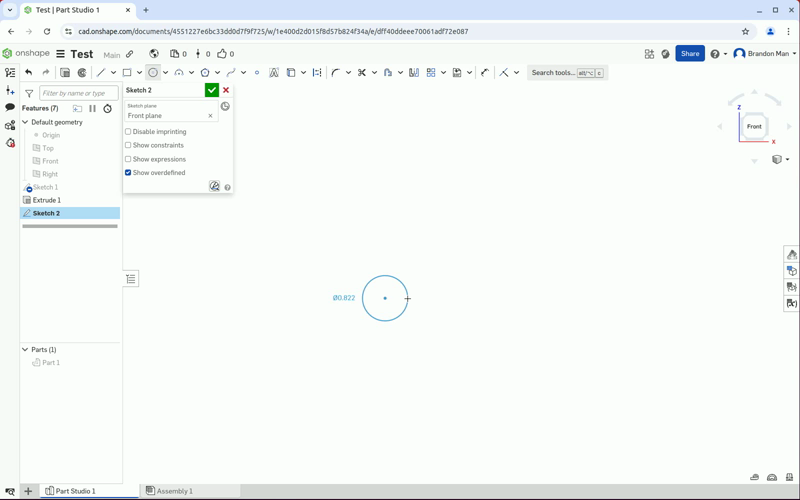
click(407, 298)
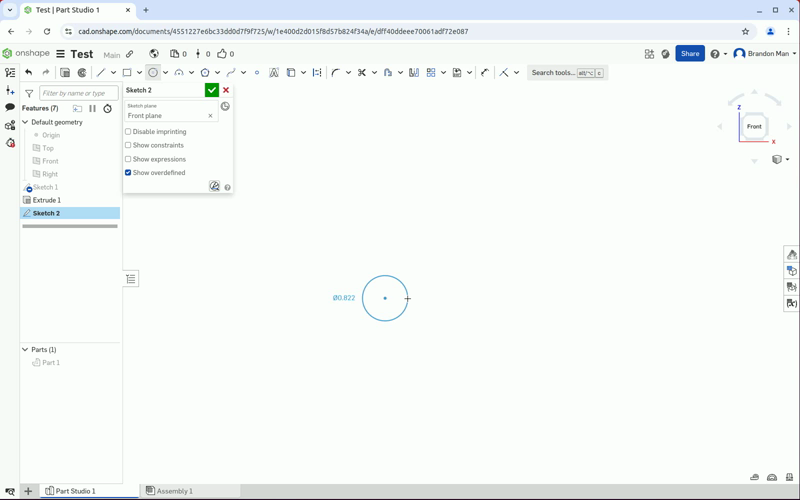
scroll(-6)
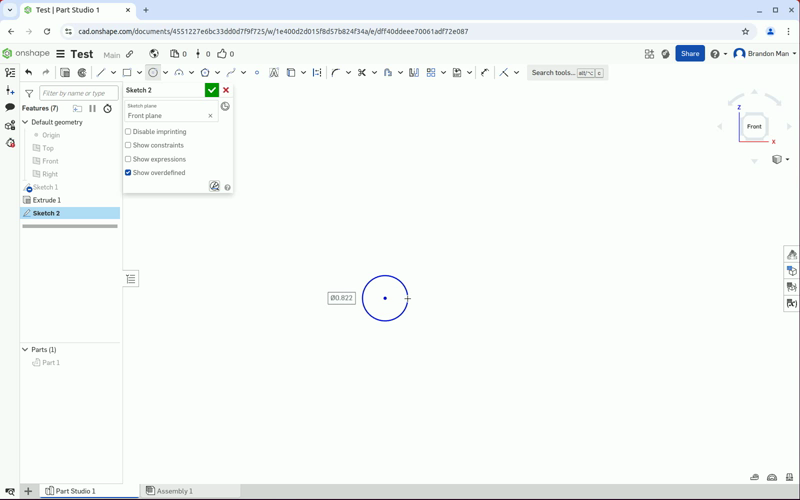
scroll(-6)
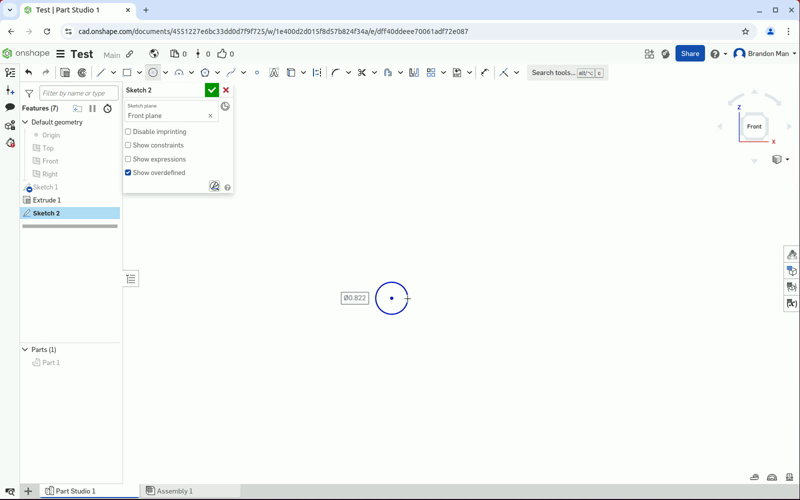
scroll(-6)
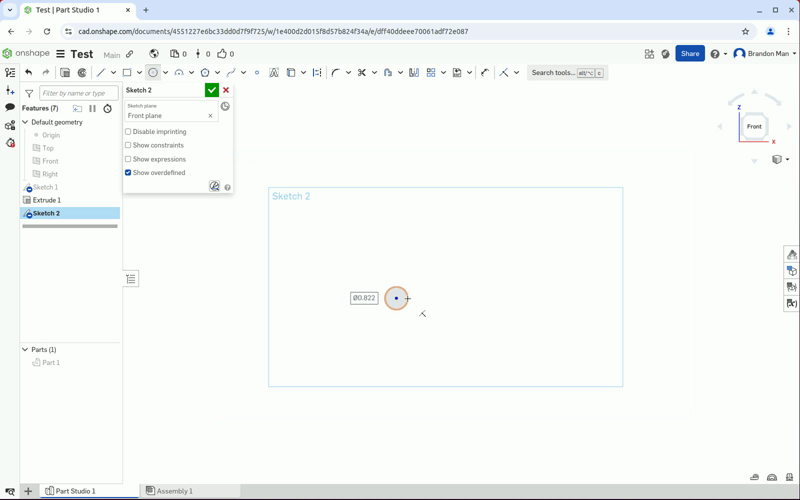
scroll(-6)
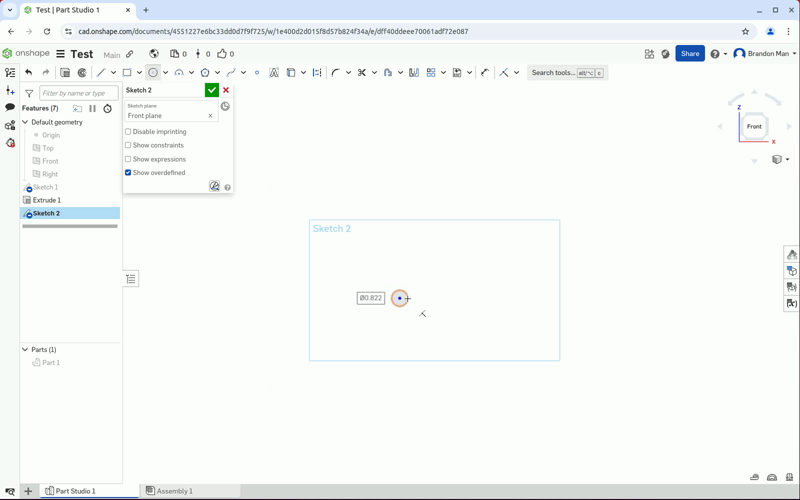
scroll(-6)
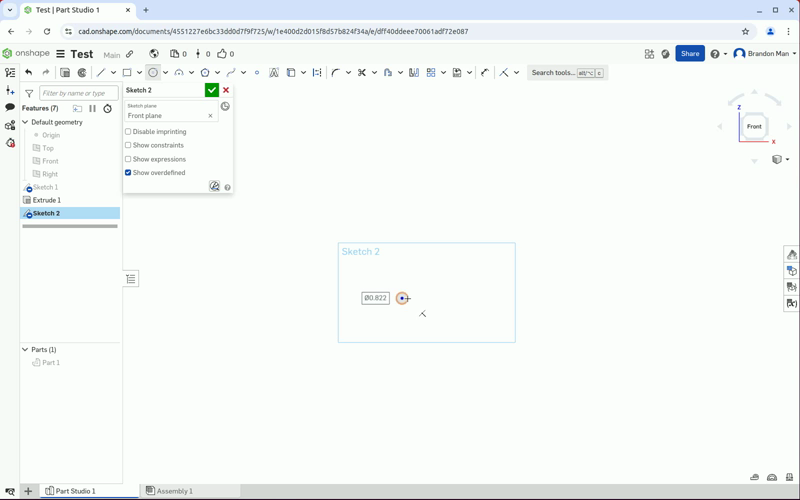
scroll(-6)
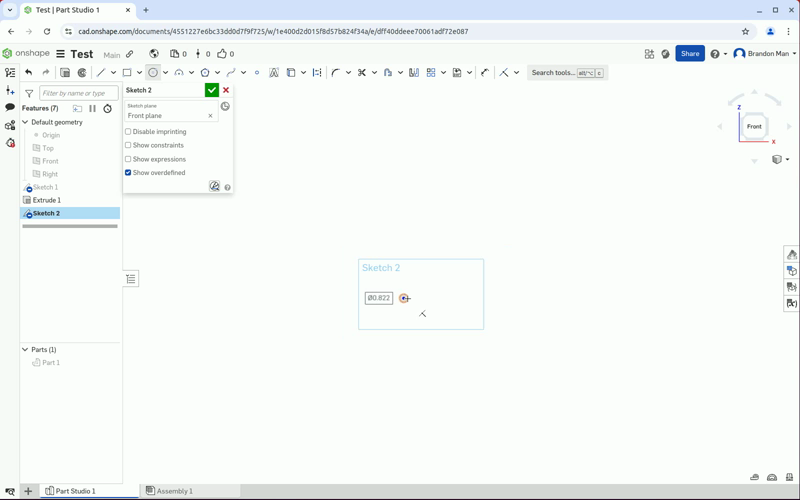
scroll(-6)
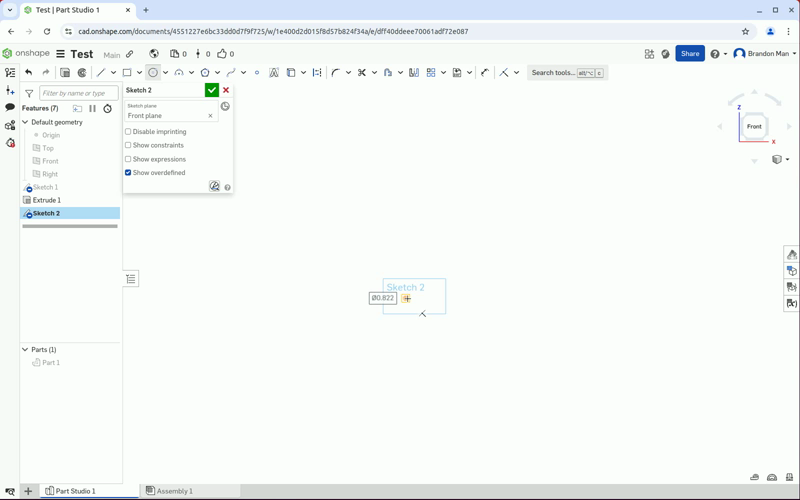
key(esc)
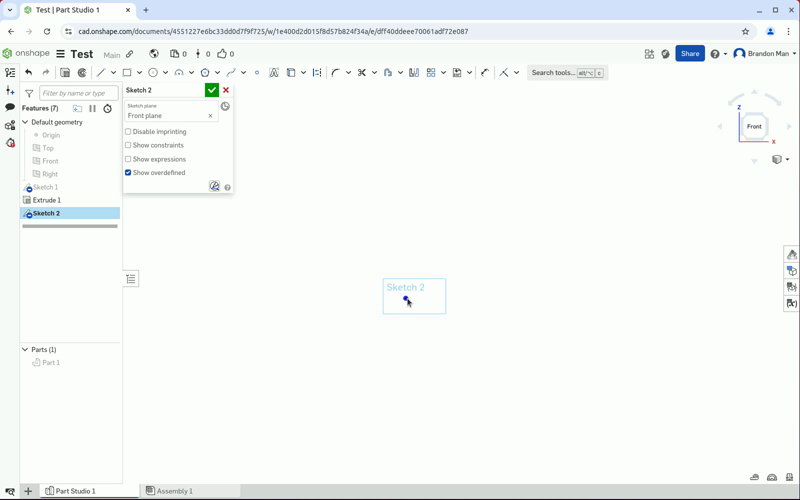
mouse_move(405, 298)
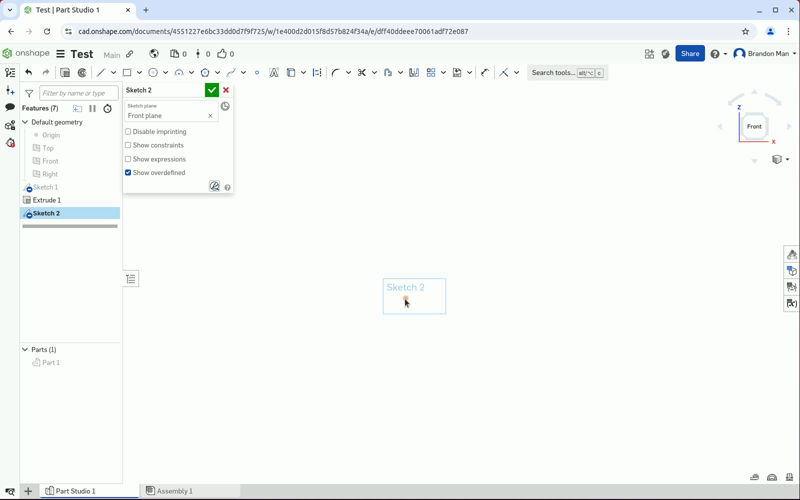
scroll(6)
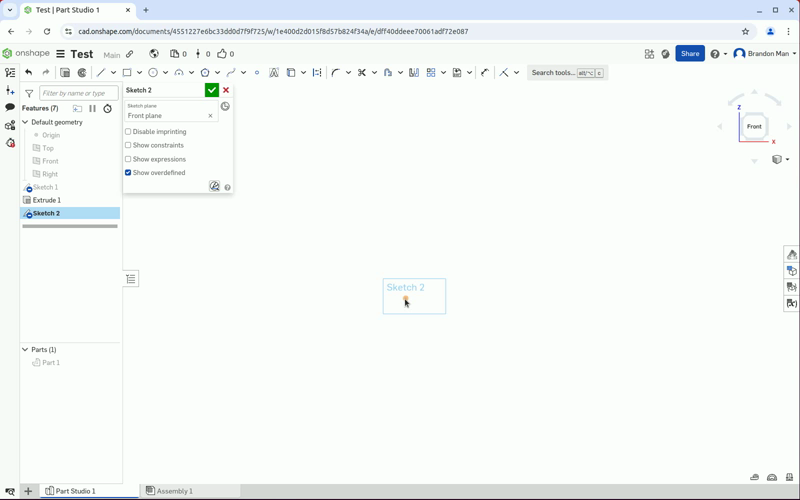
scroll(6)
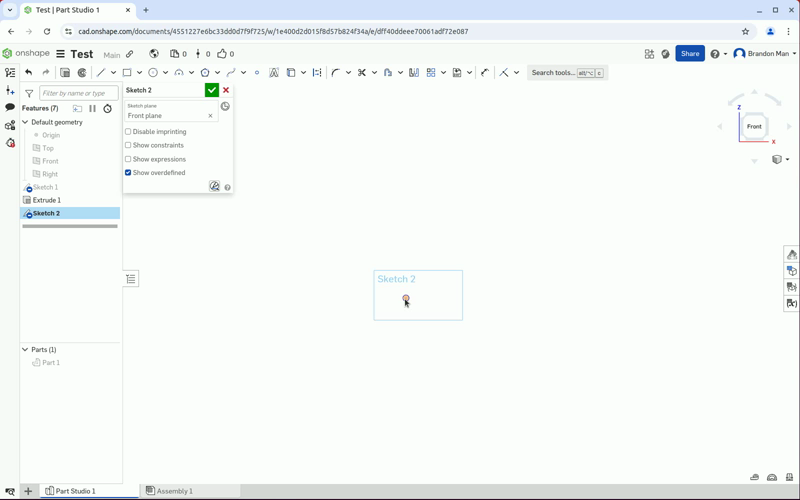
scroll(6)
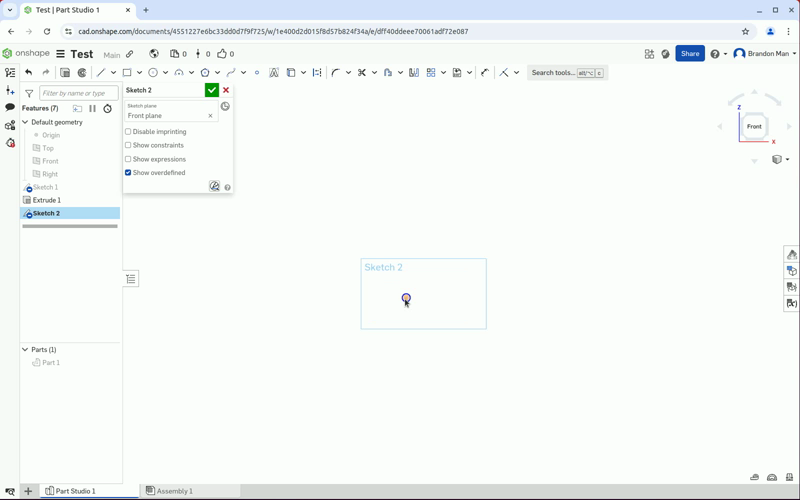
scroll(6)
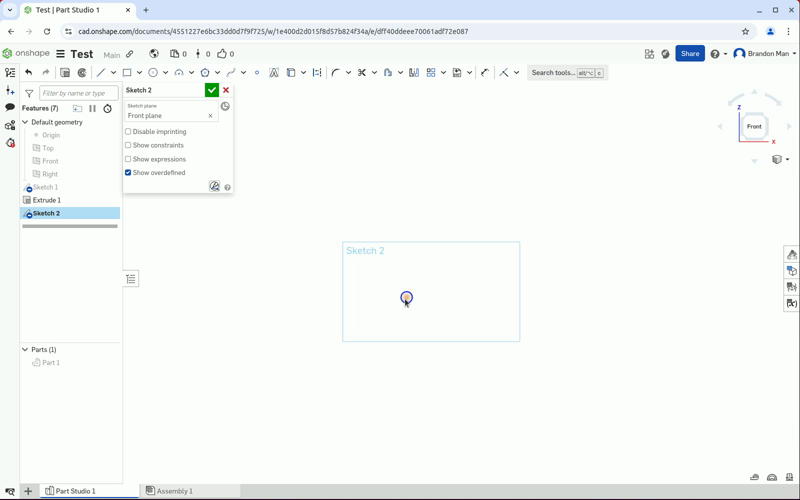
scroll(6)
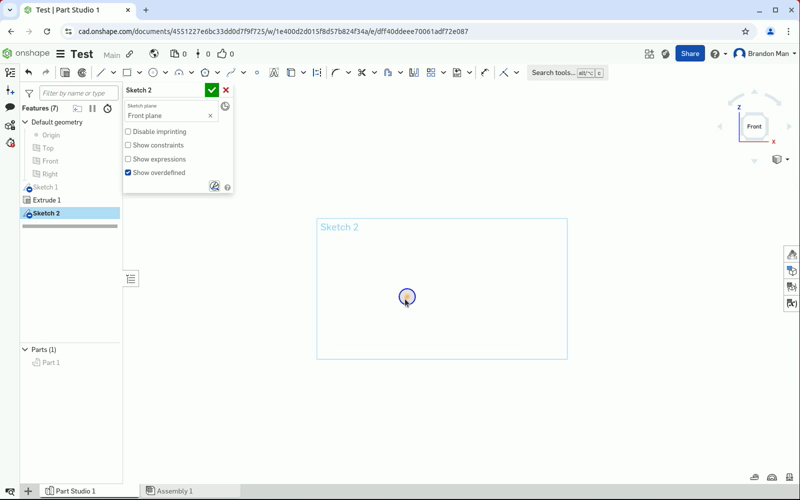
scroll(6)
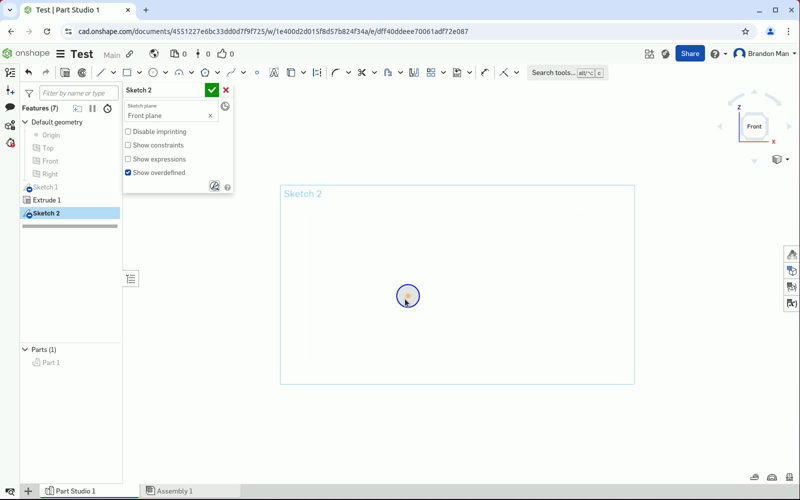
scroll(6)
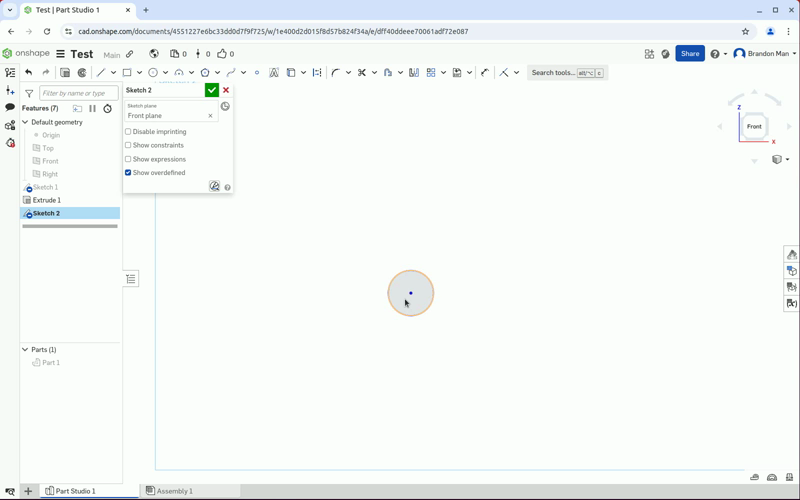
click(405, 298)
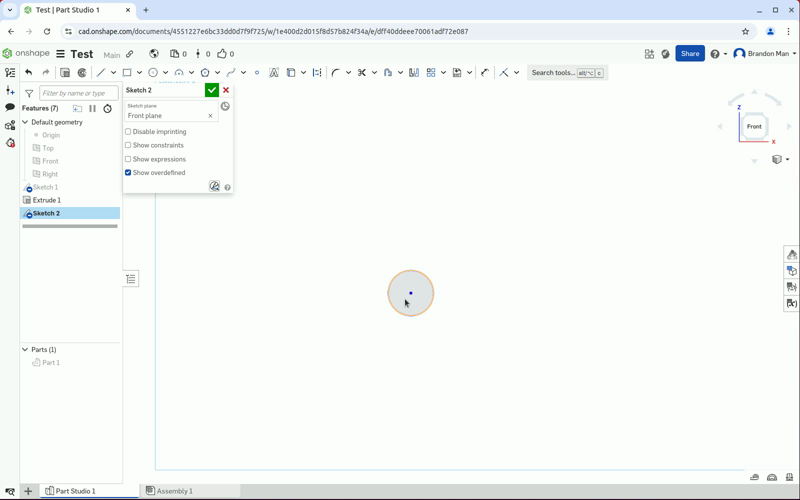
scroll(-6)
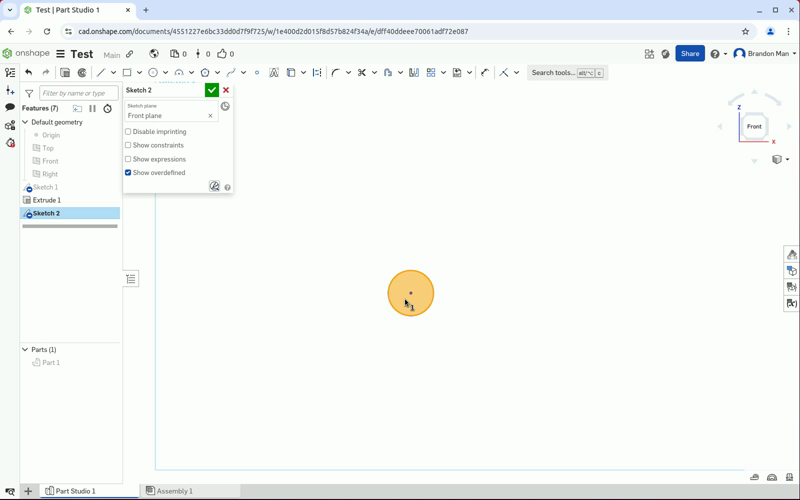
scroll(-6)
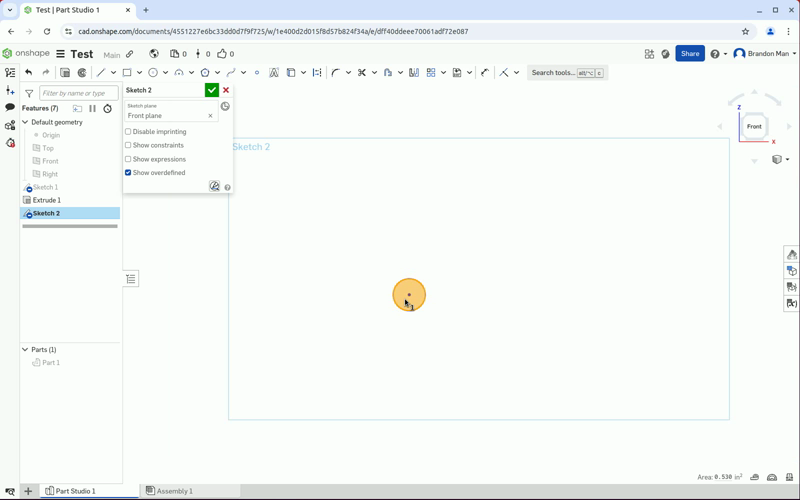
scroll(-6)
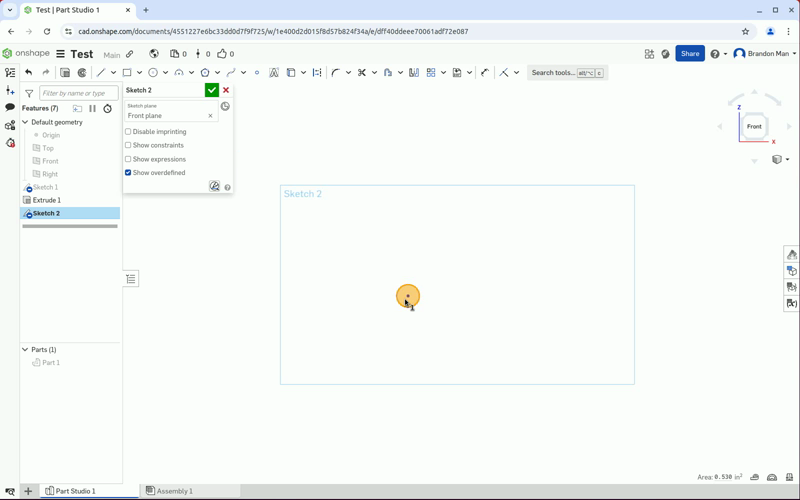
scroll(-6)
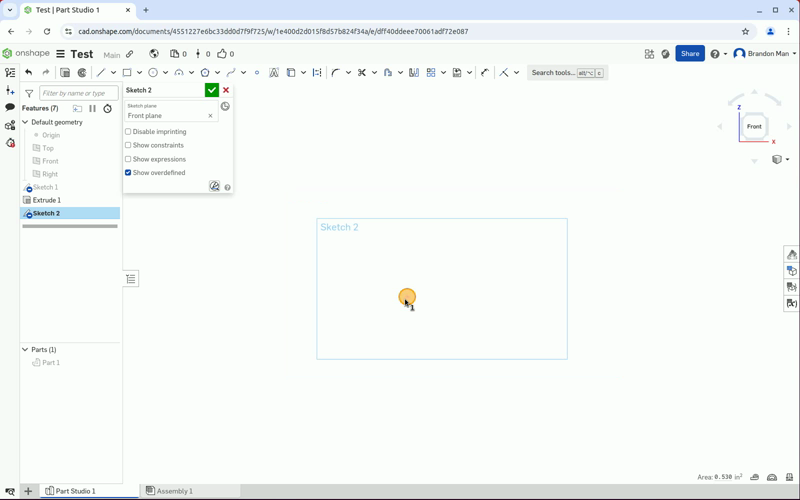
scroll(-6)
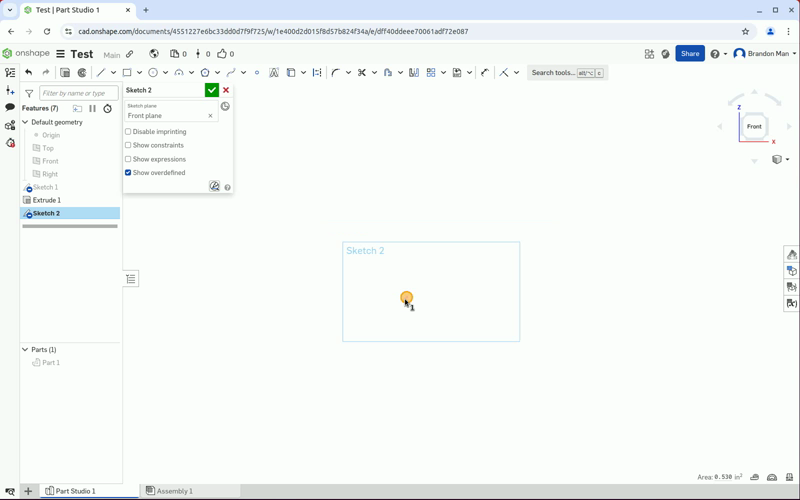
scroll(-6)
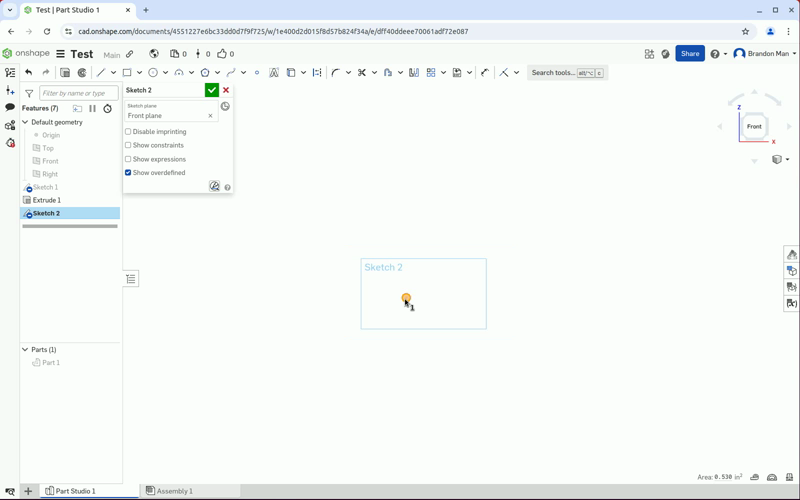
scroll(-6)
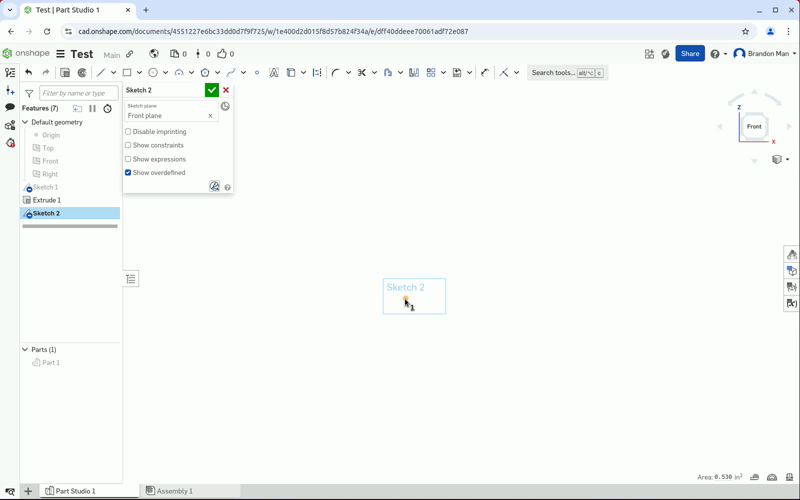
mouse_move(73, 352)
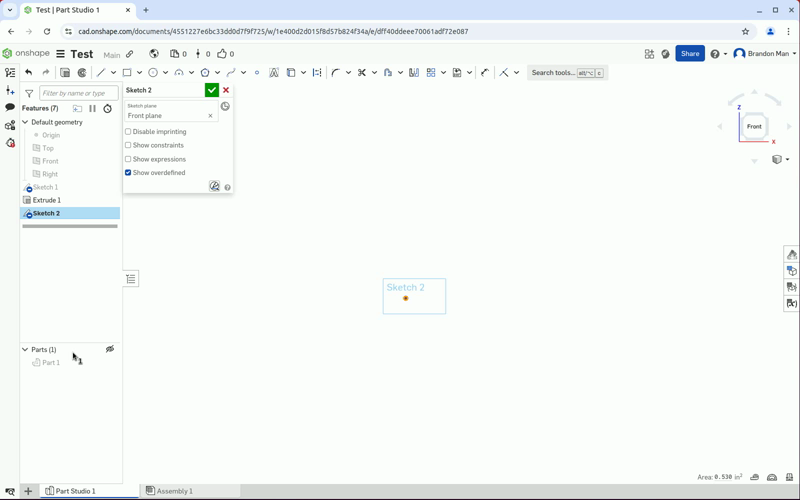
key(shift+y)
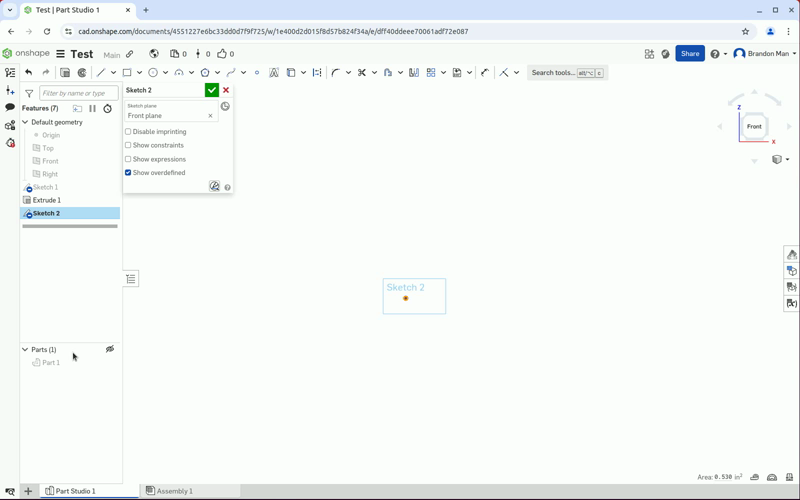
key(shift+e)
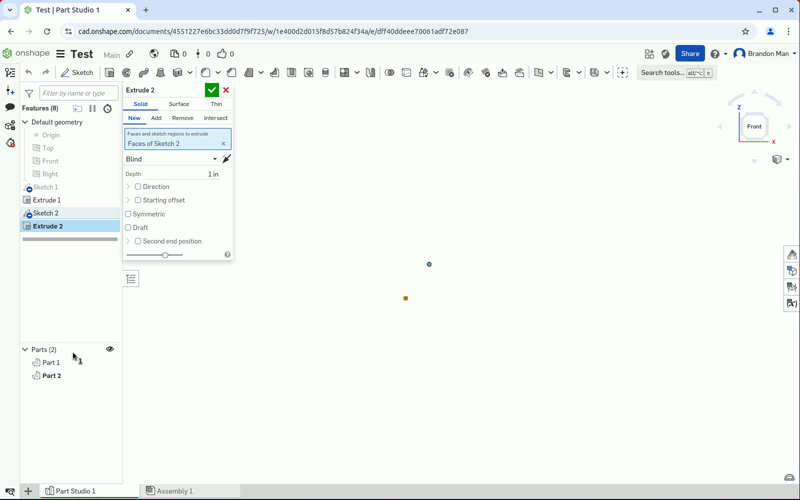
mouse_move(143, 106)
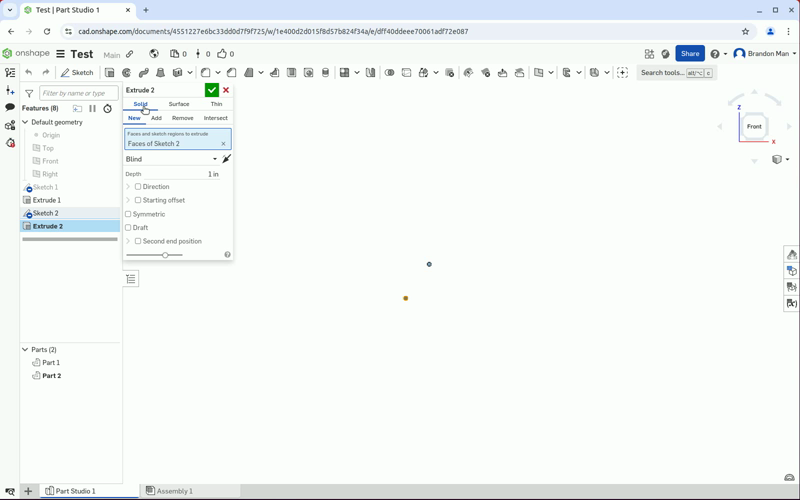
click(143, 106)
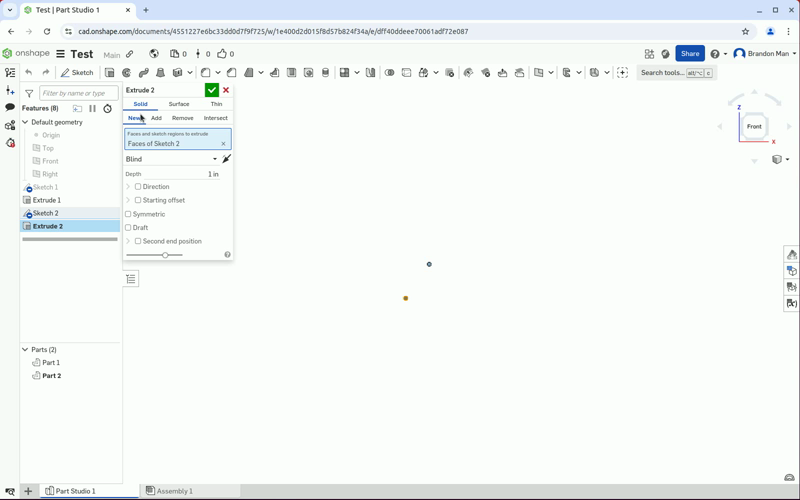
mouse_move(137, 120)
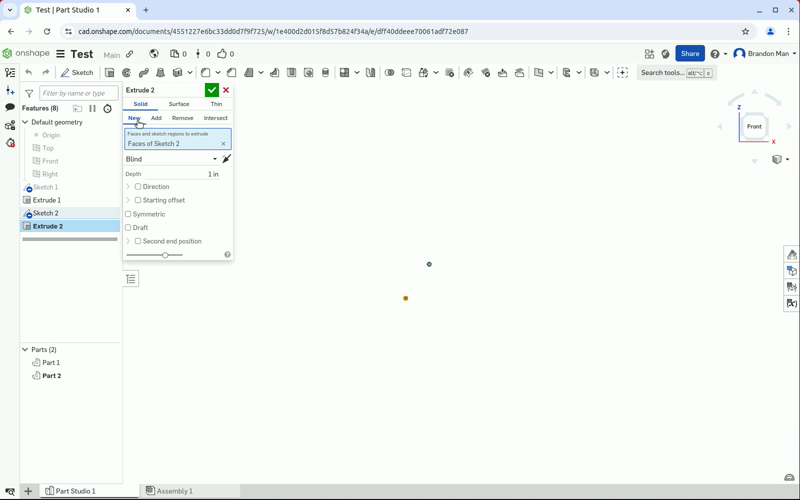
click(137, 120)
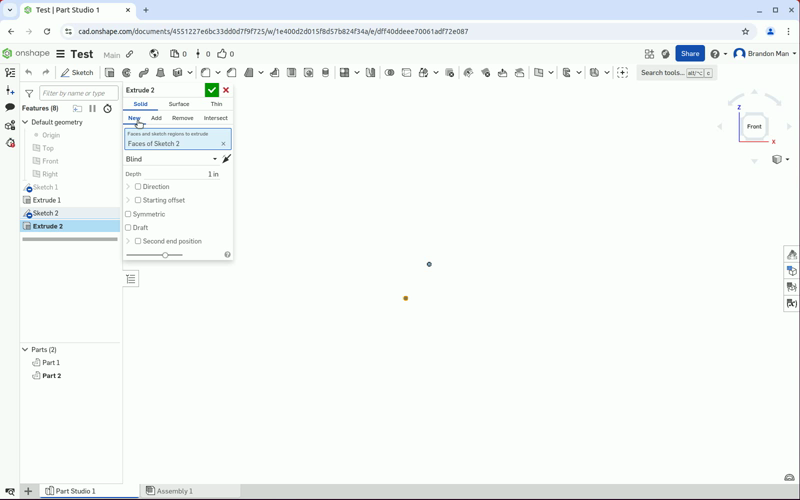
key(tab, 4)
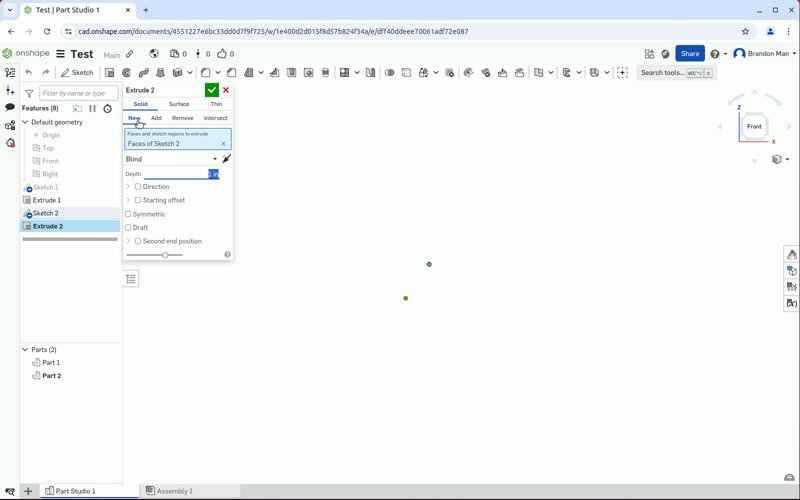
text(2.889)
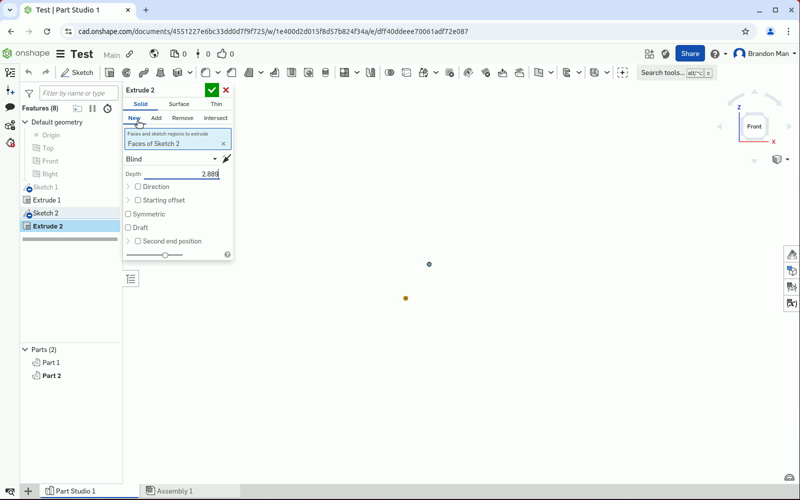
key(enter)
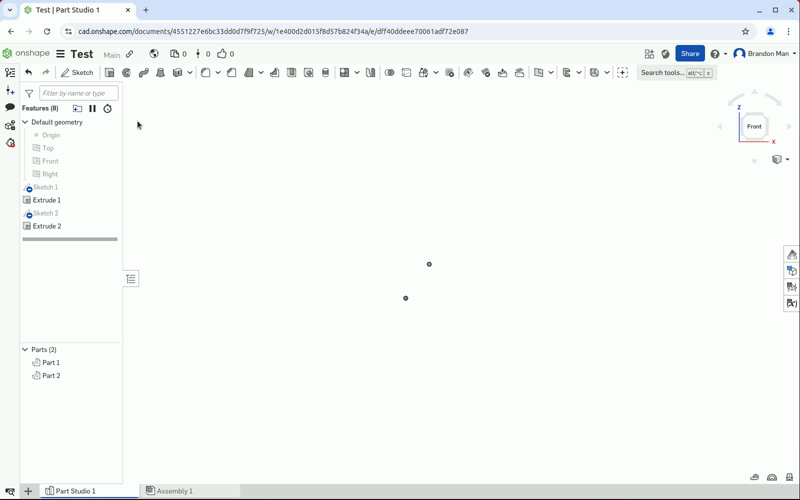
key(shift+h)
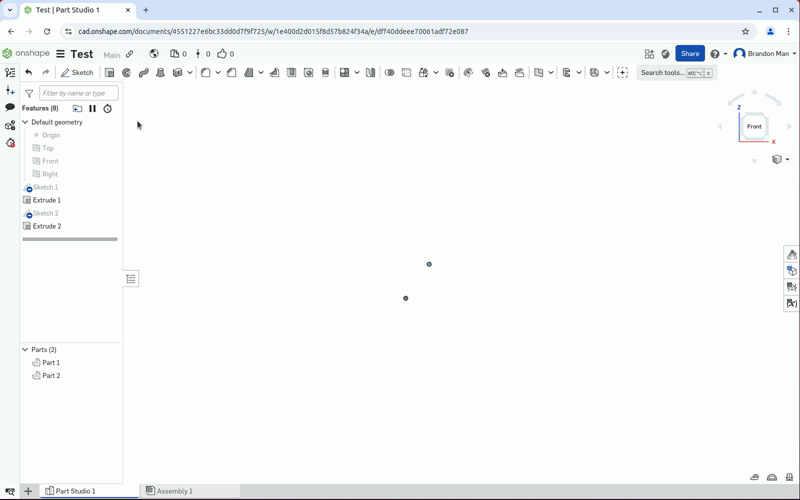
key(shift+h)
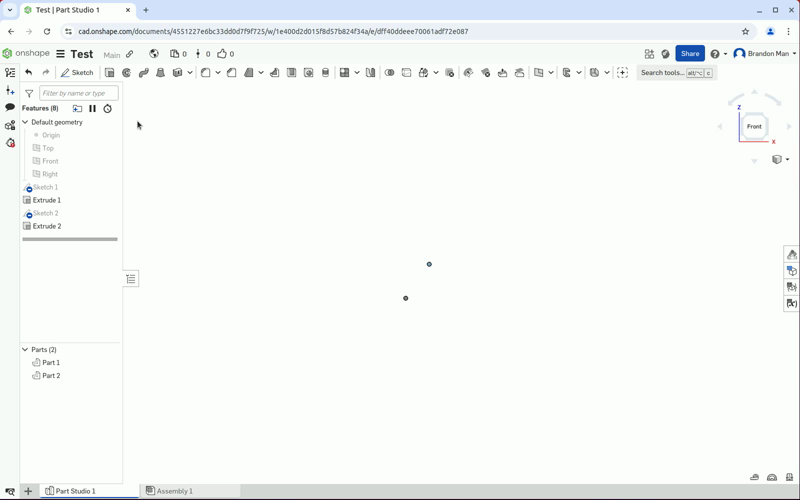
mouse_move(73, 189)
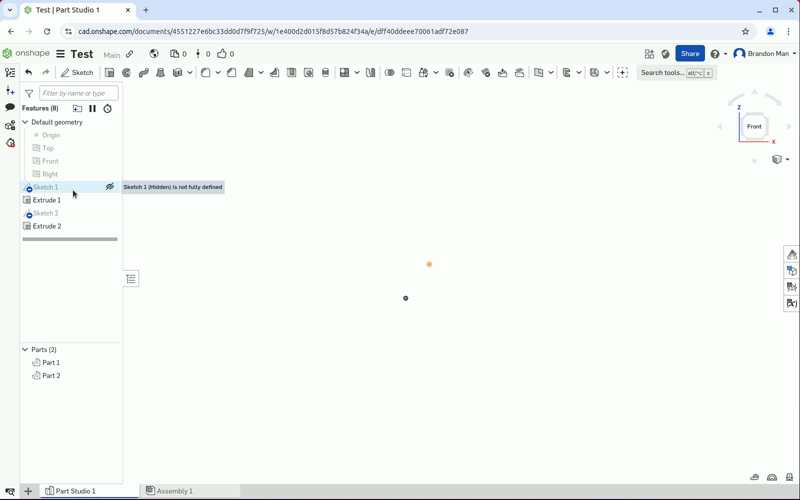
click(73, 189)
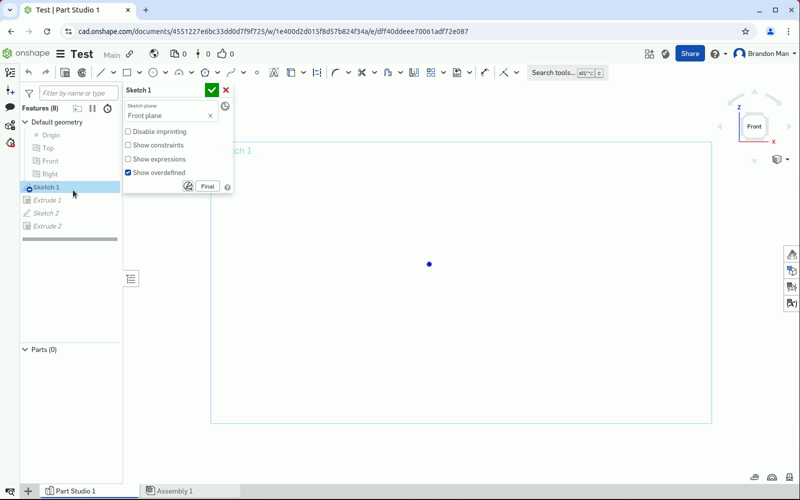
mouse_move(229, 92)
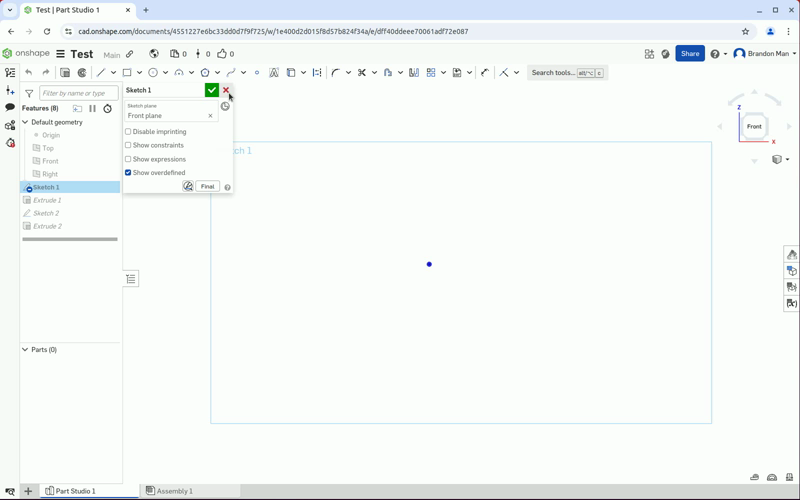
click(229, 92)
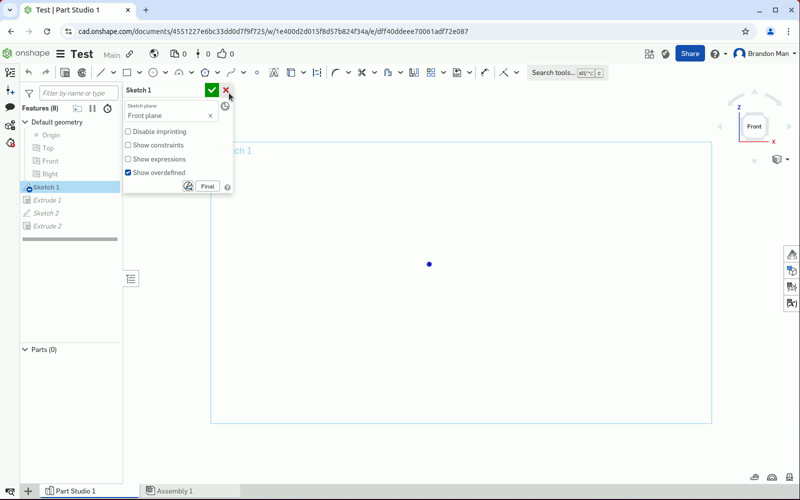
key(shift+s)
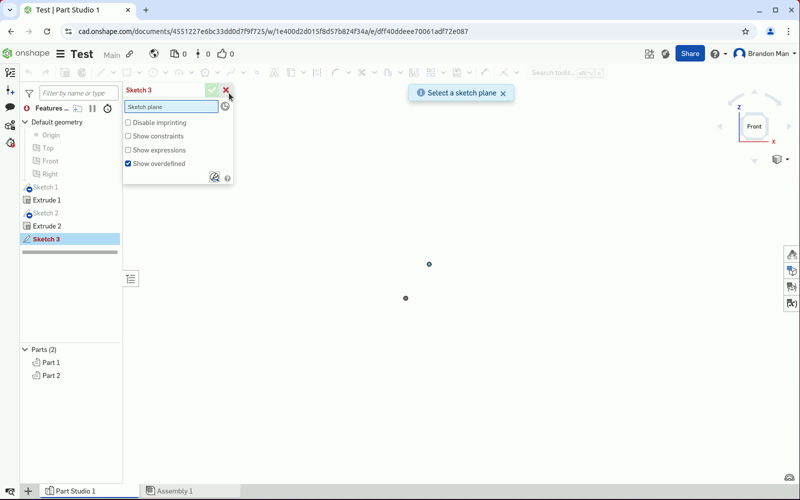
mouse_move(73, 163)
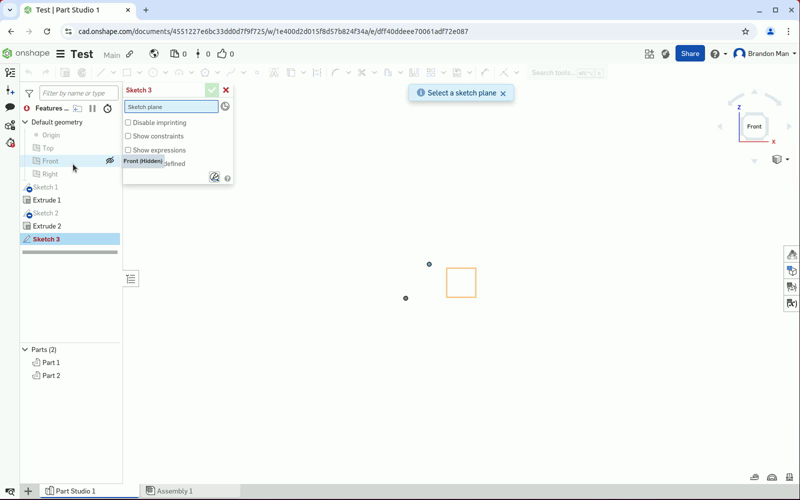
click(73, 163)
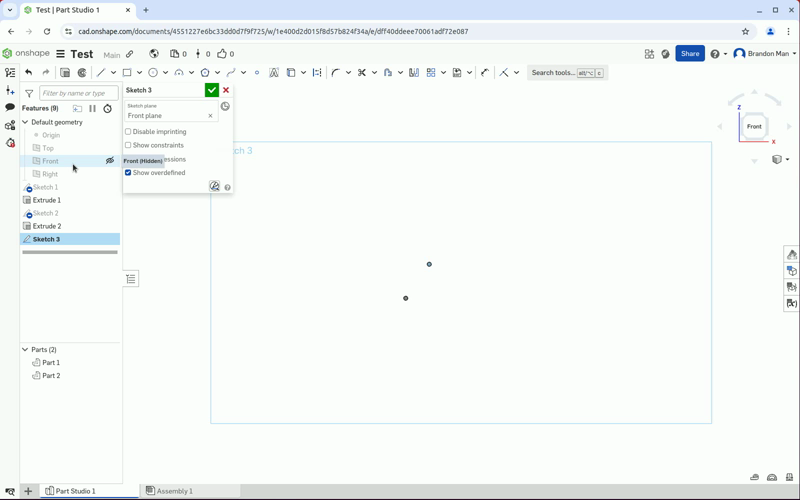
mouse_move(73, 352)
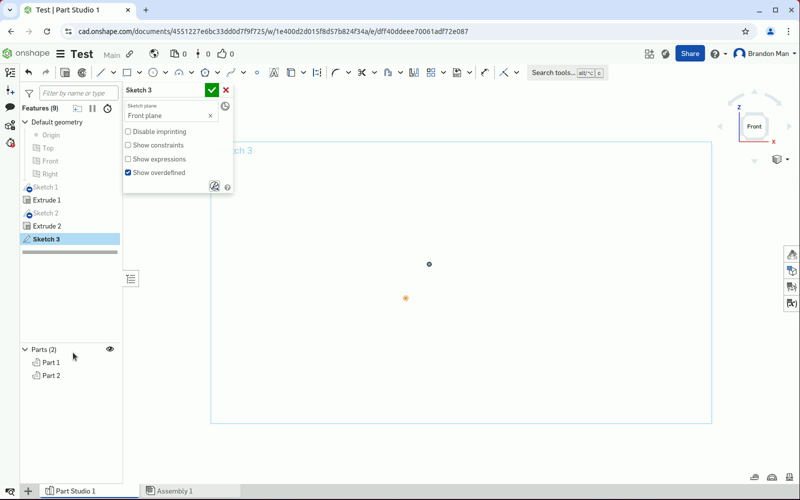
key(y)
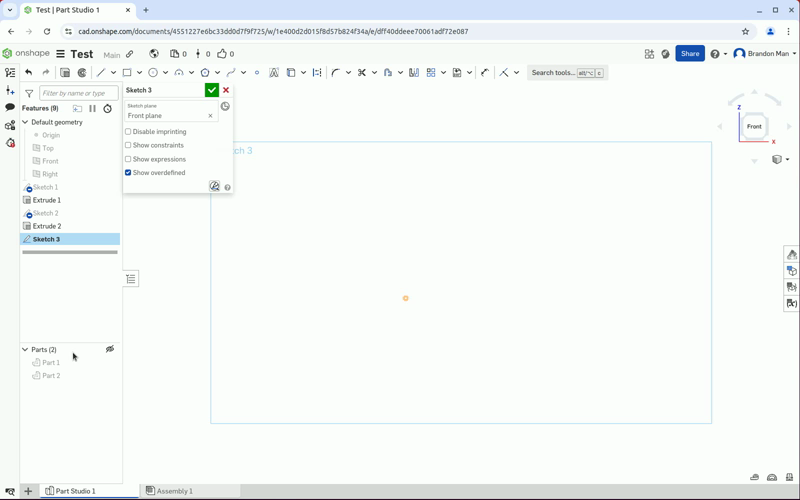
key(c)
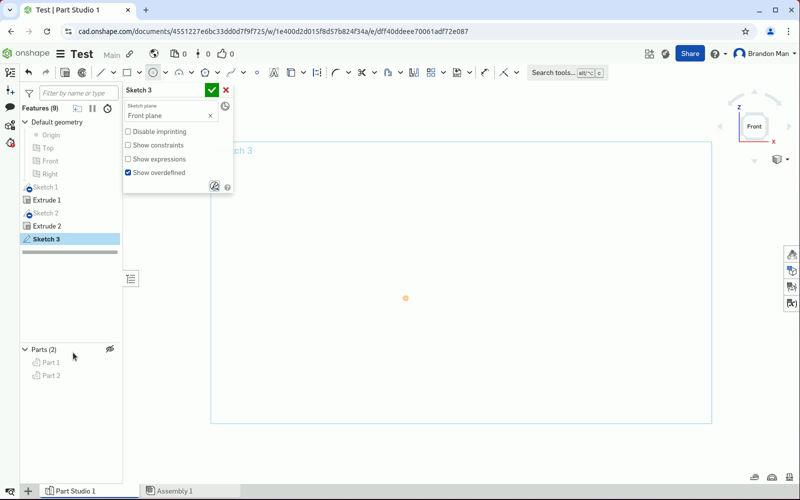
key_down(shift)
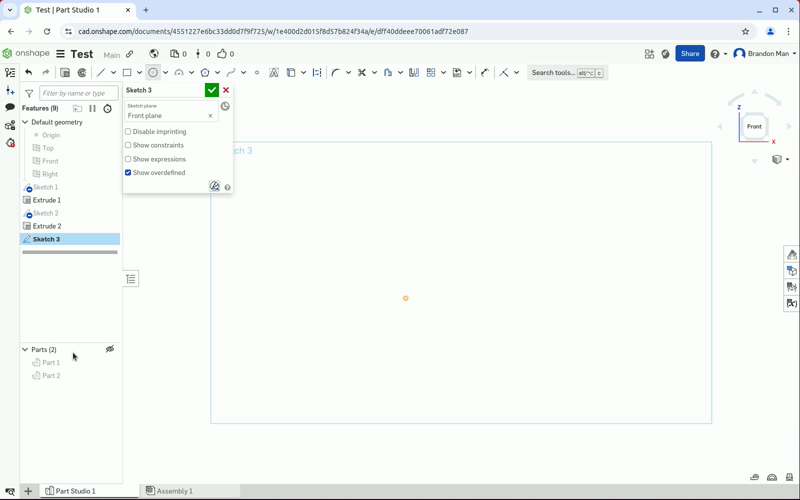
mouse_move(350, 320)
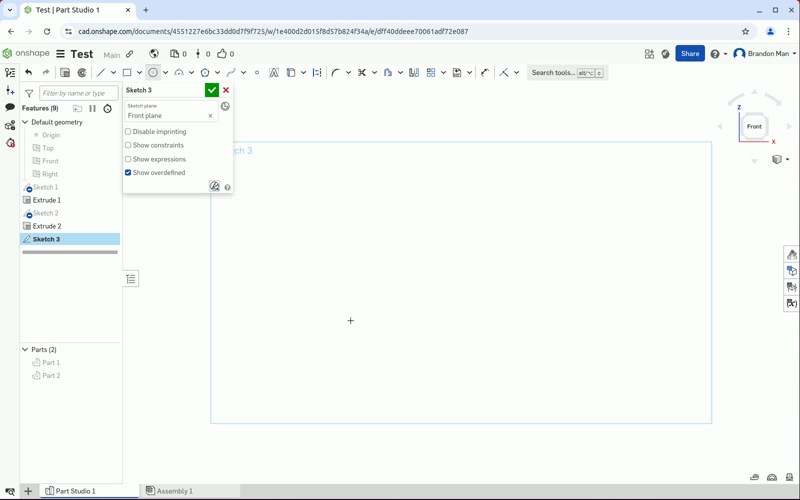
click(350, 320)
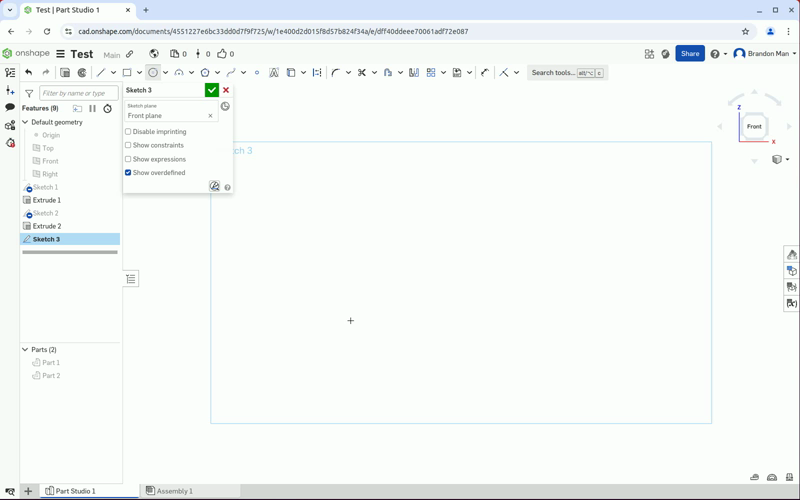
key_up(shift)
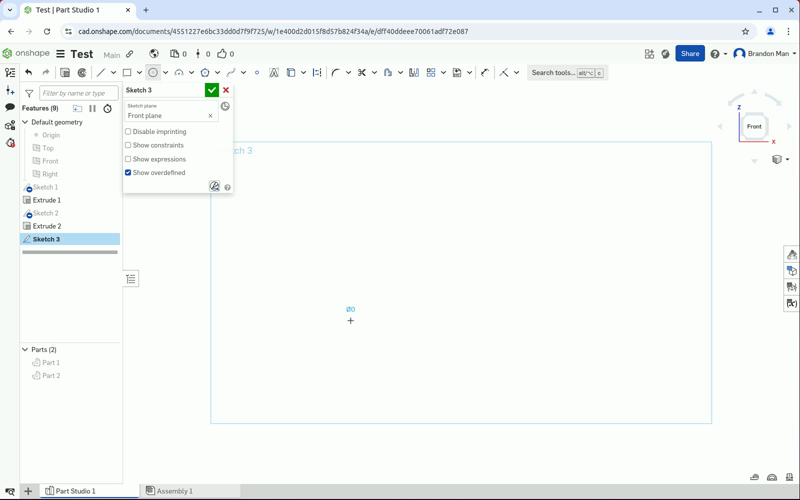
mouse_move(353, 320)
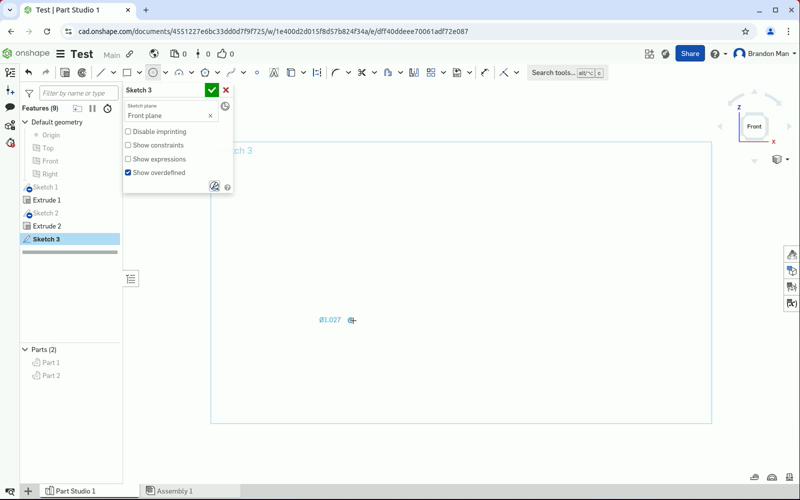
scroll(6)
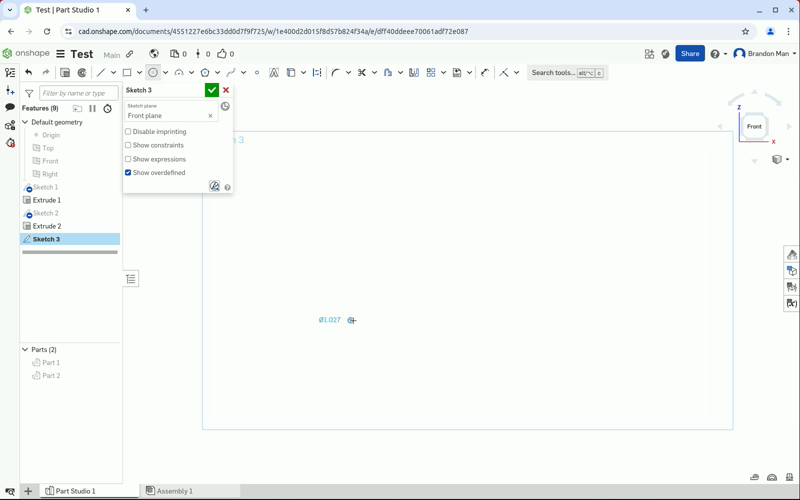
scroll(6)
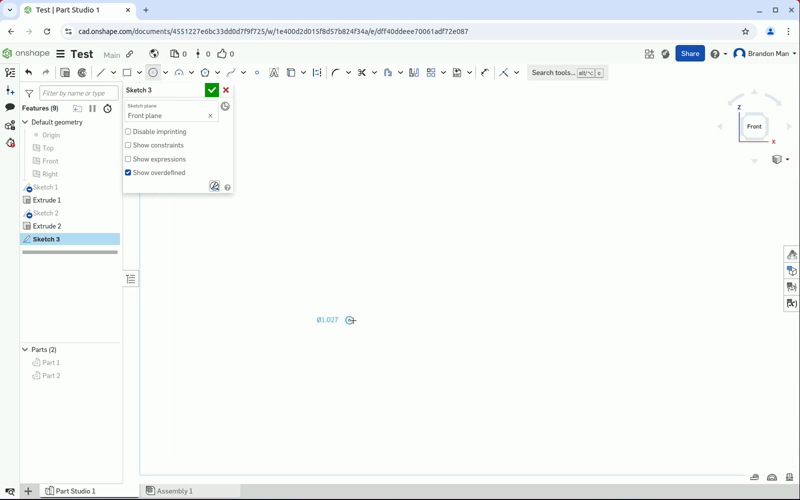
scroll(6)
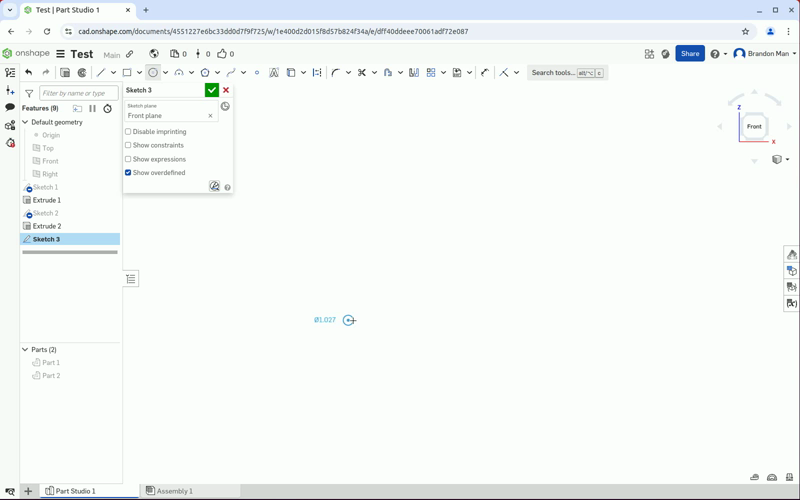
scroll(6)
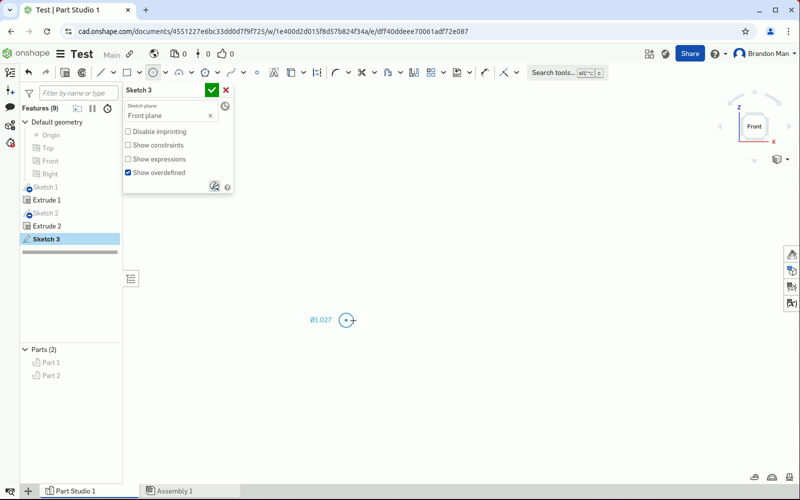
scroll(6)
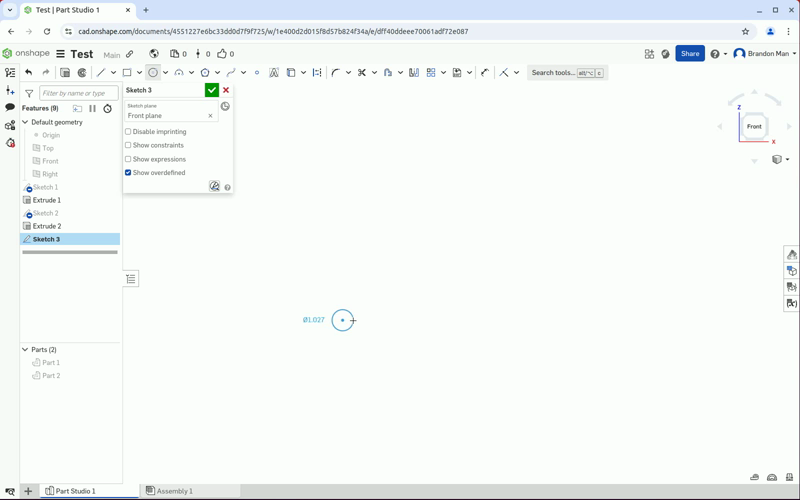
scroll(6)
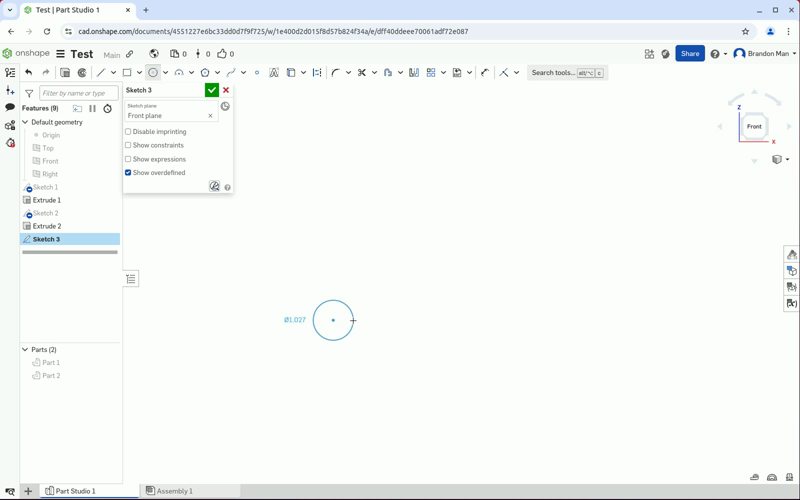
scroll(6)
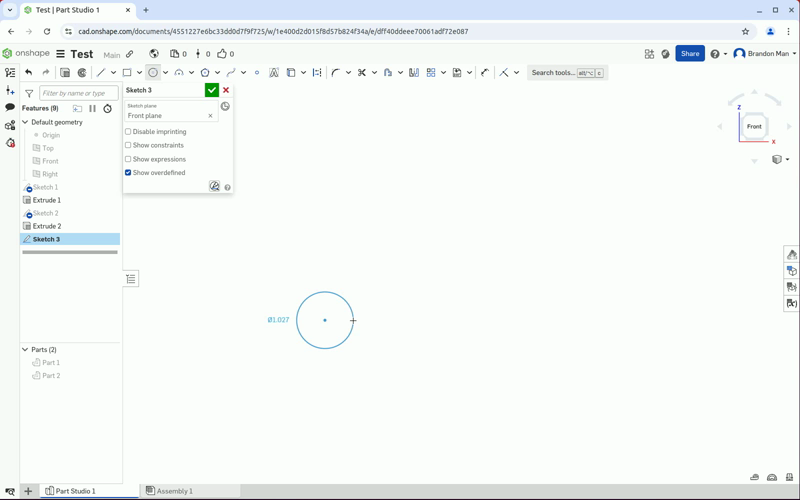
click(353, 320)
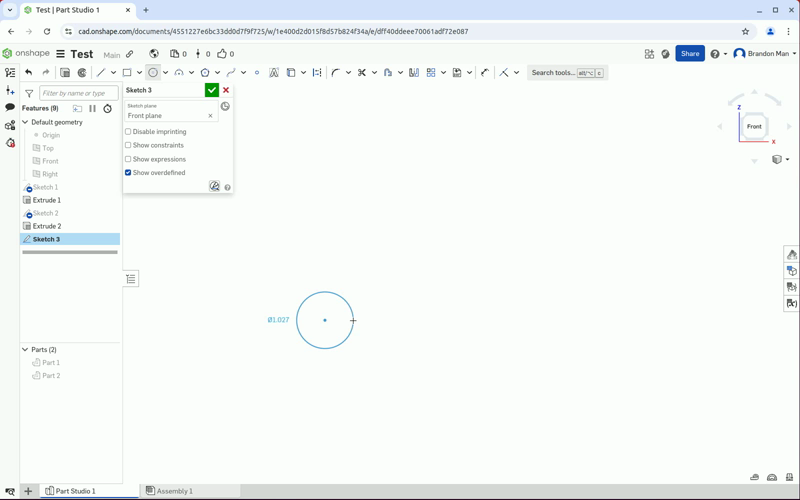
scroll(-6)
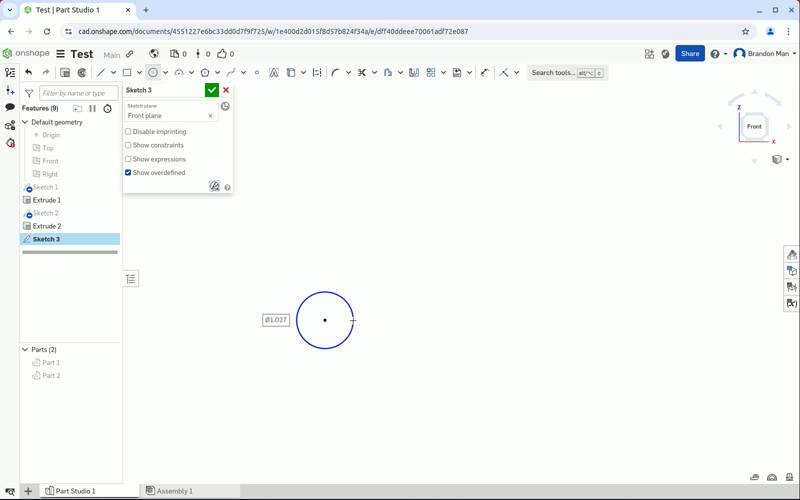
scroll(-6)
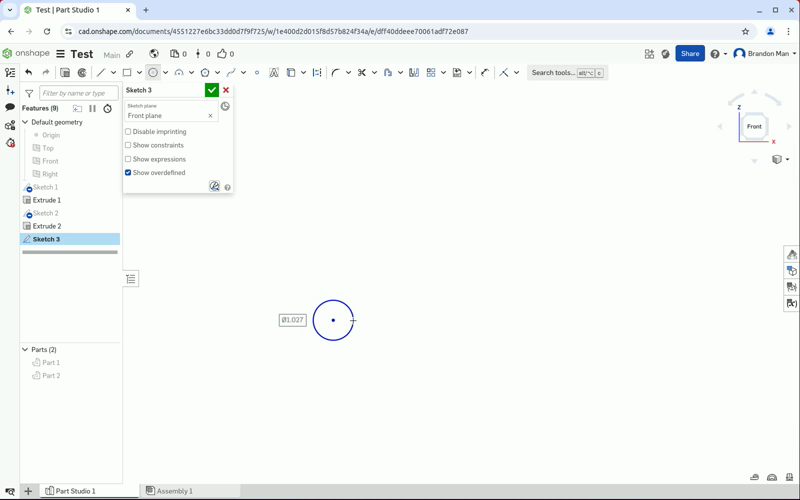
scroll(-6)
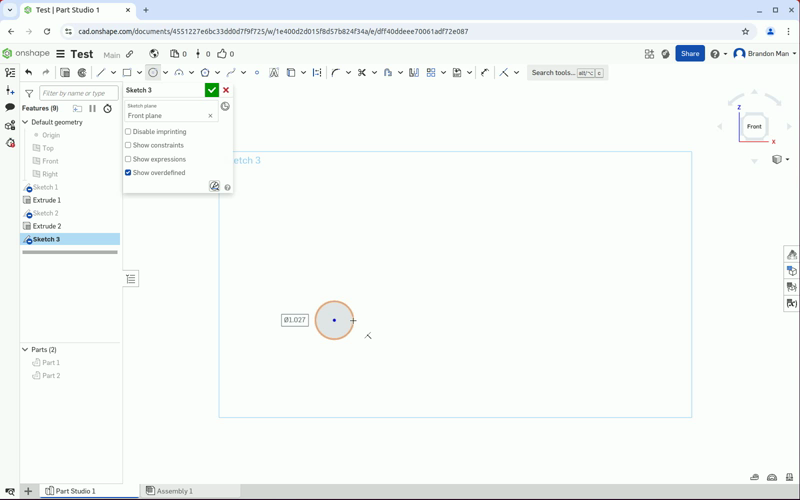
scroll(-6)
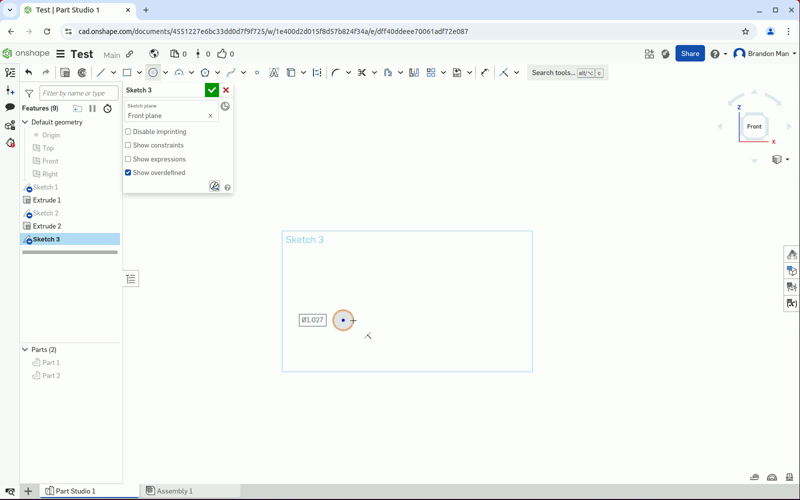
scroll(-6)
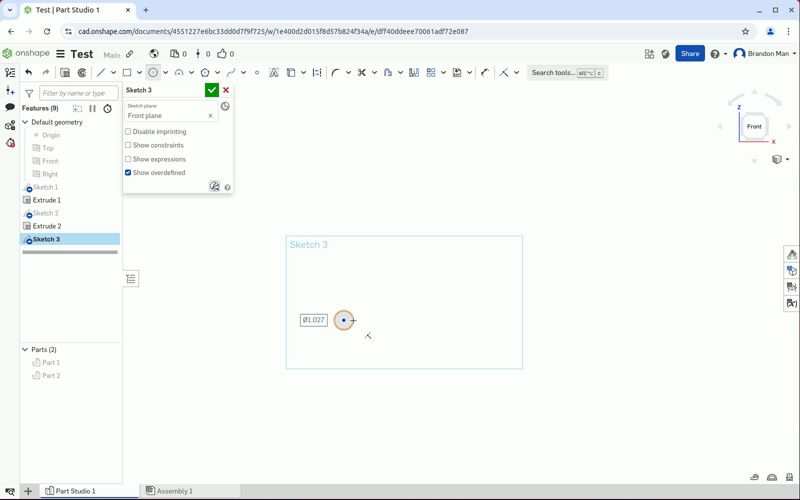
scroll(-6)
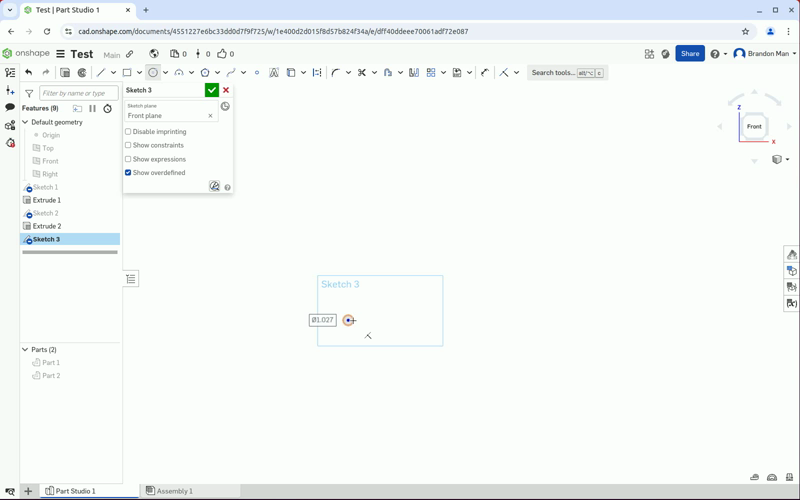
scroll(-6)
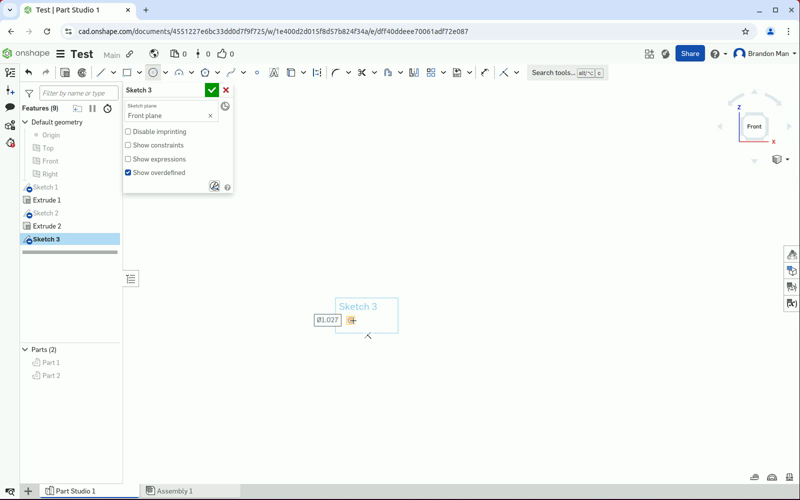
key(esc)
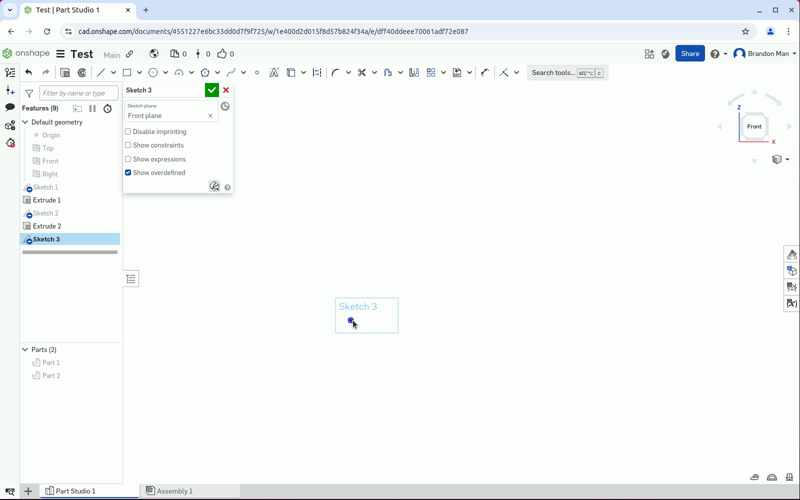
mouse_move(348, 320)
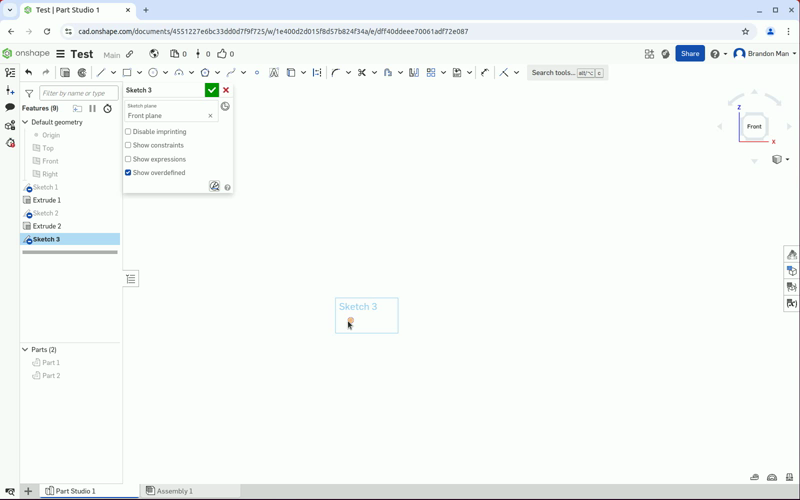
scroll(6)
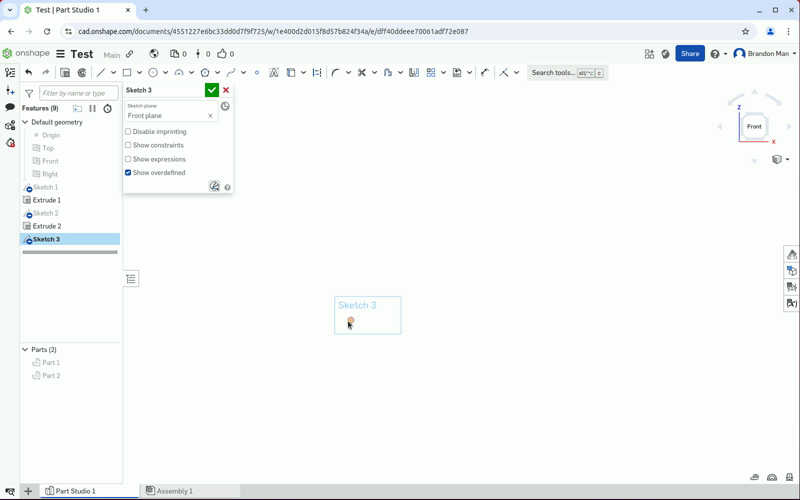
scroll(6)
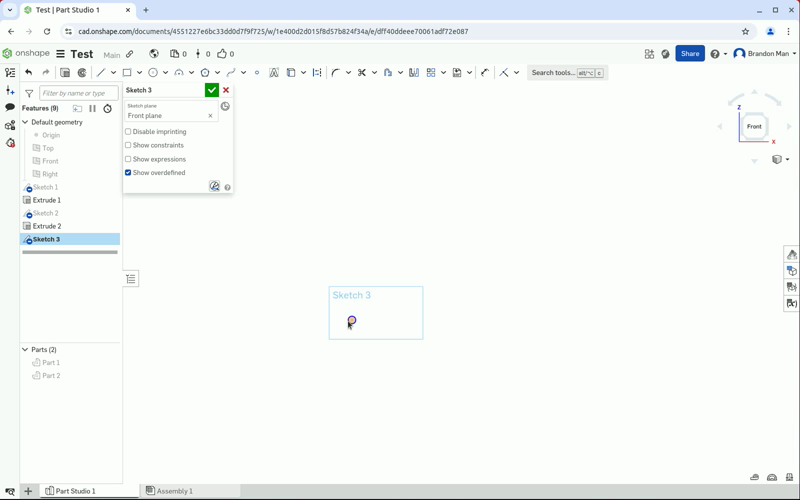
scroll(6)
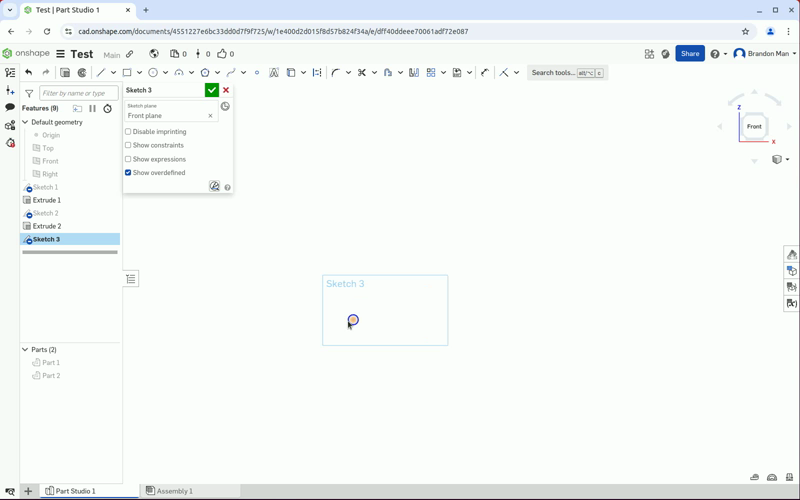
scroll(6)
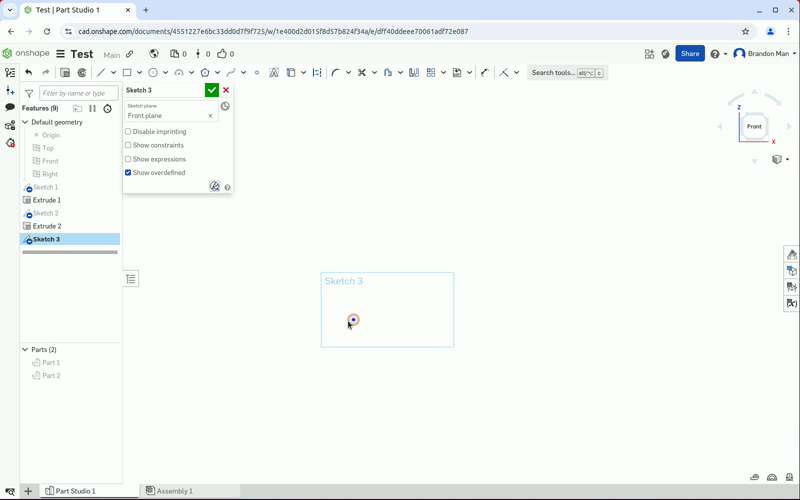
scroll(6)
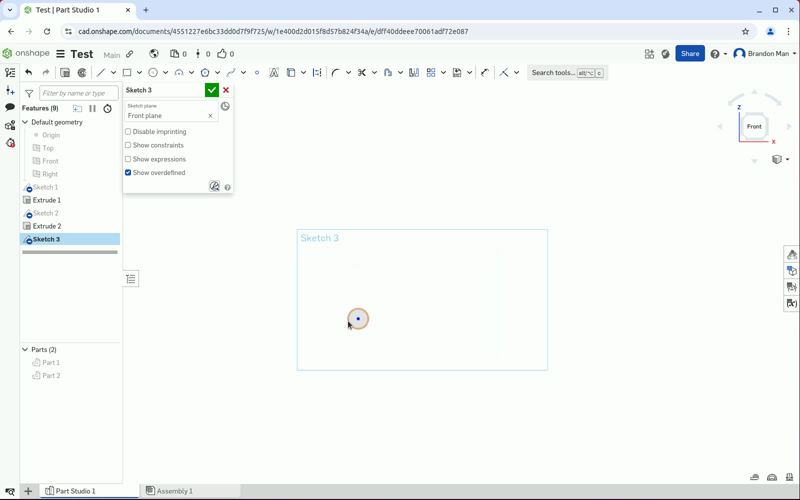
scroll(6)
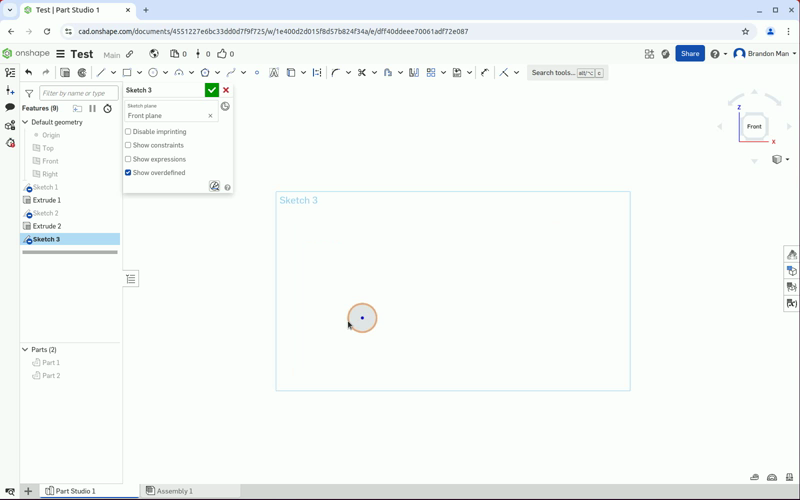
scroll(6)
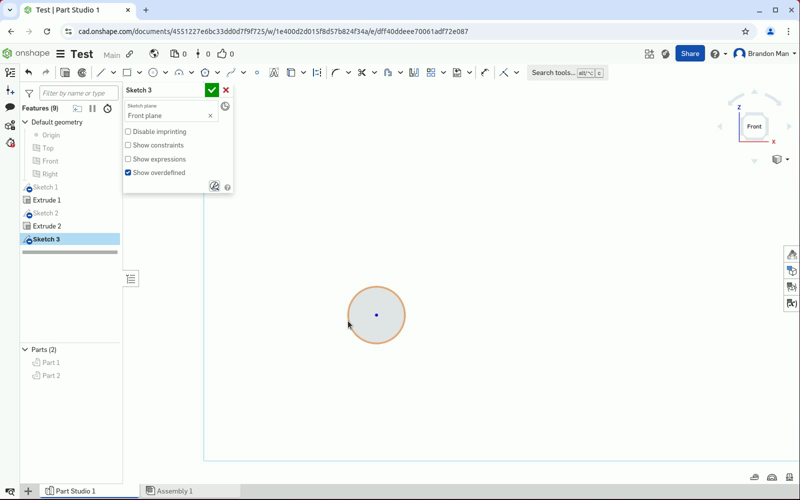
click(348, 320)
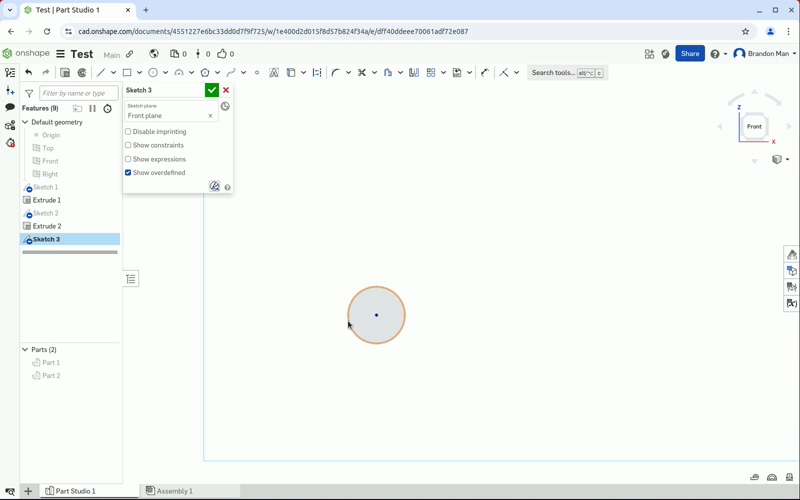
scroll(-6)
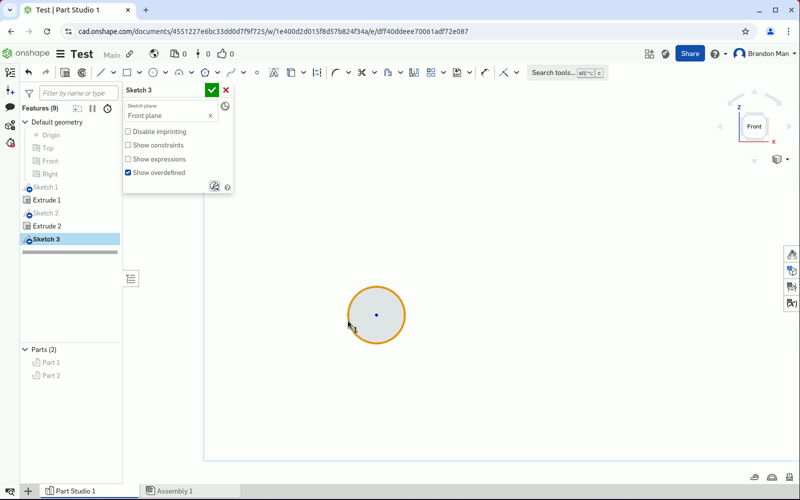
scroll(-6)
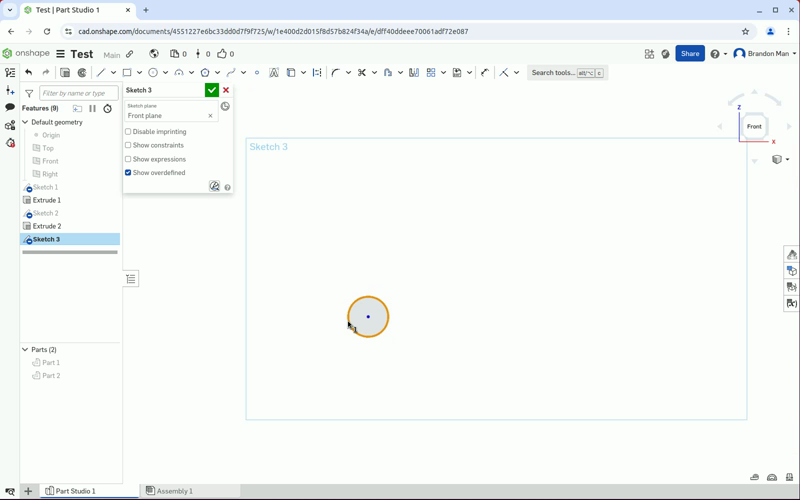
scroll(-6)
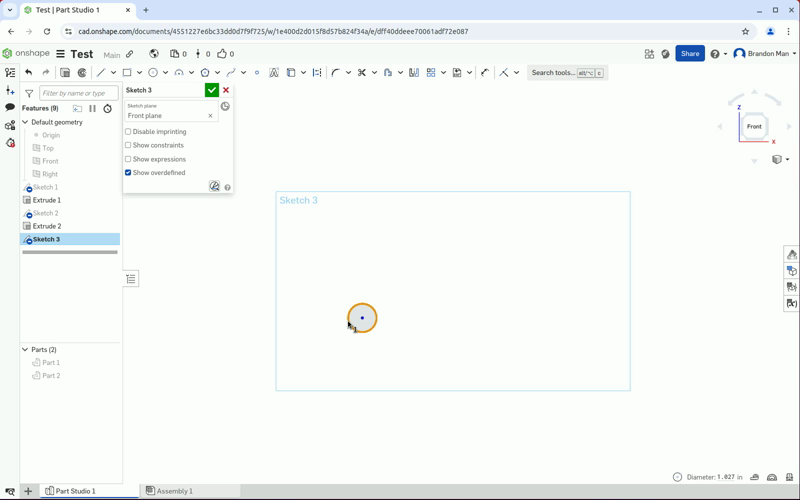
scroll(-6)
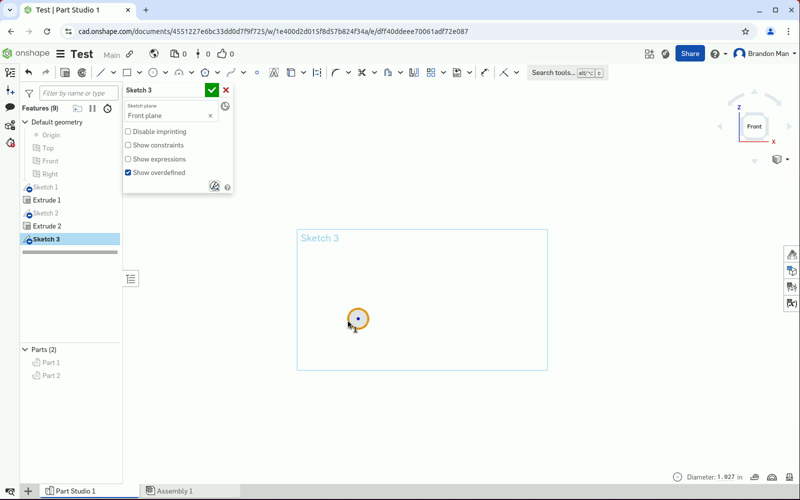
scroll(-6)
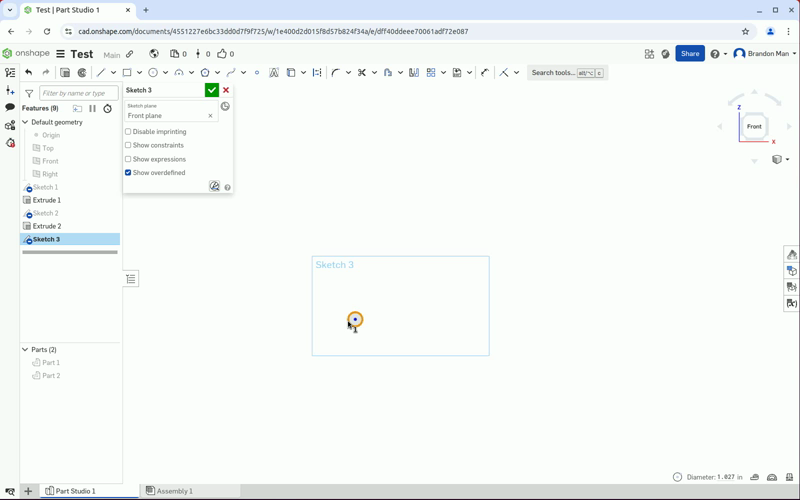
scroll(-6)
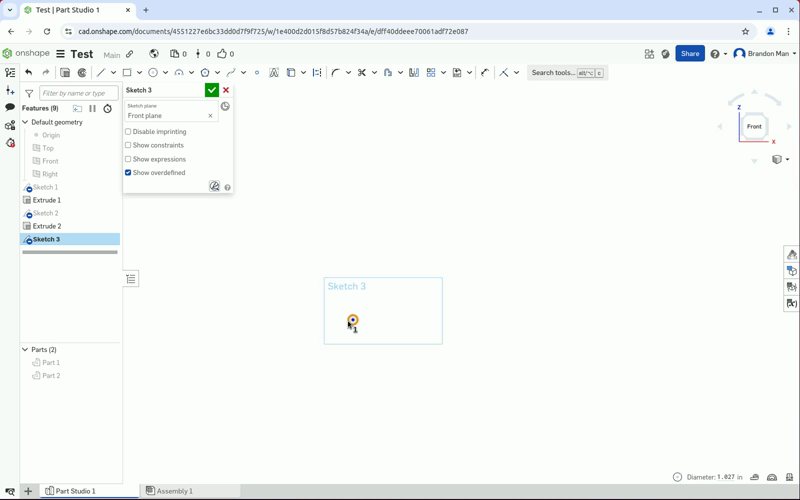
scroll(-6)
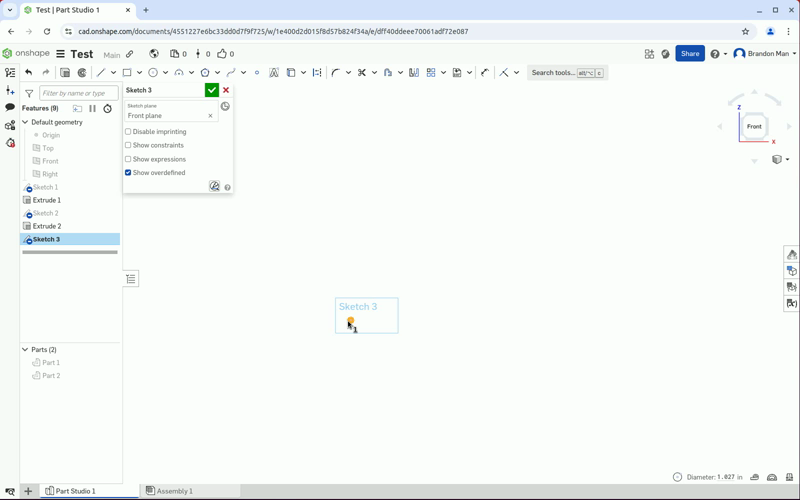
mouse_move(73, 352)
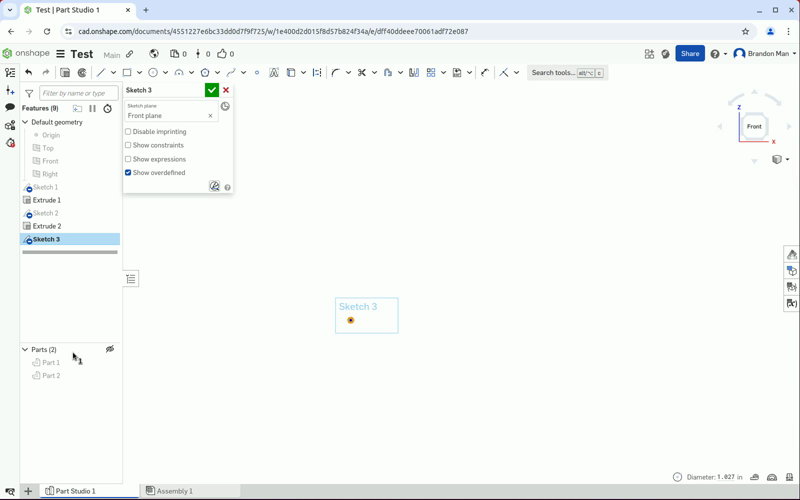
key(shift+y)
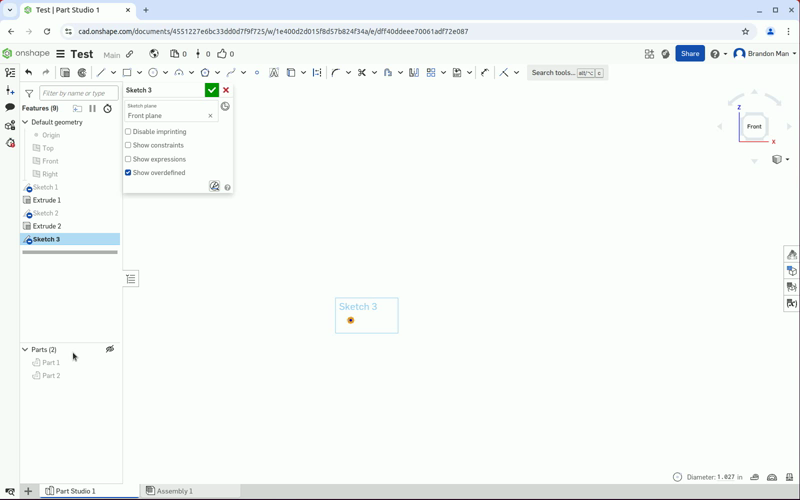
key(shift+e)
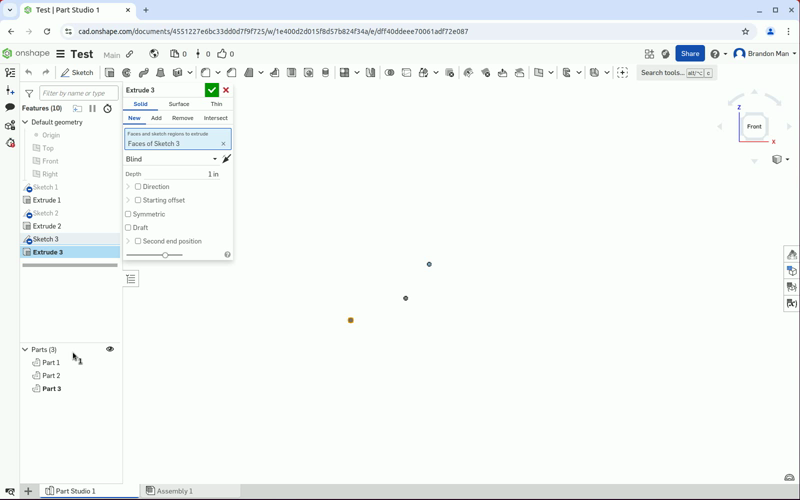
mouse_move(143, 106)
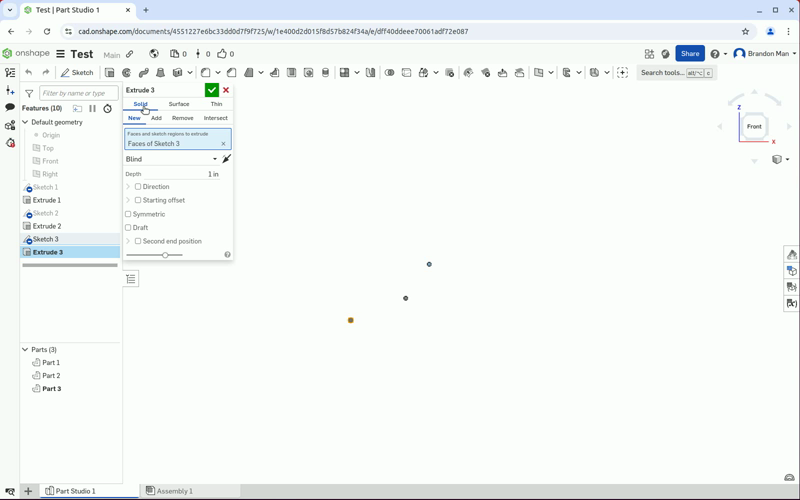
click(143, 106)
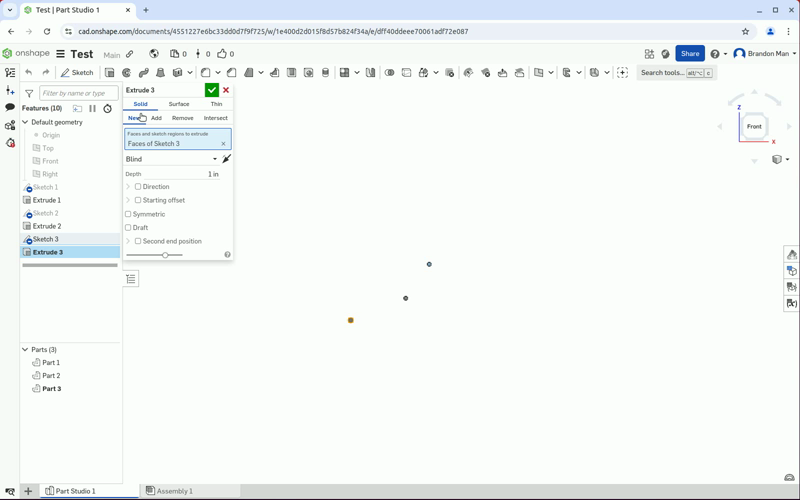
mouse_move(137, 120)
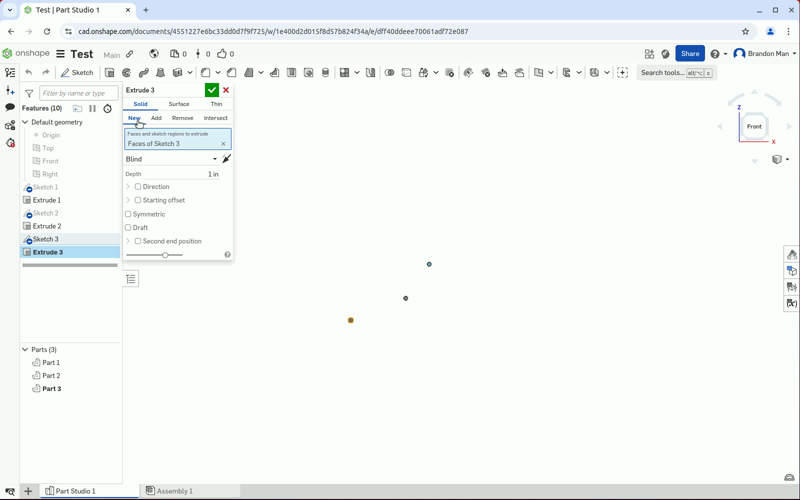
click(137, 120)
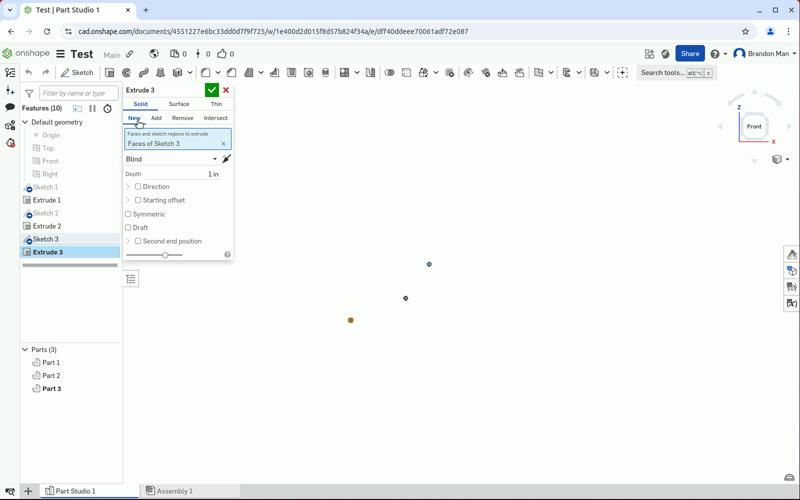
key(tab, 4)
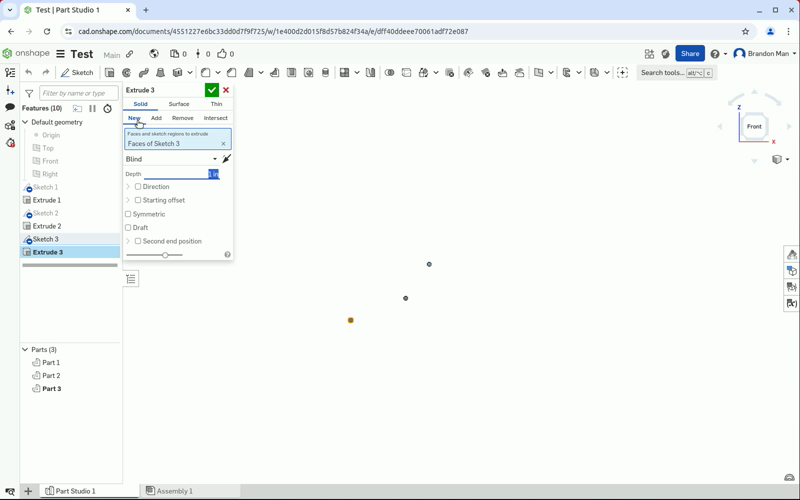
text(2.889)
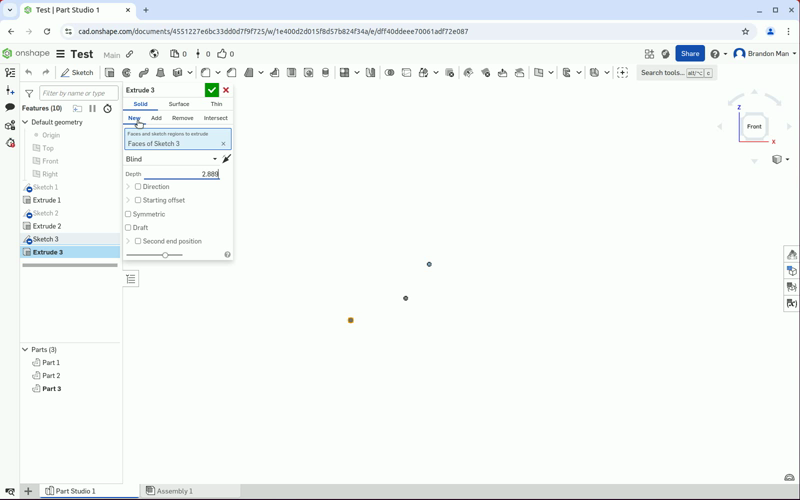
key(enter)
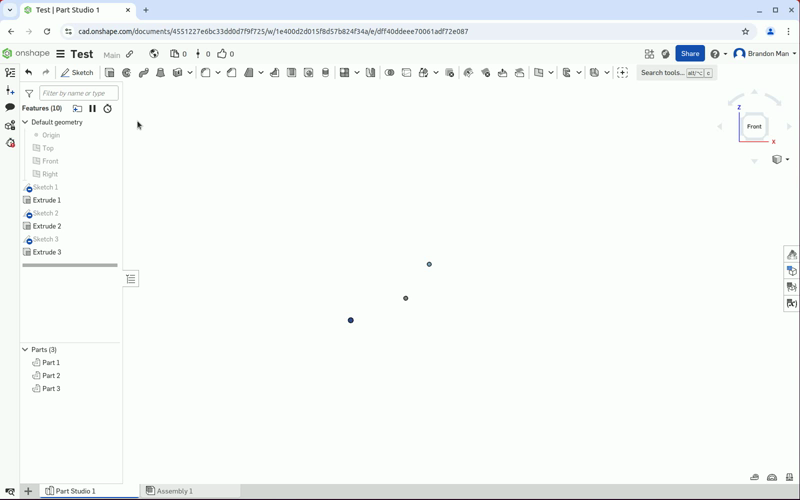
key(shift+h)
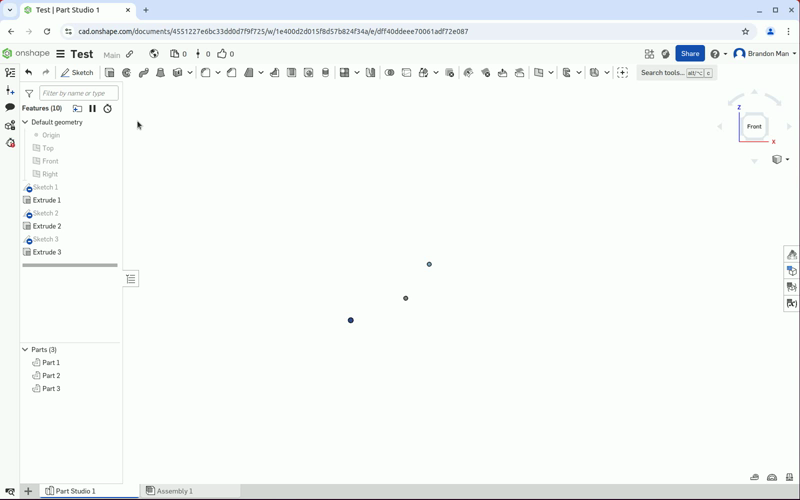
key(shift+h)
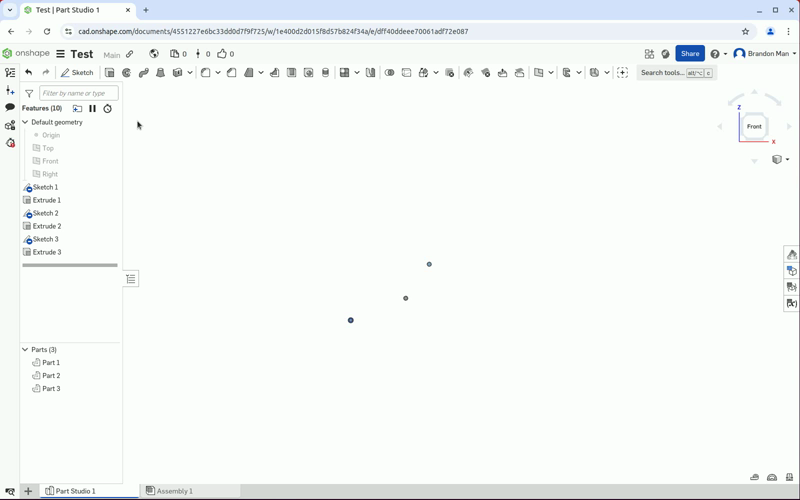
key(shift+7)
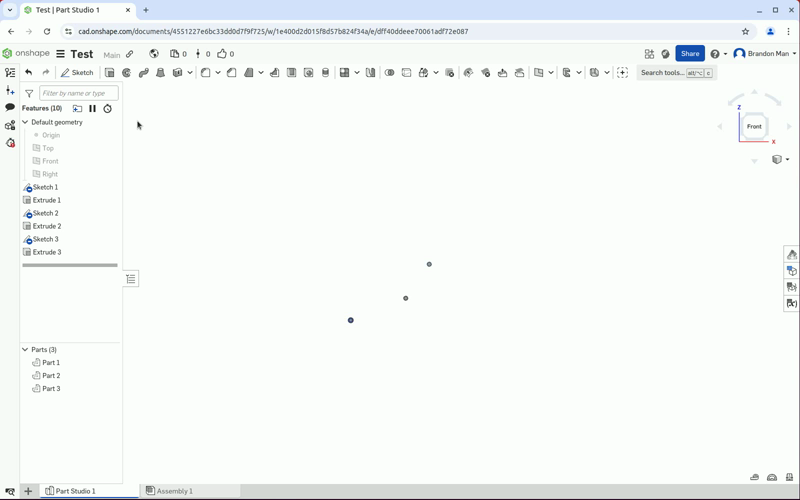
key(left, 2)
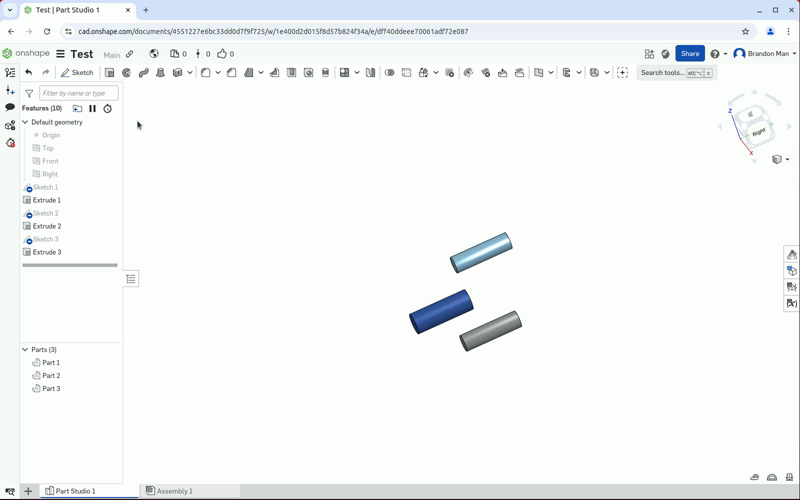
key(down, 2)
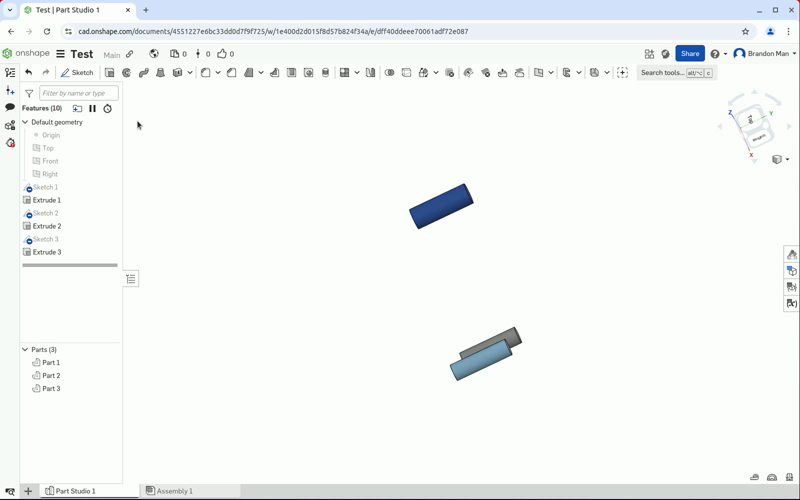
key(up, 2)
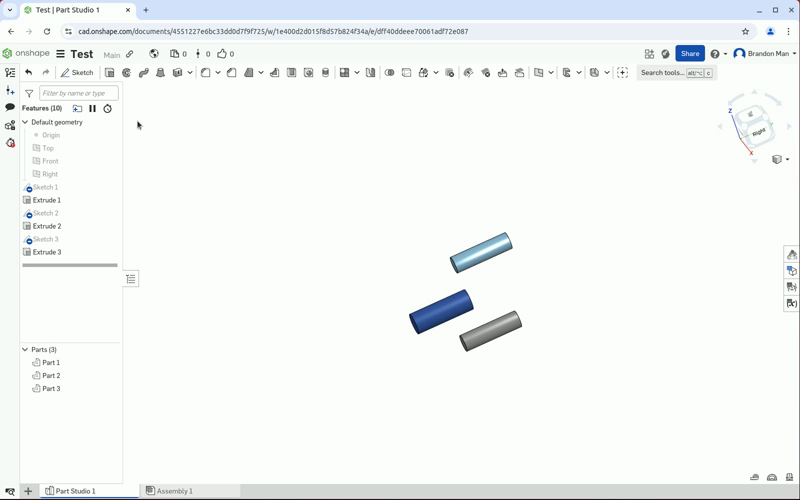
key(right, 2)
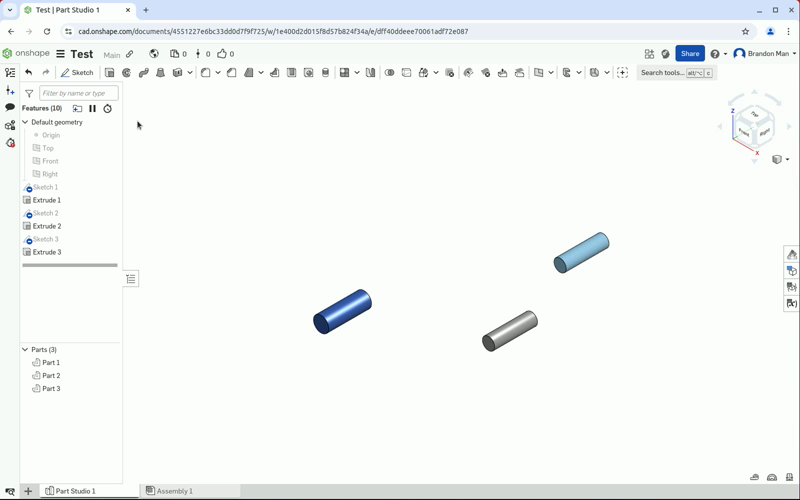
mouse_move(73, 189)
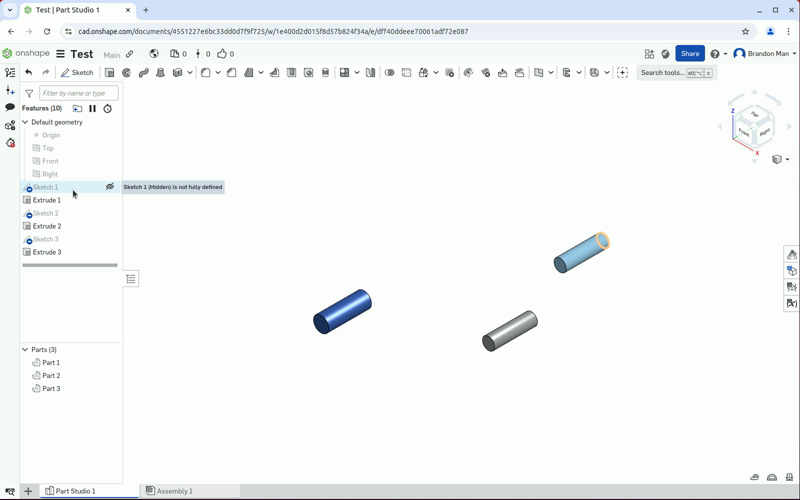
click(73, 189)